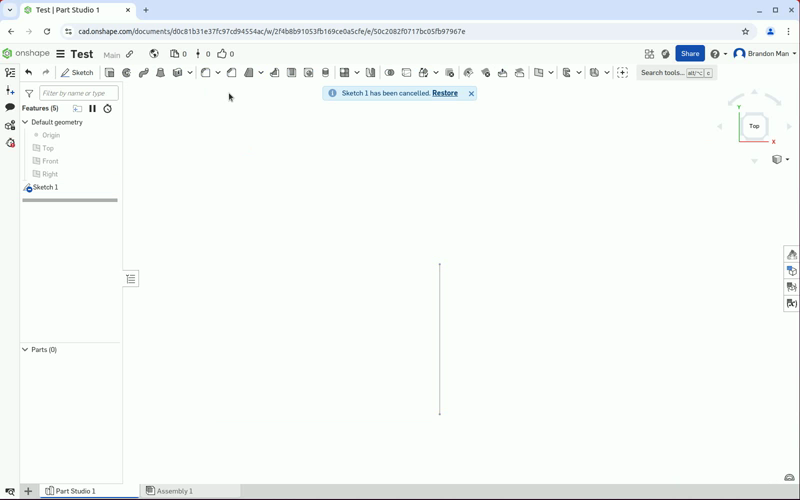
key(shift+h)
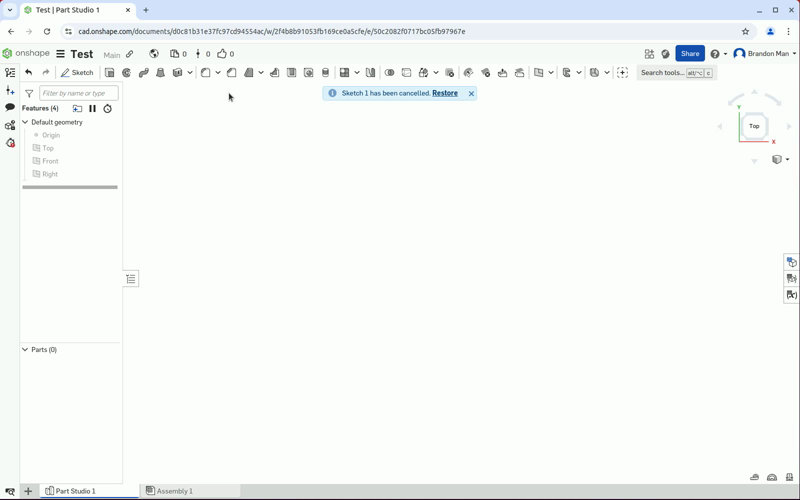
mouse_move(73, 352)
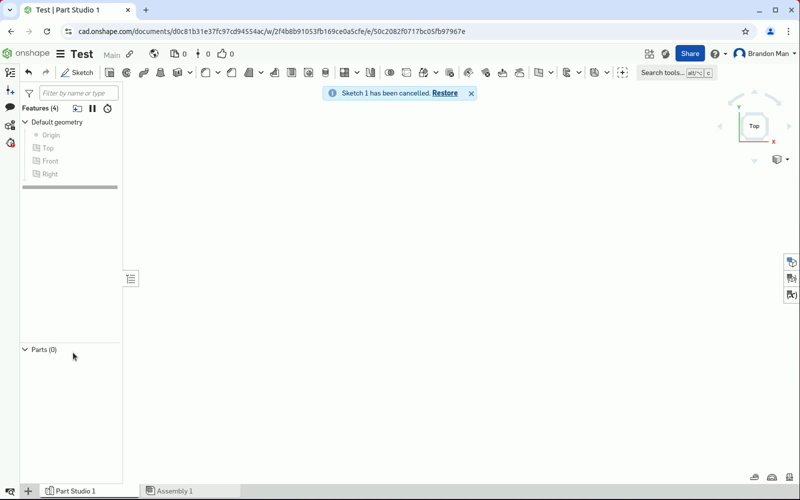
key(y)
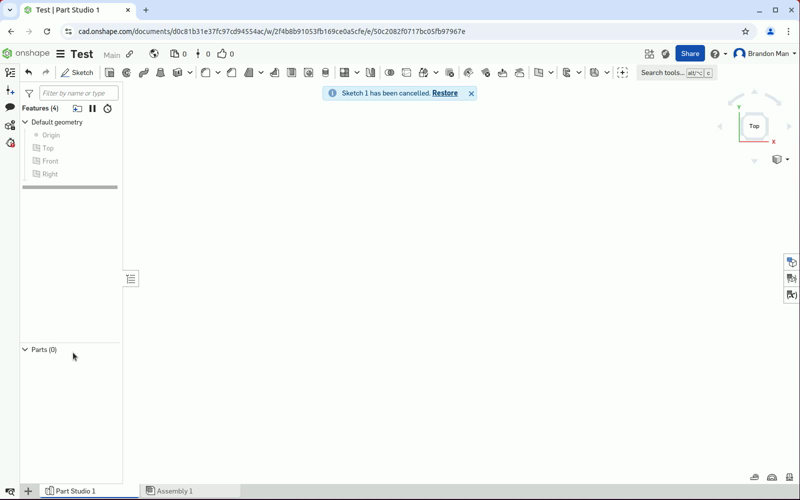
key(shift+p)
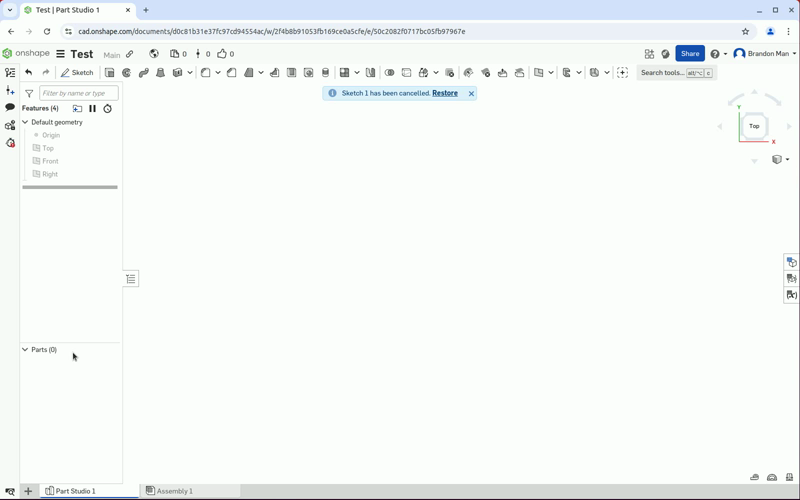
key(space)
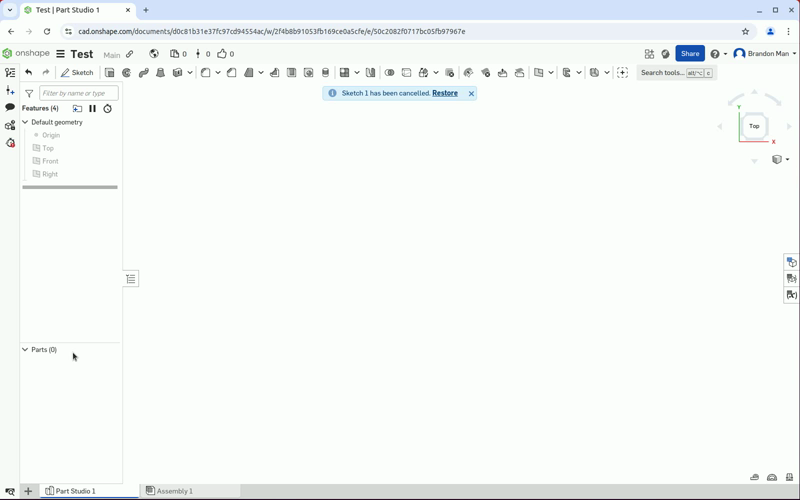
key_down(shift)
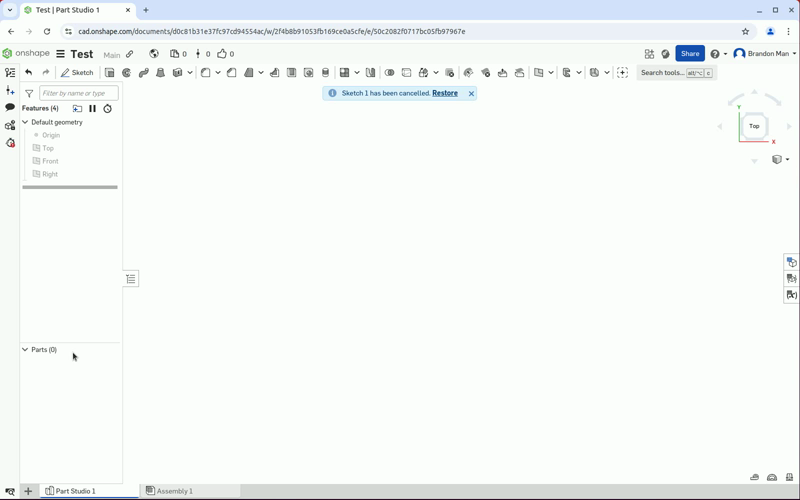
key(up)
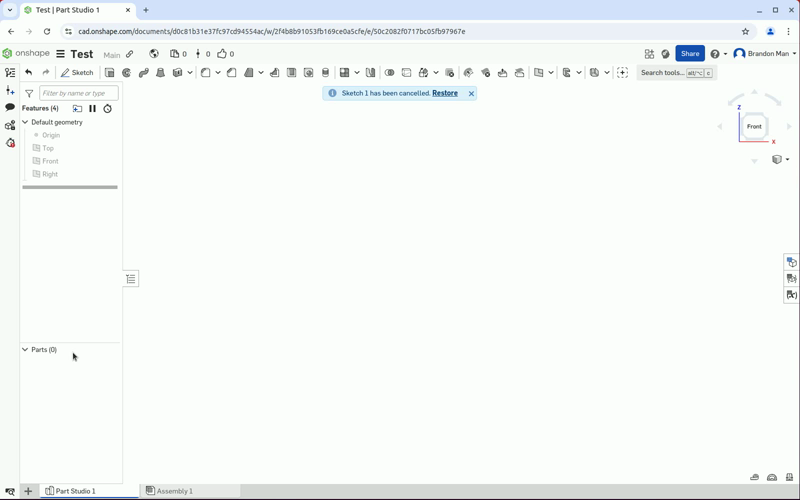
key_up(shift)
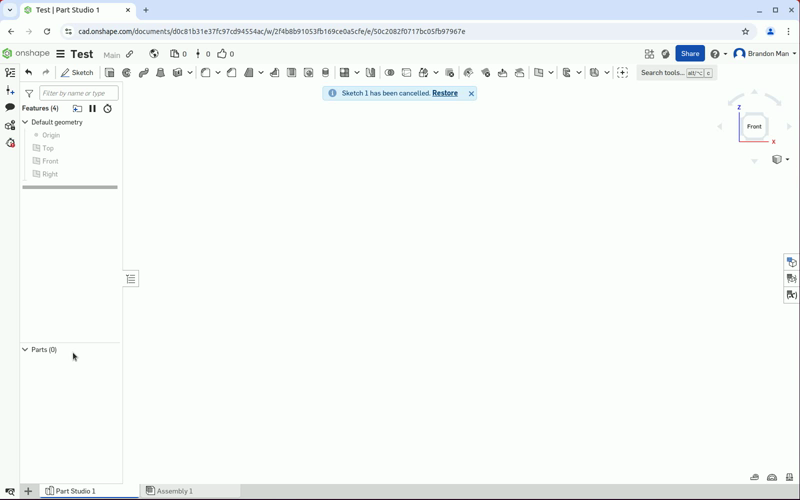
mouse_move(73, 352)
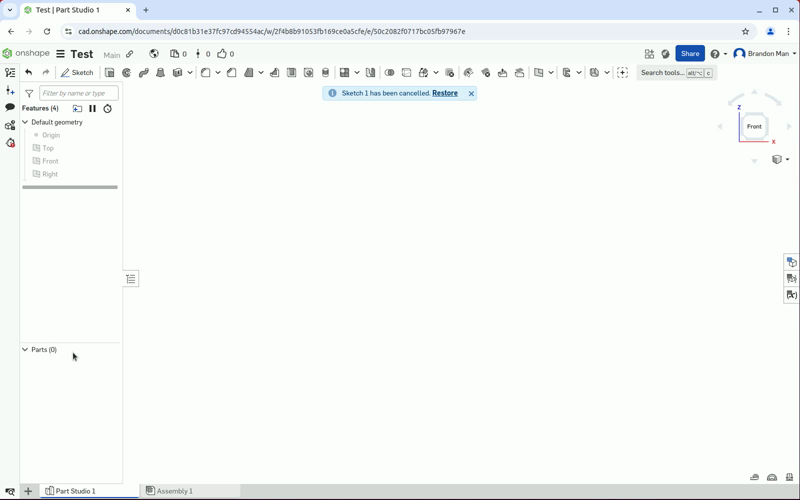
key(shift+y)
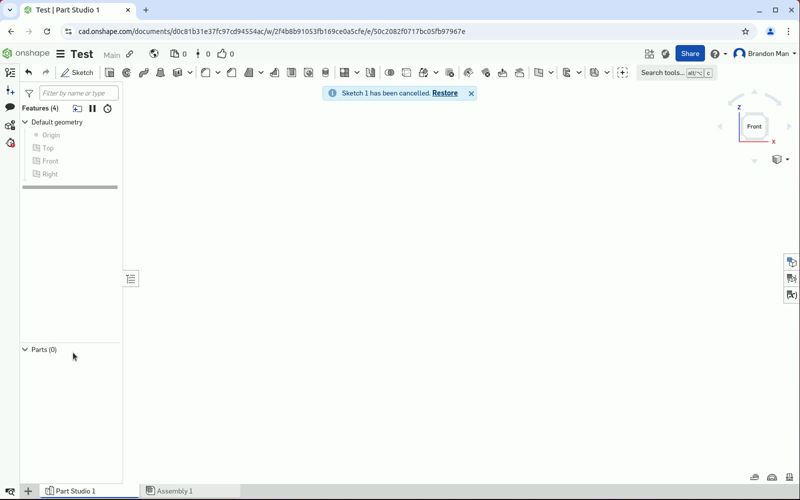
key(shift+s)
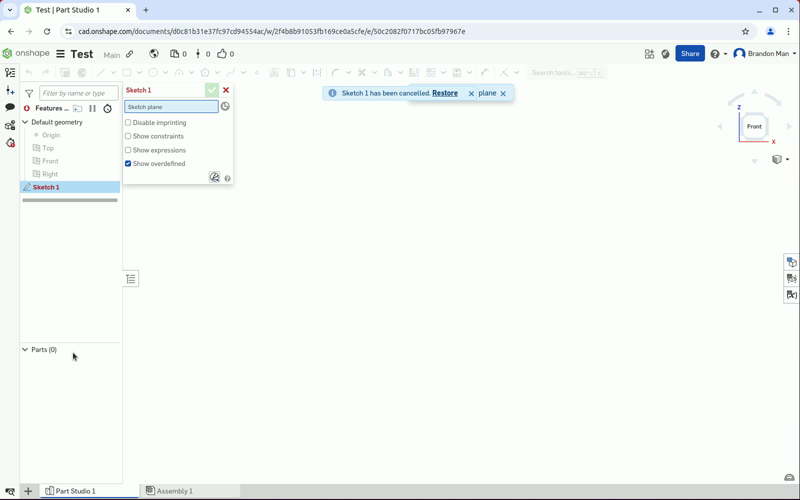
mouse_move(73, 163)
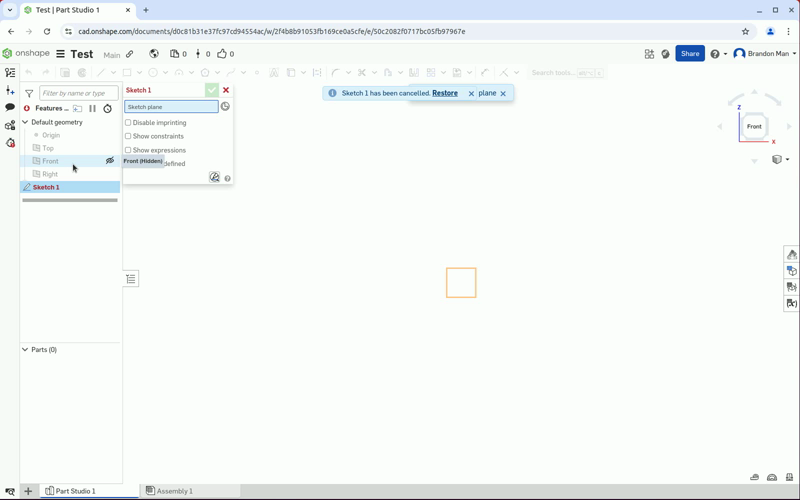
click(73, 163)
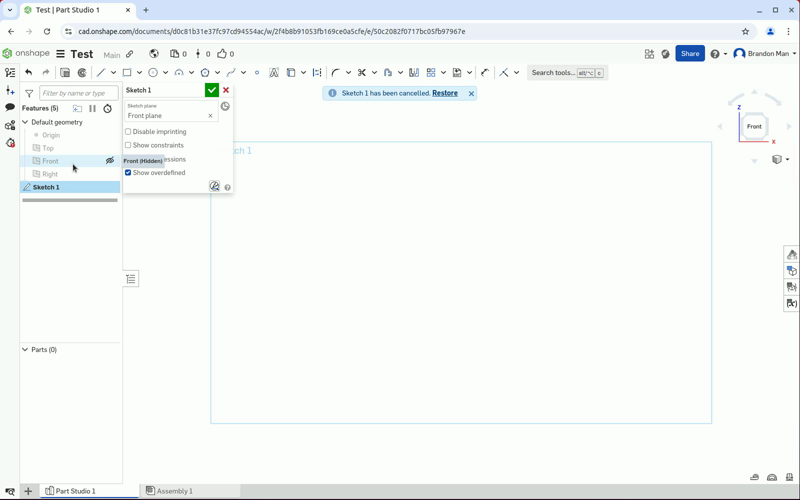
mouse_move(73, 352)
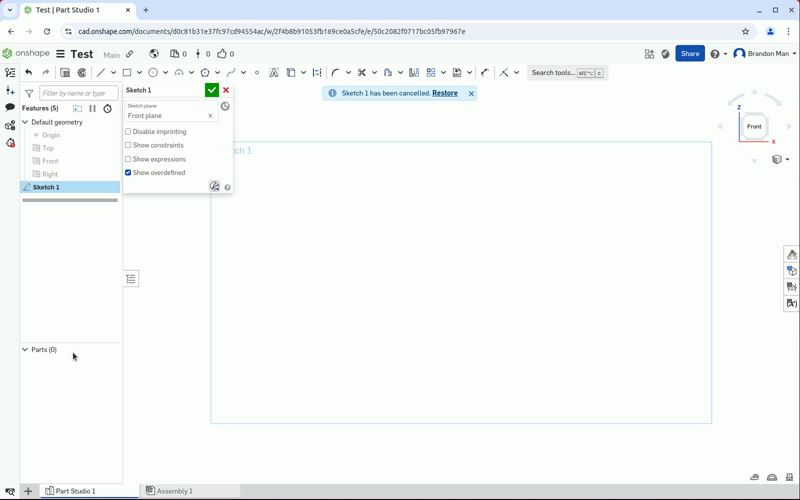
key(y)
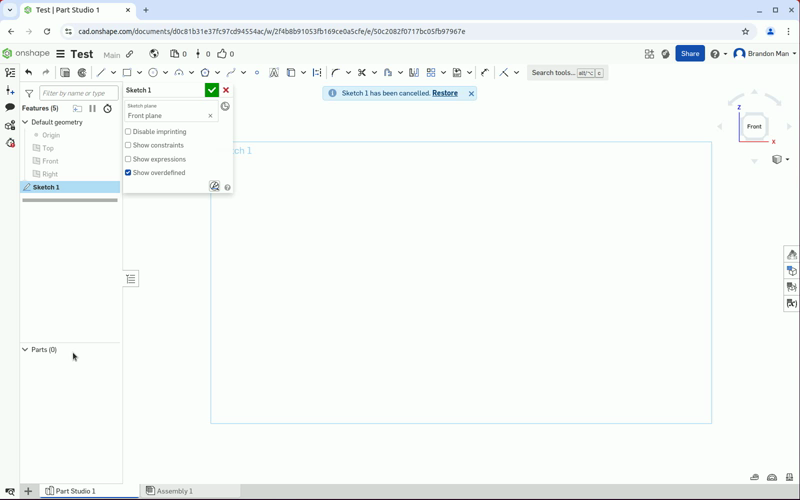
key(l)
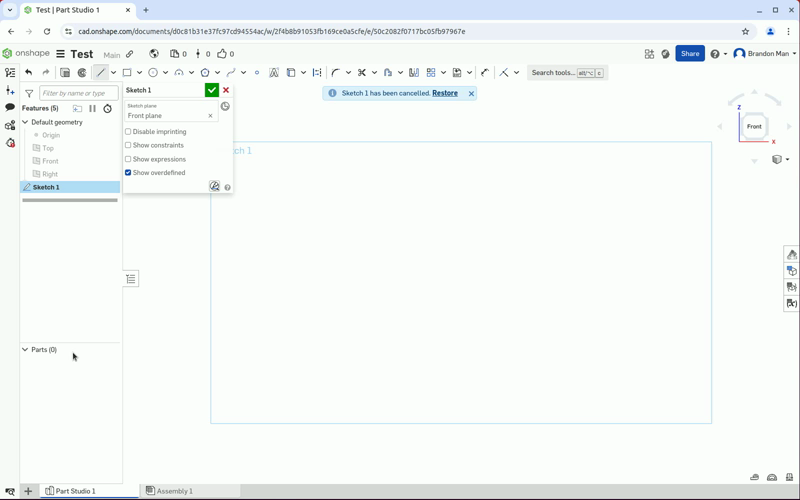
key_down(shift)
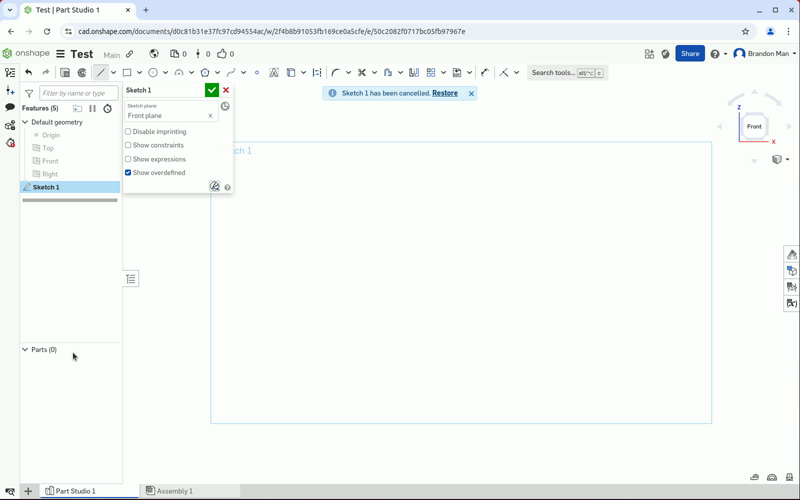
mouse_move(436, 329)
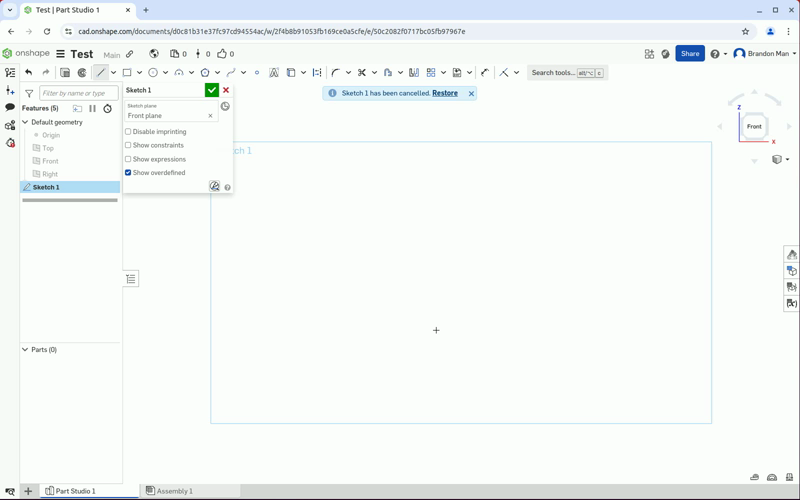
click(436, 329)
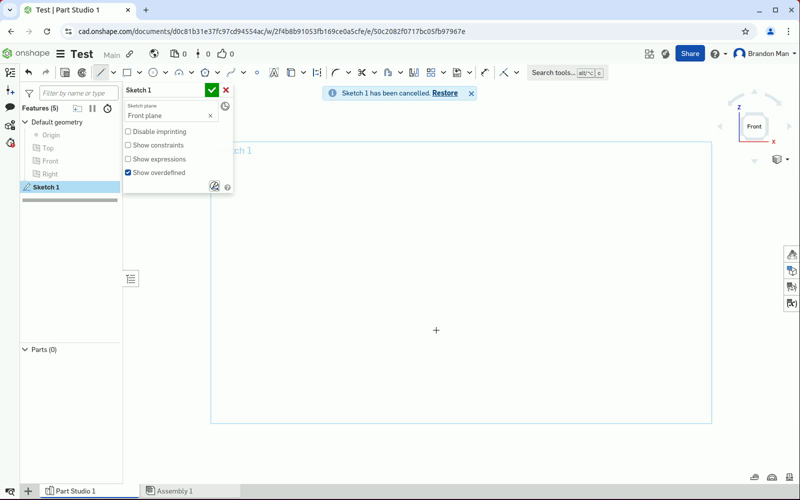
key_up(shift)
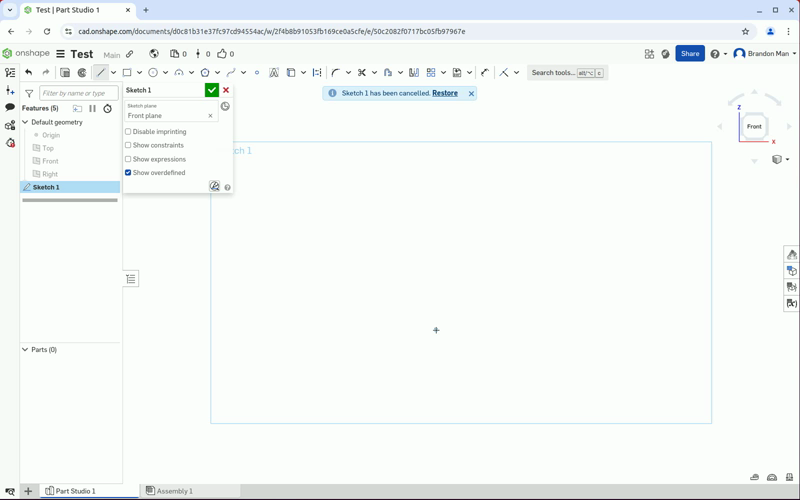
key_down(shift)
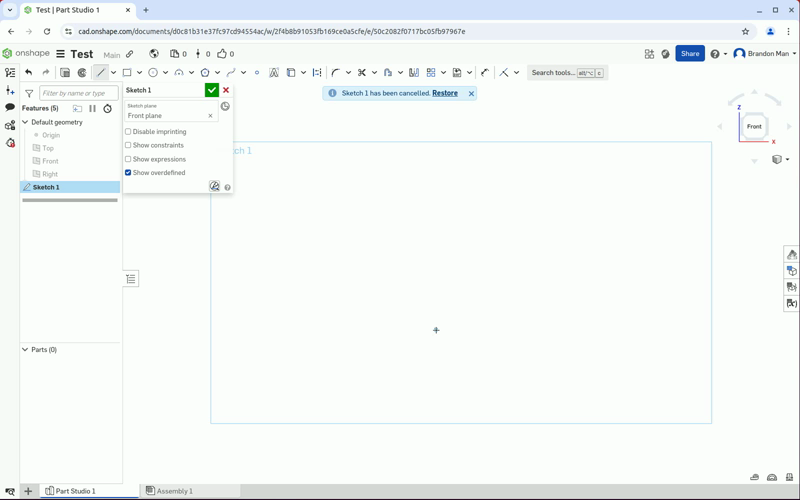
mouse_move(466, 329)
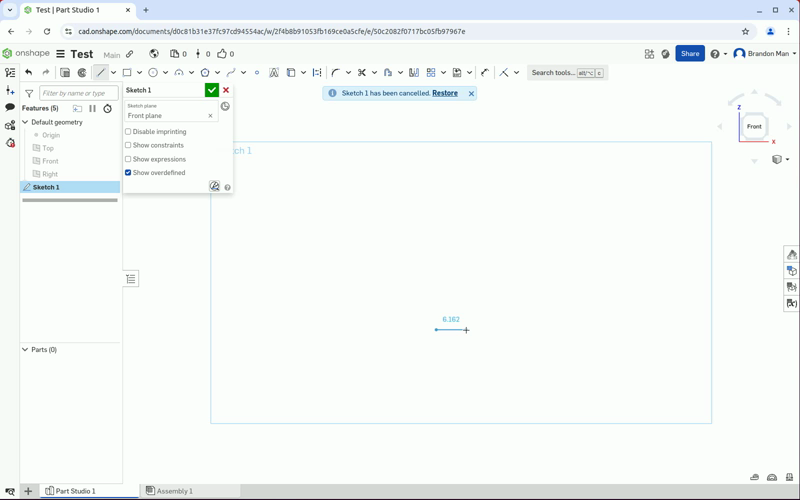
mouse_move(444, 329)
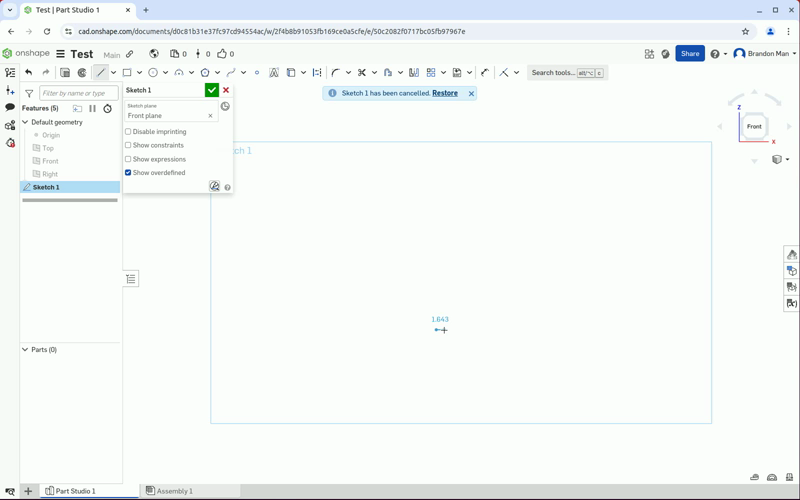
click(444, 329)
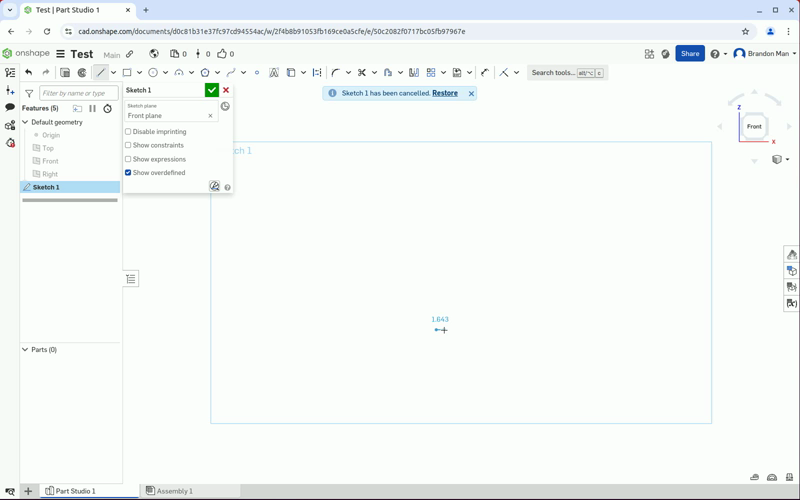
key_up(shift)
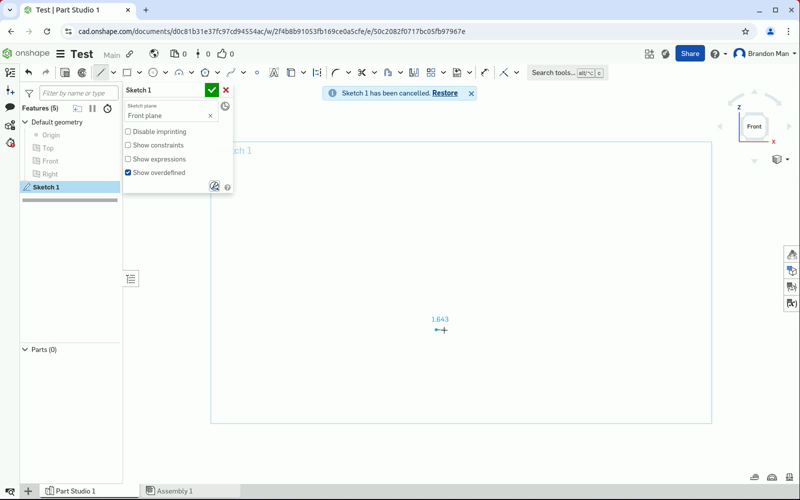
key_down(shift)
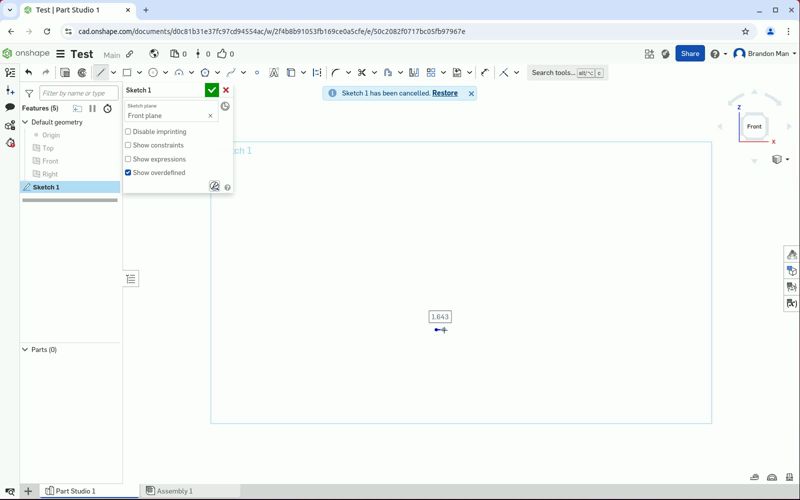
mouse_move(474, 329)
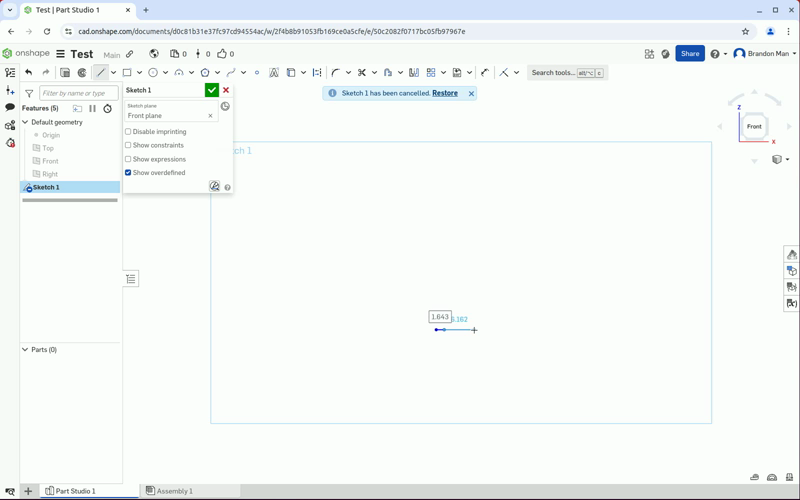
mouse_move(449, 329)
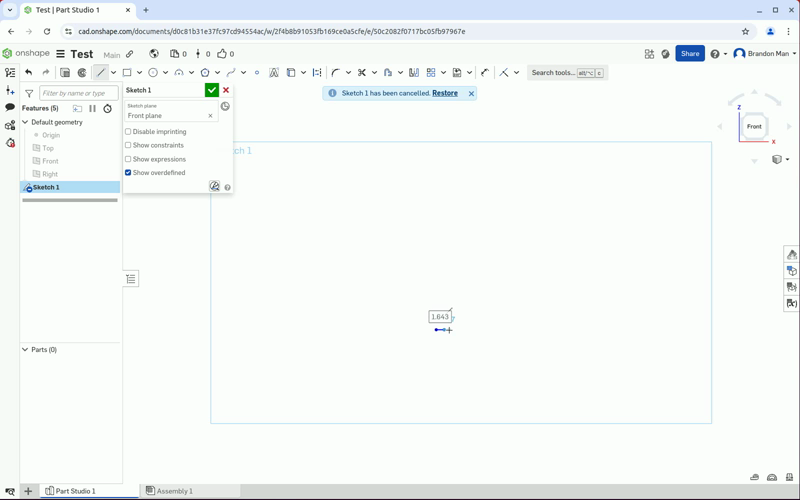
scroll(6)
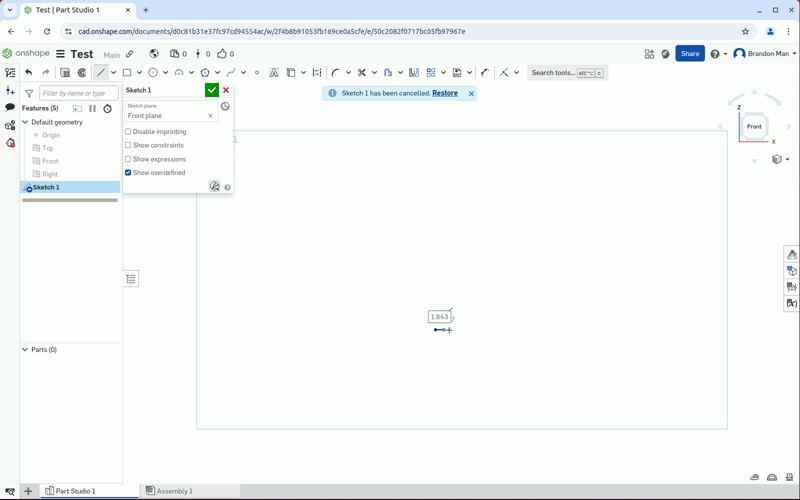
scroll(6)
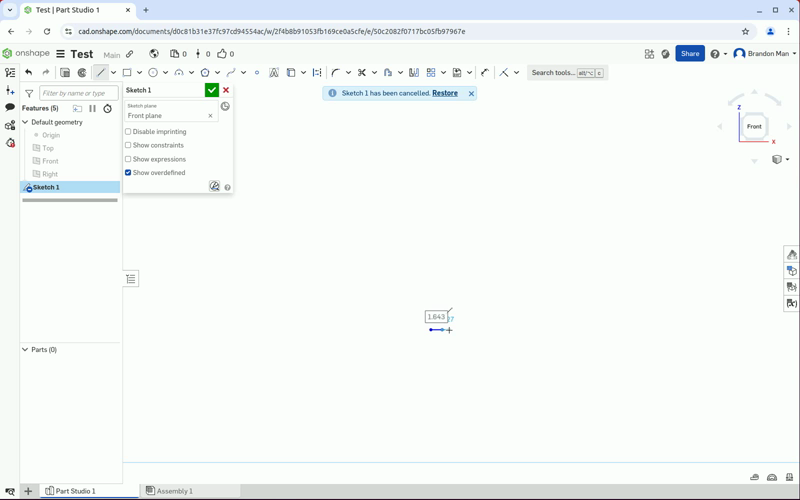
scroll(6)
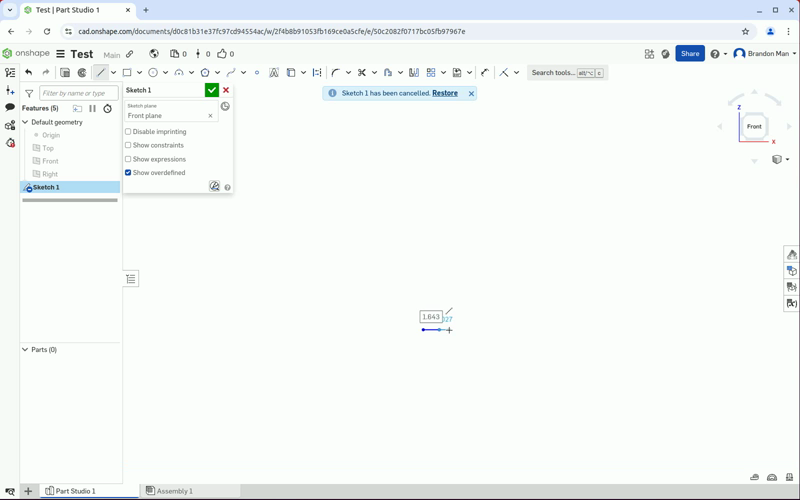
scroll(6)
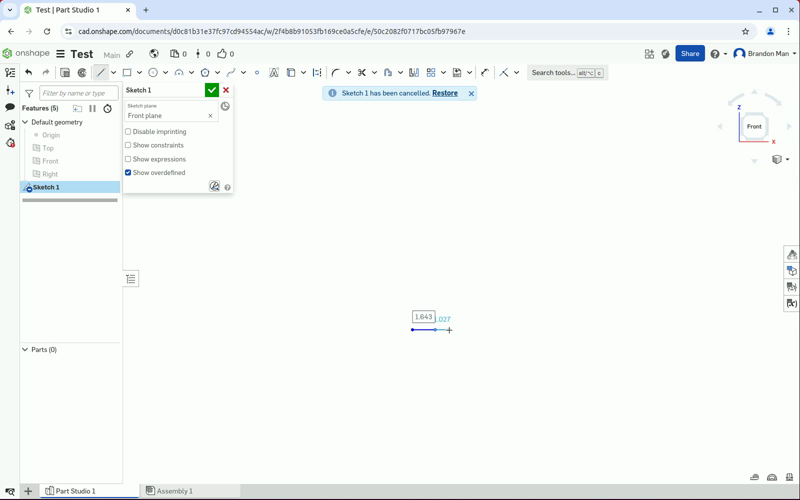
scroll(6)
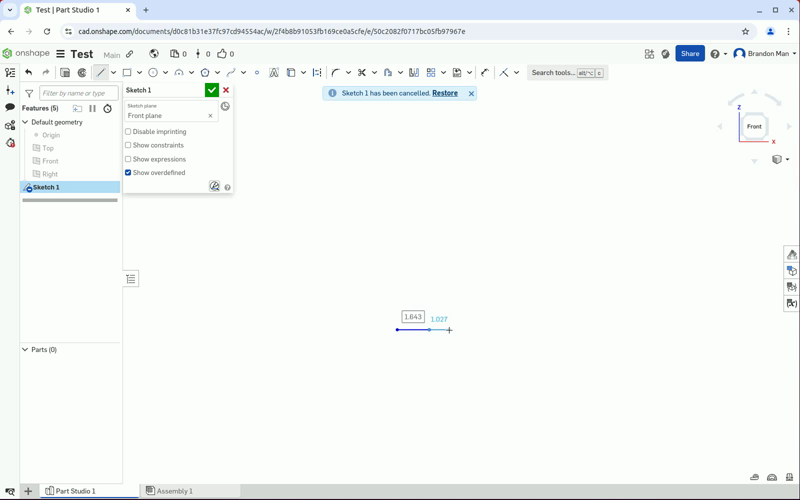
scroll(6)
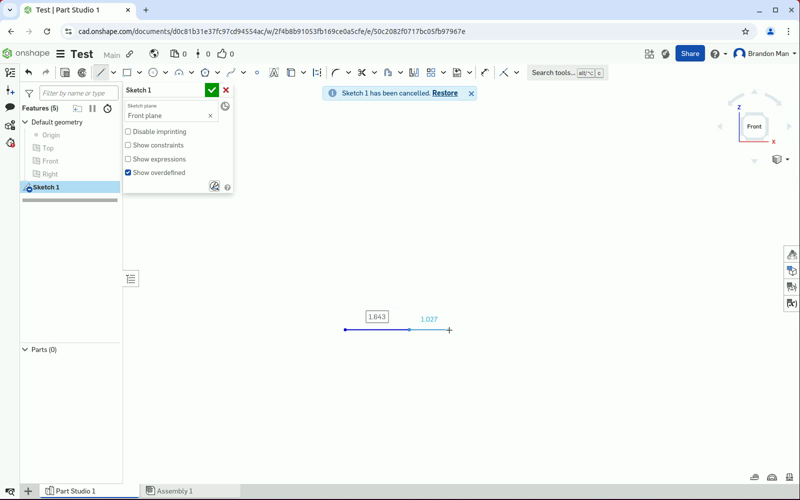
scroll(6)
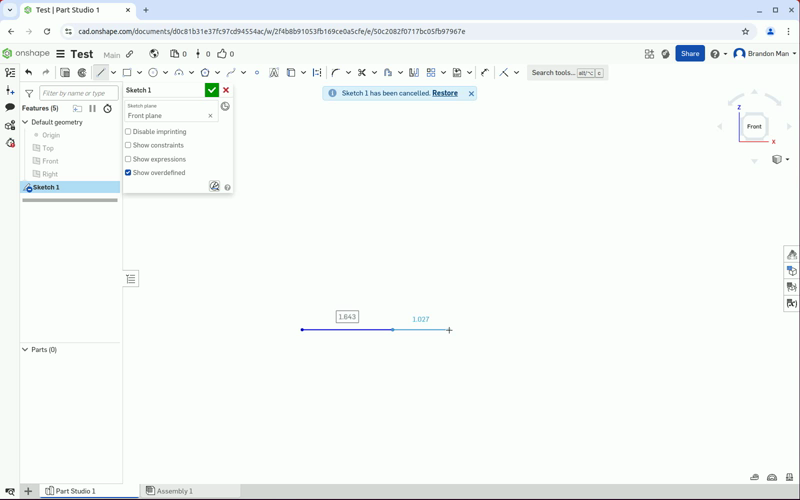
click(449, 329)
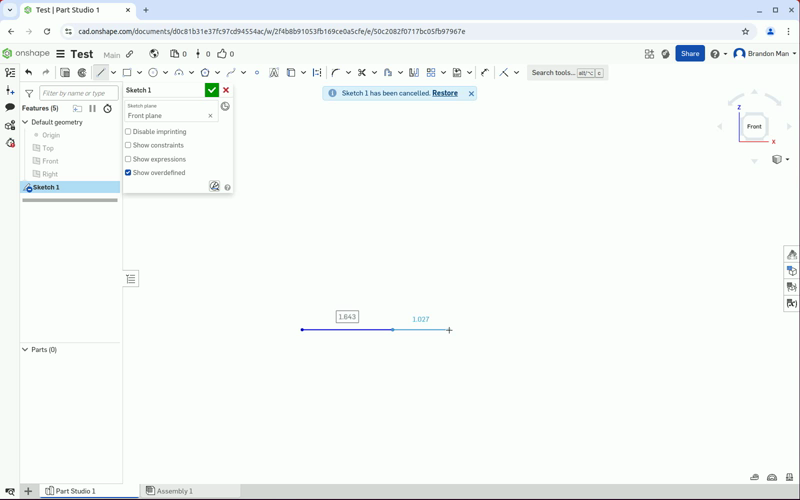
scroll(-6)
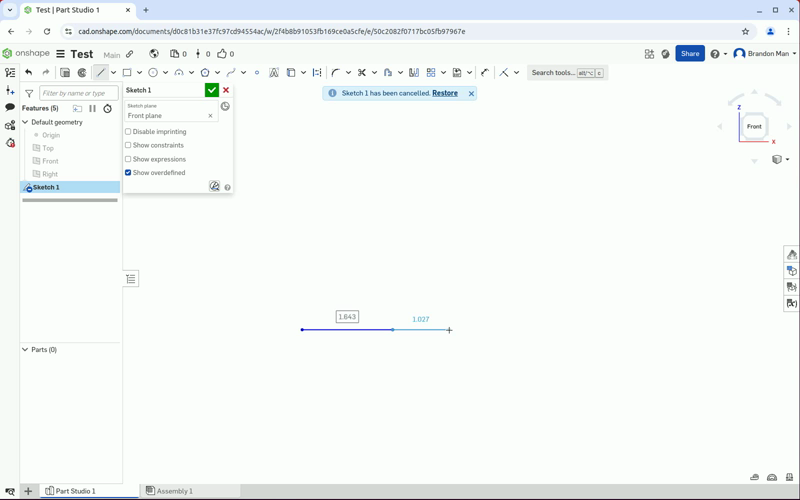
scroll(-6)
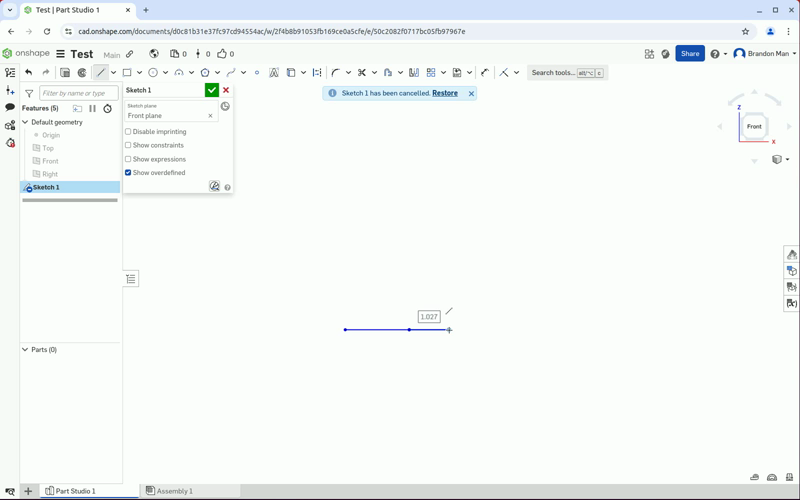
scroll(-6)
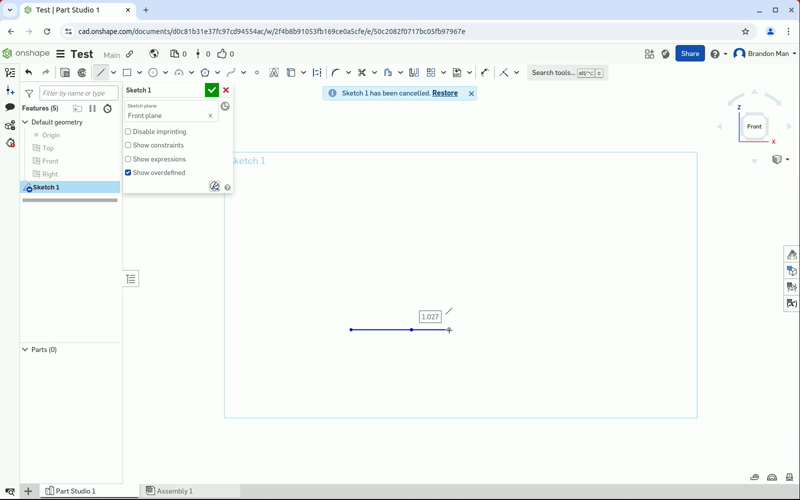
scroll(-6)
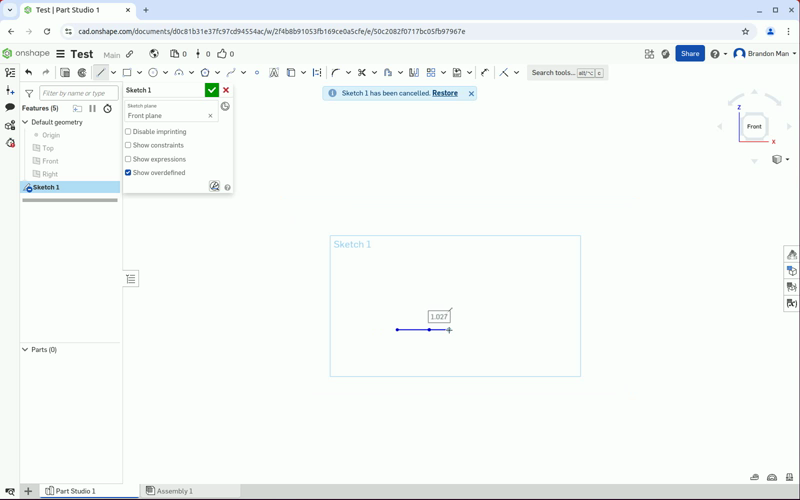
scroll(-6)
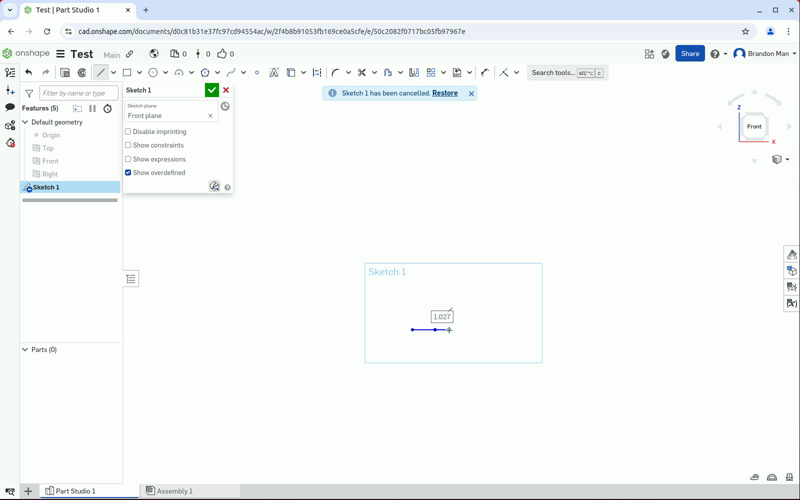
scroll(-6)
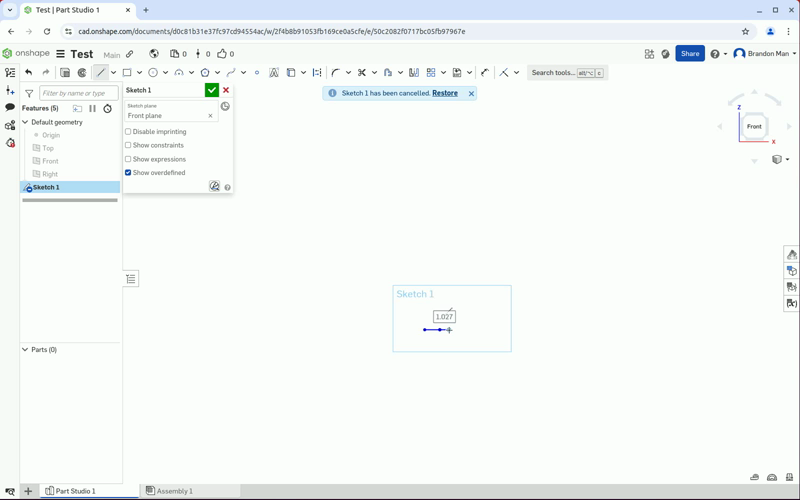
scroll(-6)
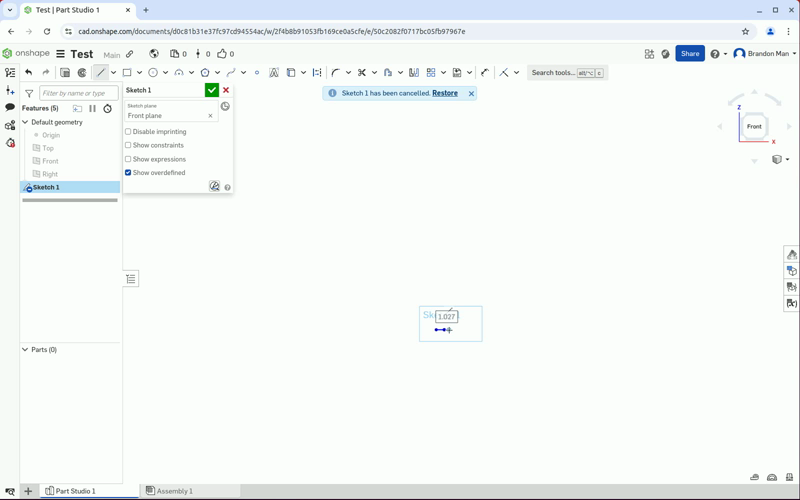
key_up(shift)
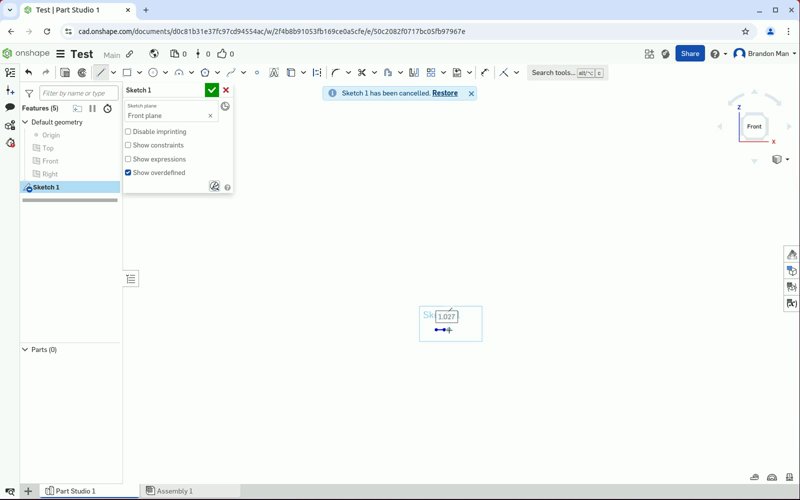
key_down(shift)
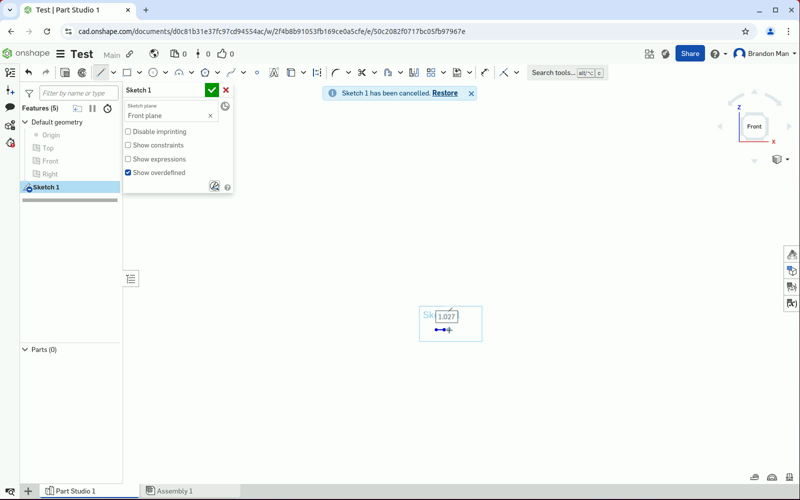
mouse_move(479, 329)
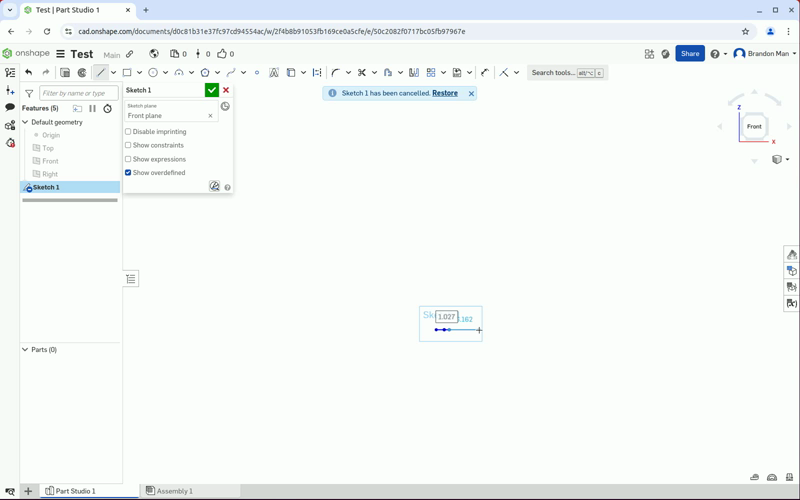
mouse_move(457, 329)
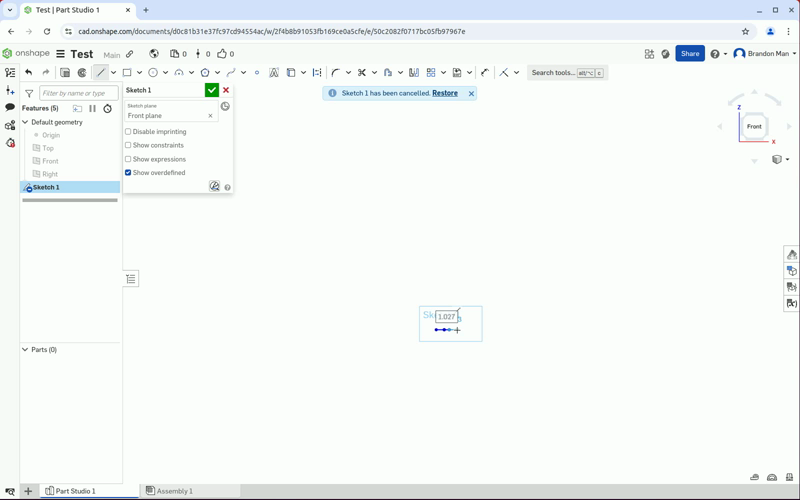
click(457, 329)
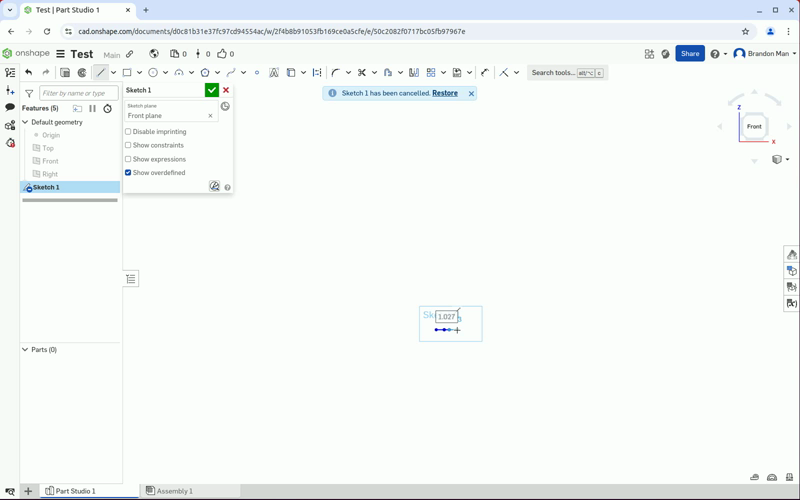
key_up(shift)
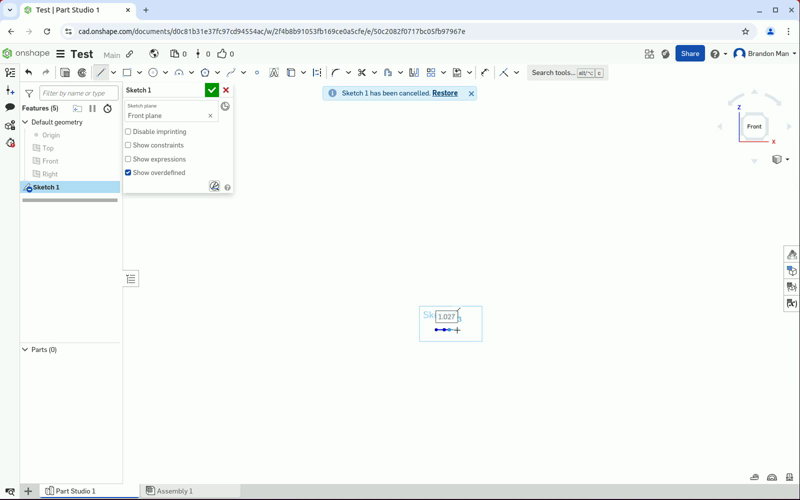
key_down(shift)
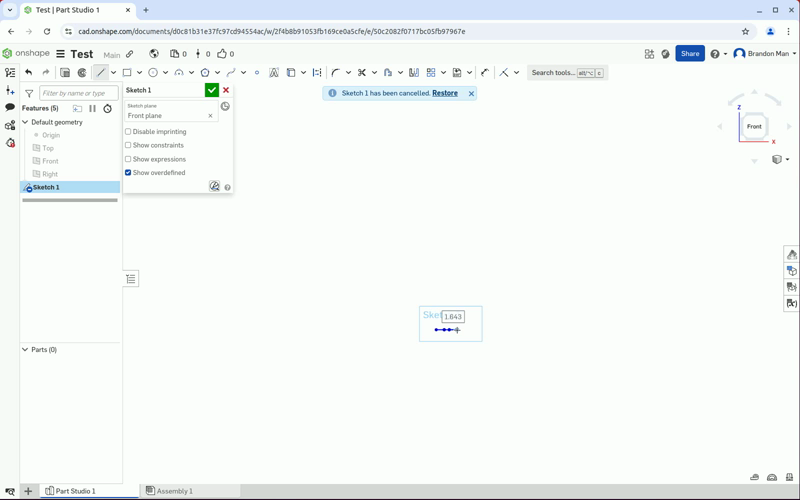
mouse_move(487, 329)
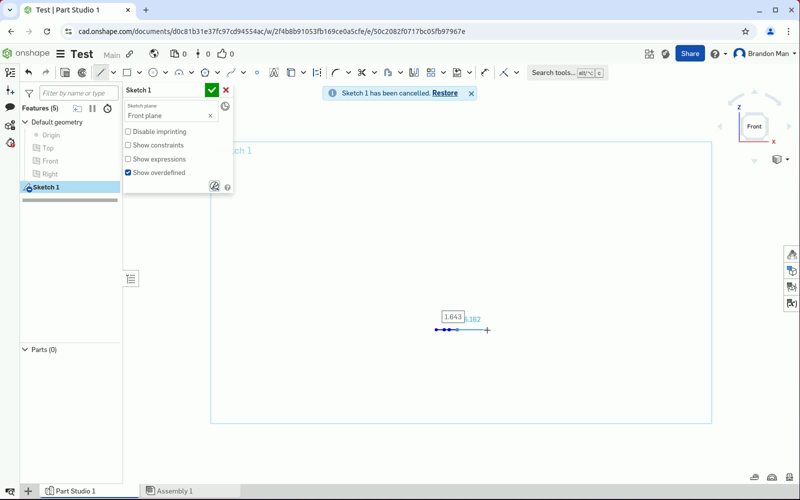
mouse_move(457, 292)
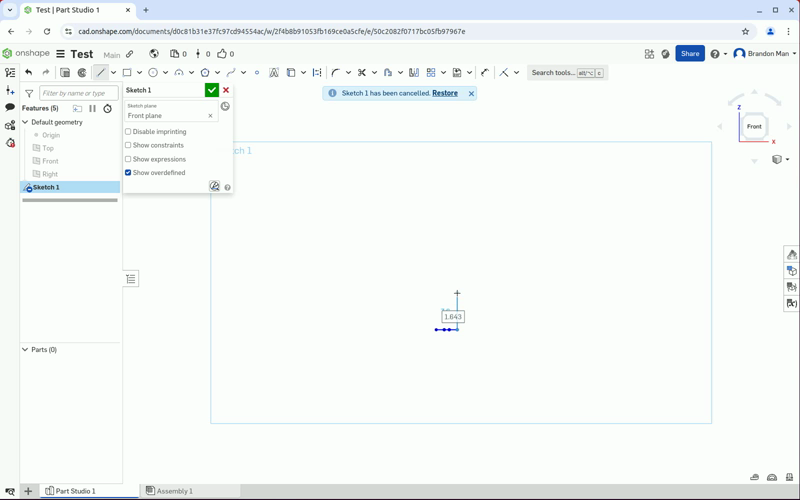
click(457, 292)
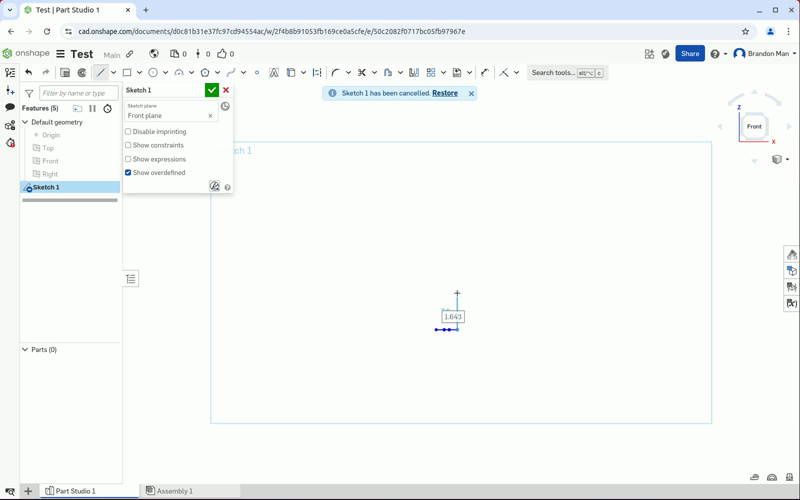
key_up(shift)
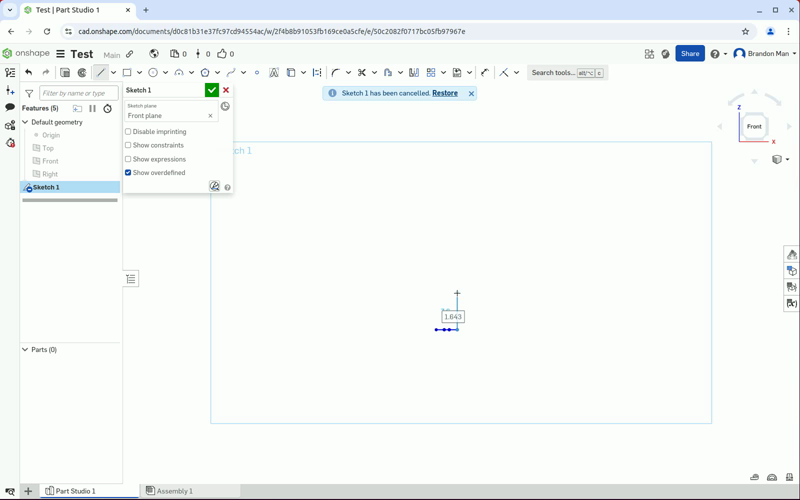
key_down(shift)
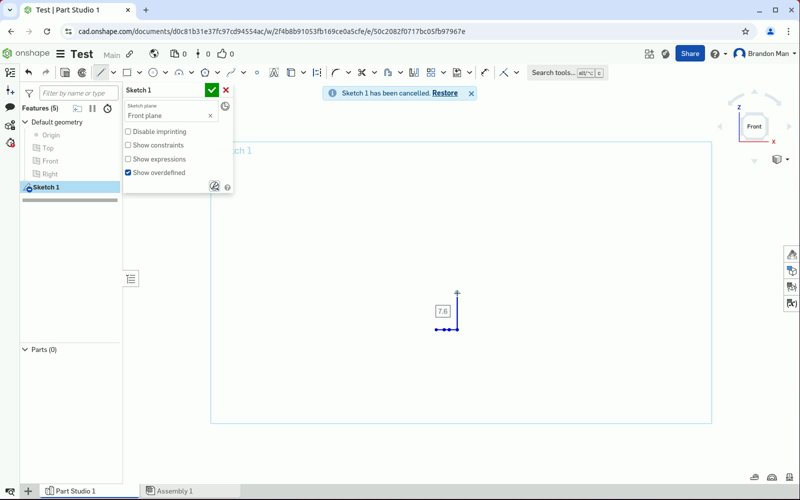
mouse_move(487, 292)
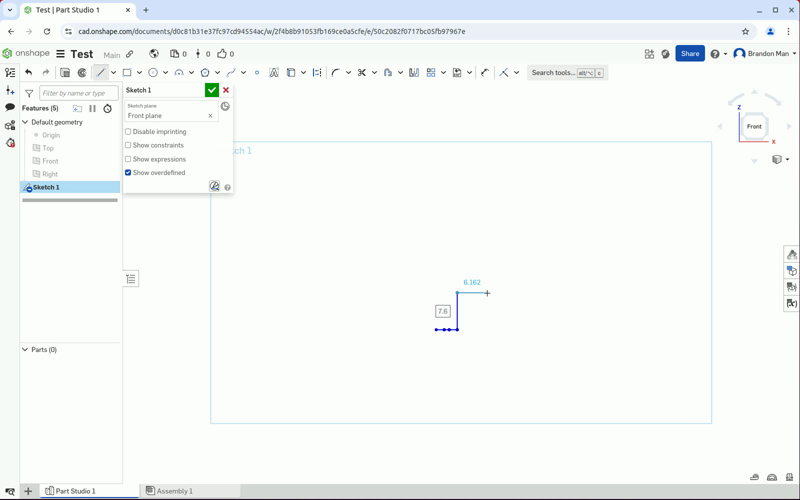
mouse_move(436, 292)
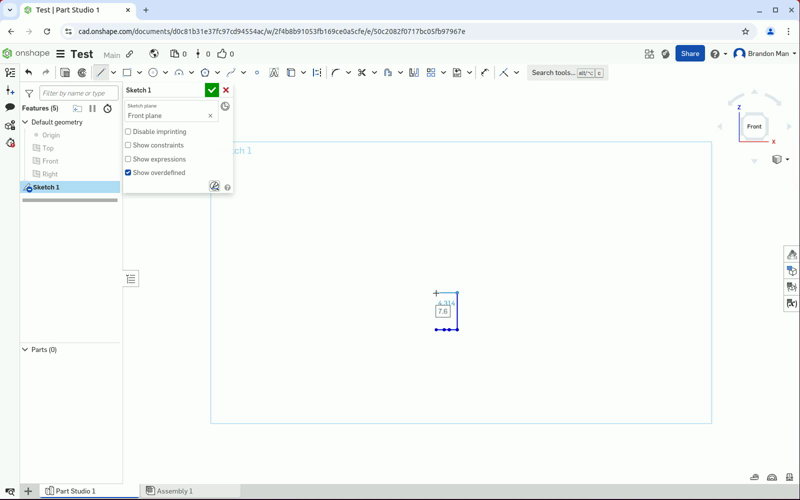
click(436, 292)
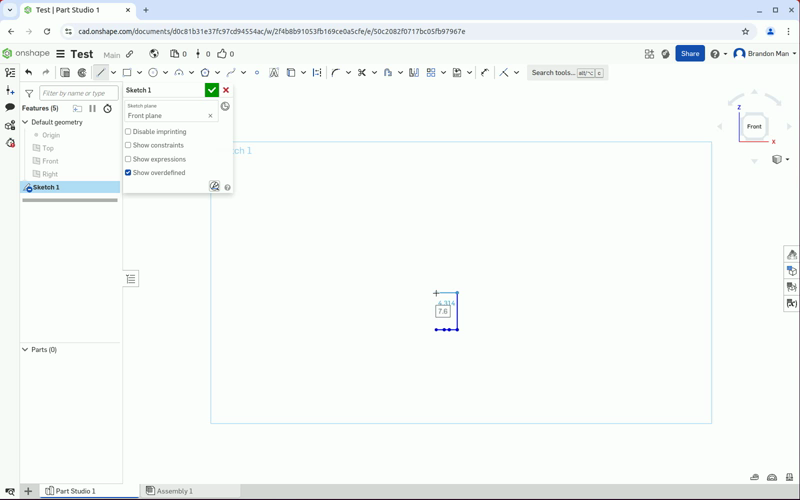
key_up(shift)
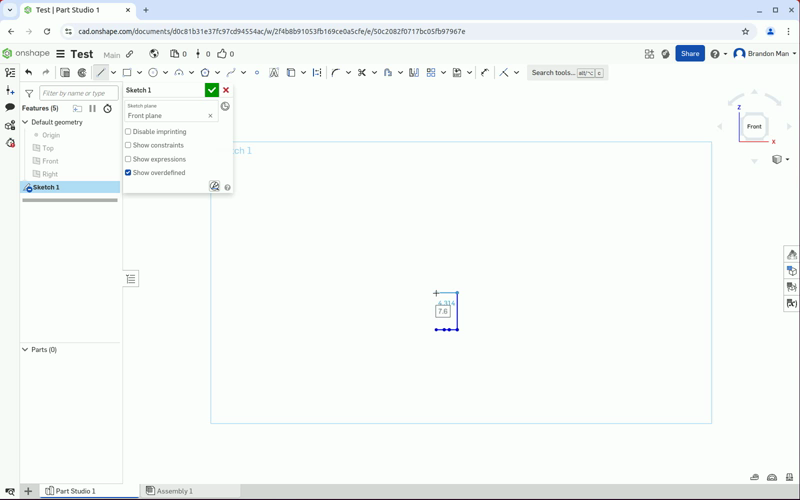
mouse_move(466, 292)
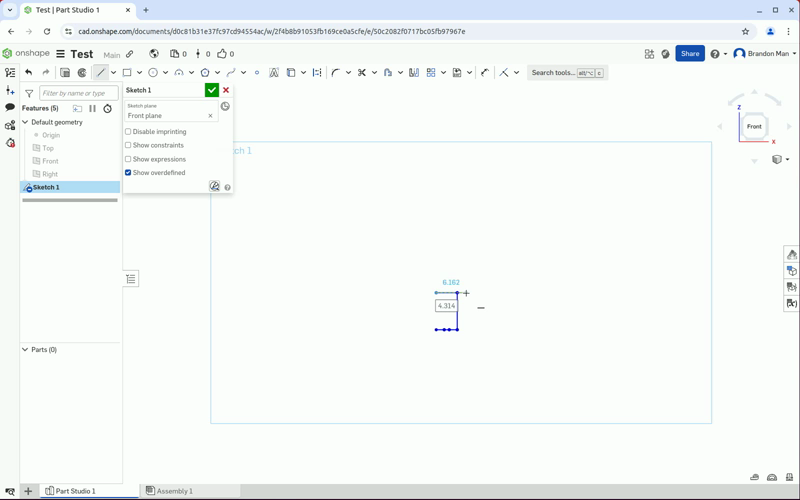
key_down(shift)
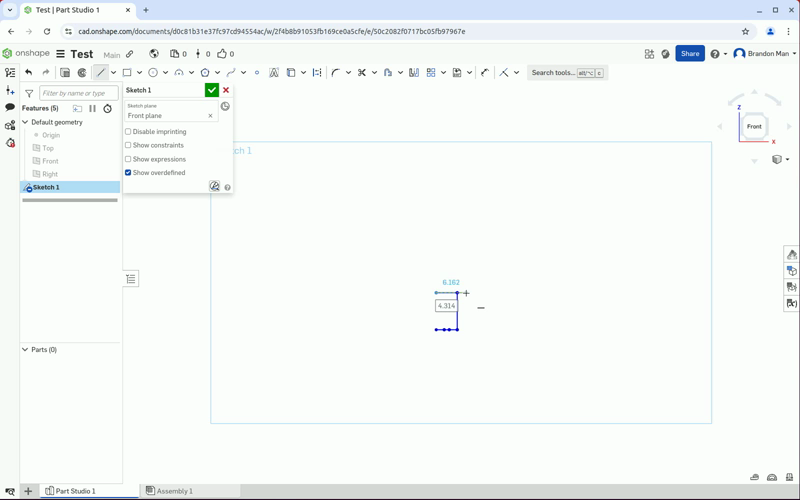
mouse_move(436, 329)
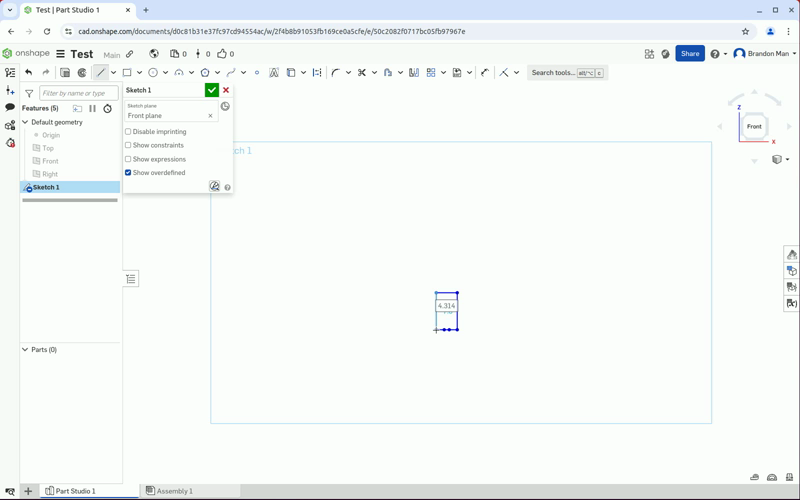
key_up(shift)
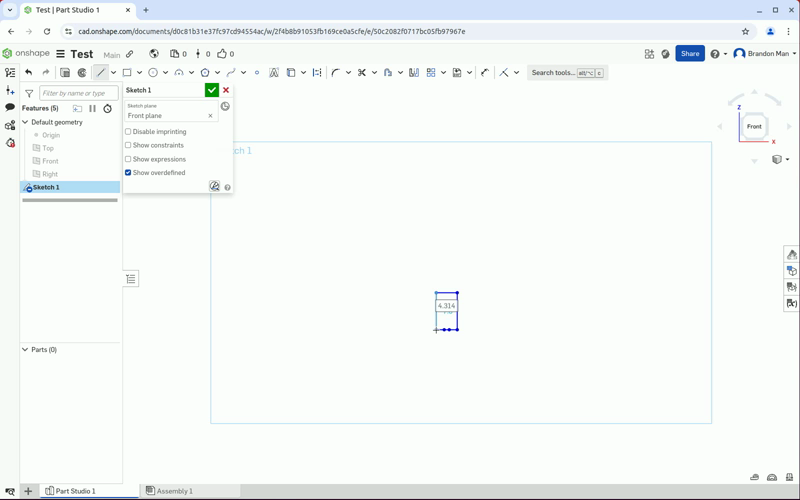
click(436, 329)
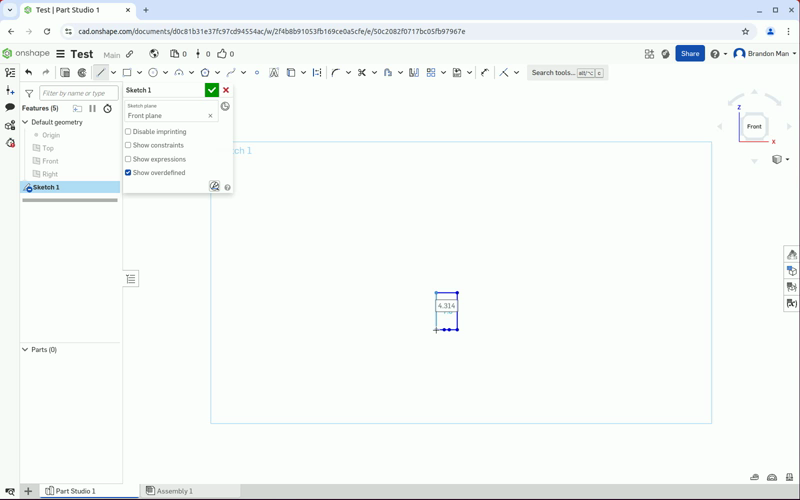
key(esc)
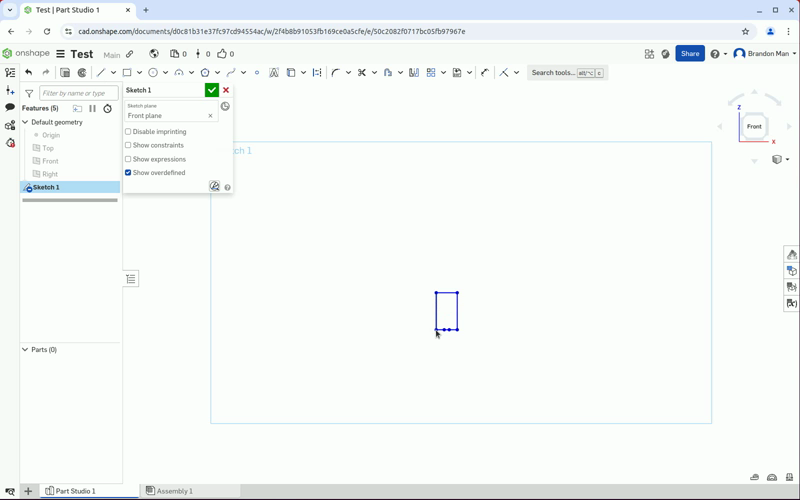
mouse_move(451, 318)
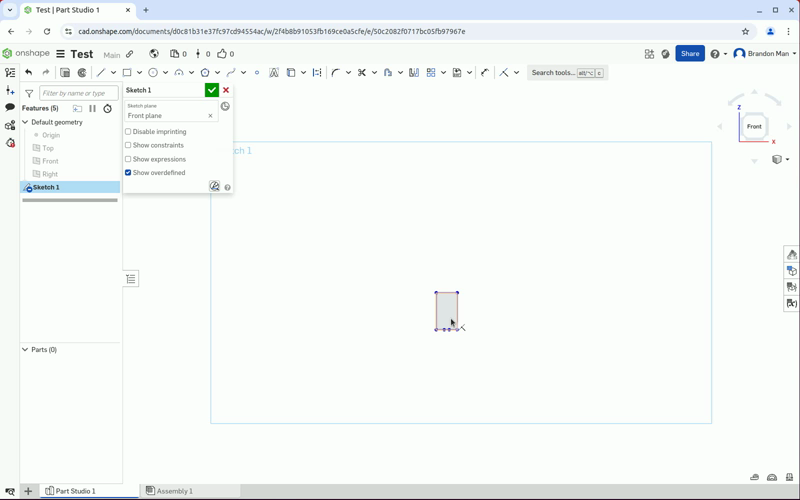
scroll(6)
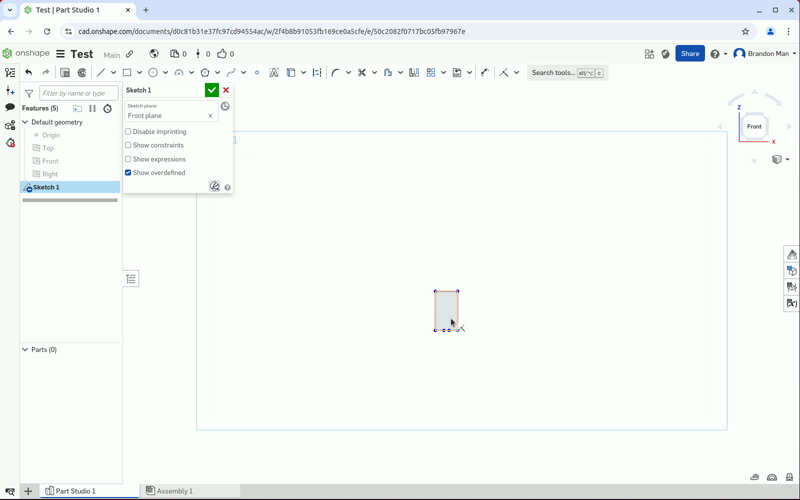
scroll(6)
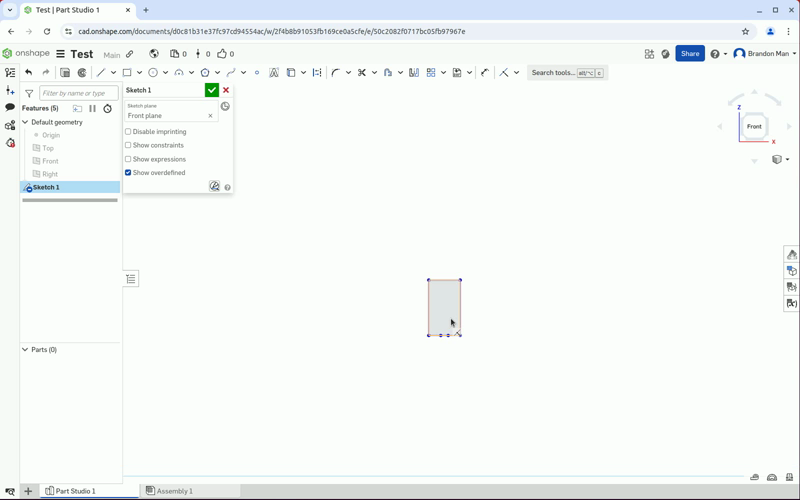
scroll(6)
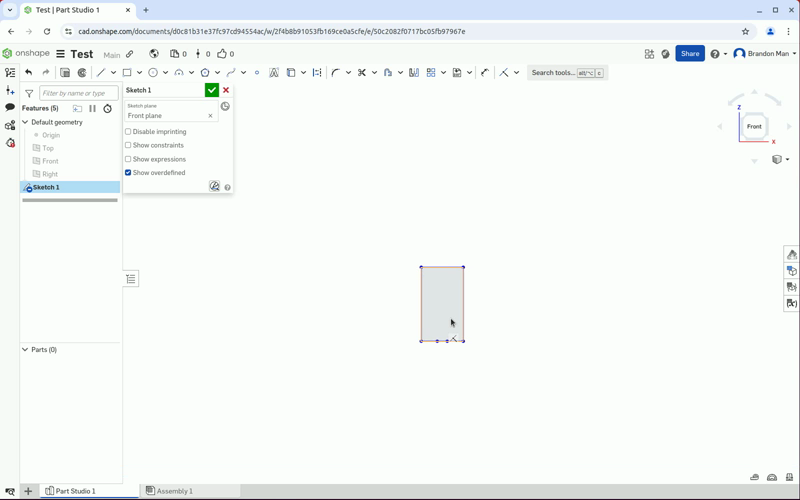
scroll(6)
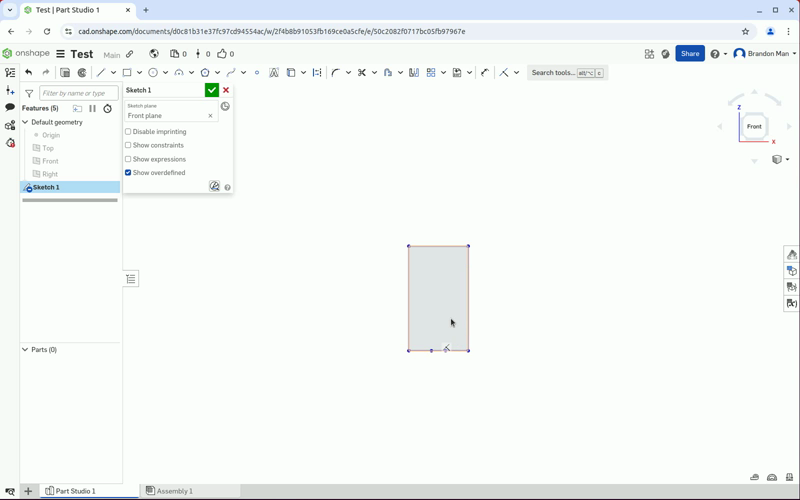
scroll(6)
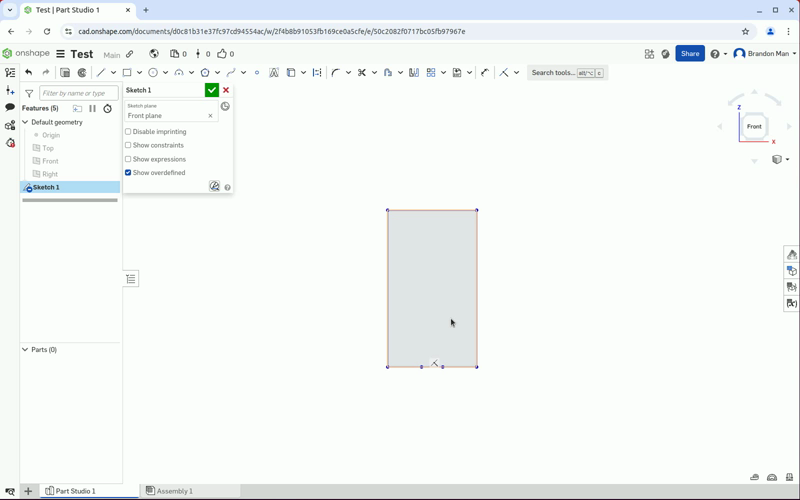
scroll(6)
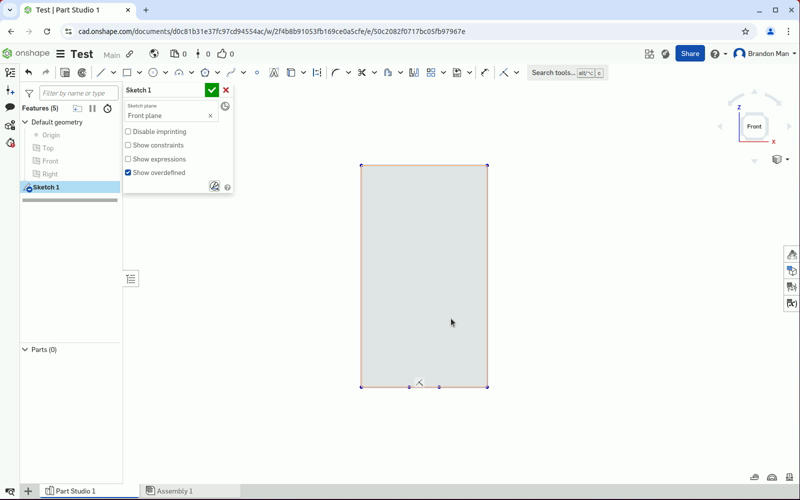
scroll(6)
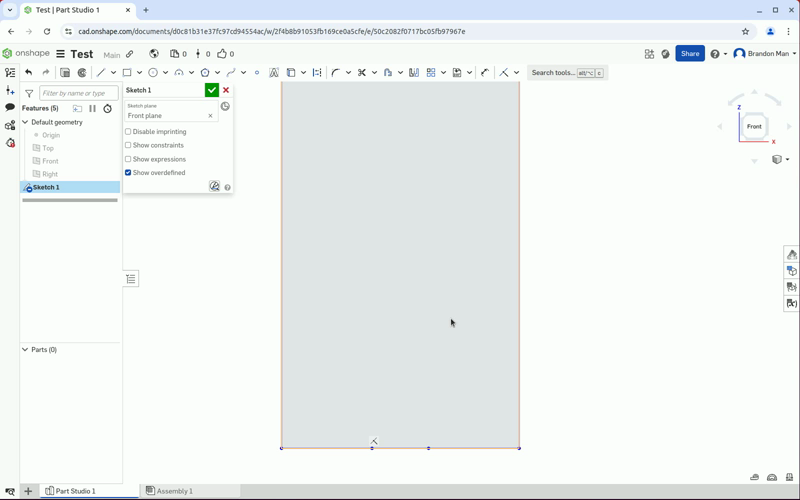
click(451, 318)
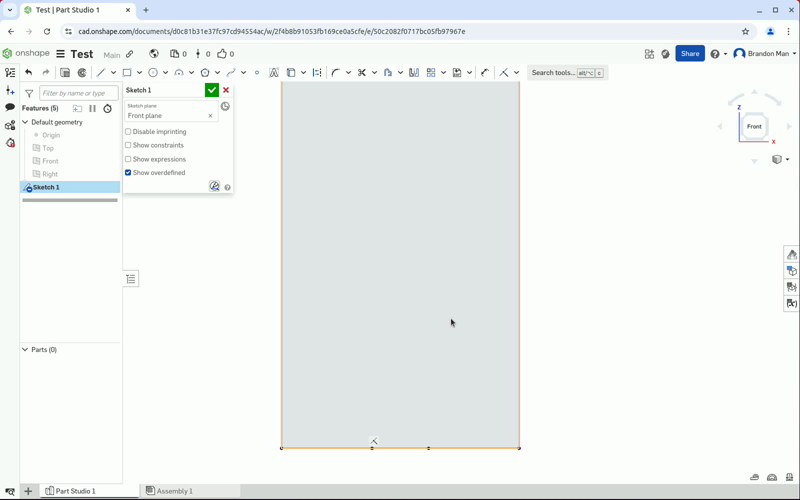
scroll(-6)
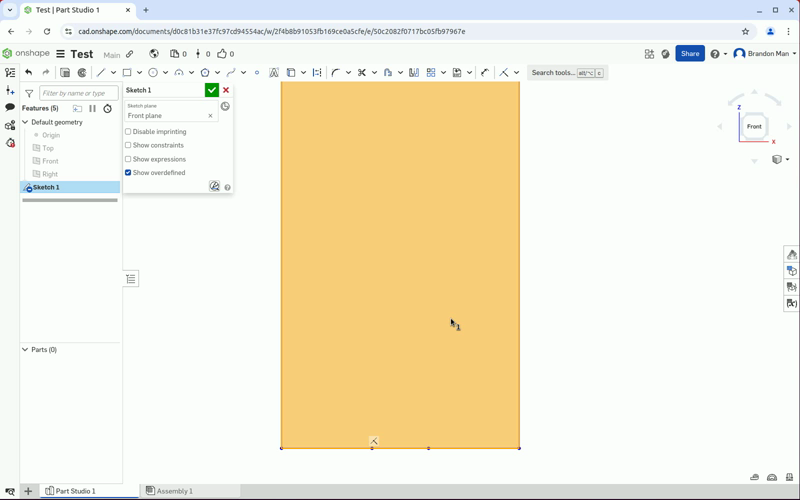
scroll(-6)
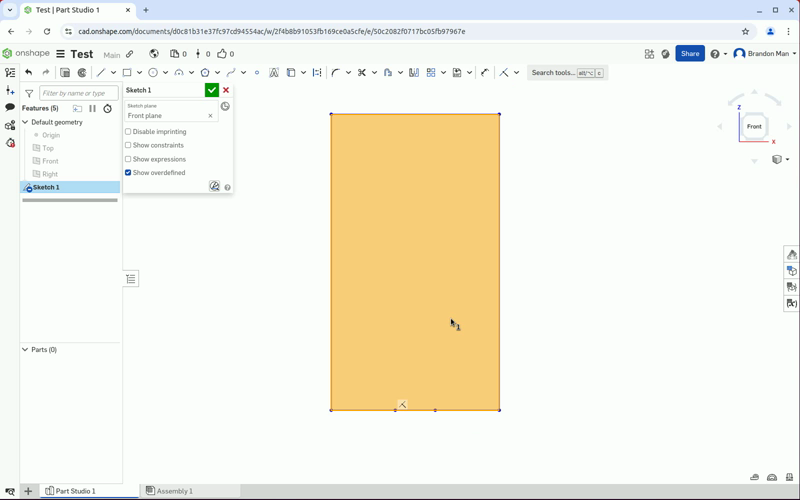
scroll(-6)
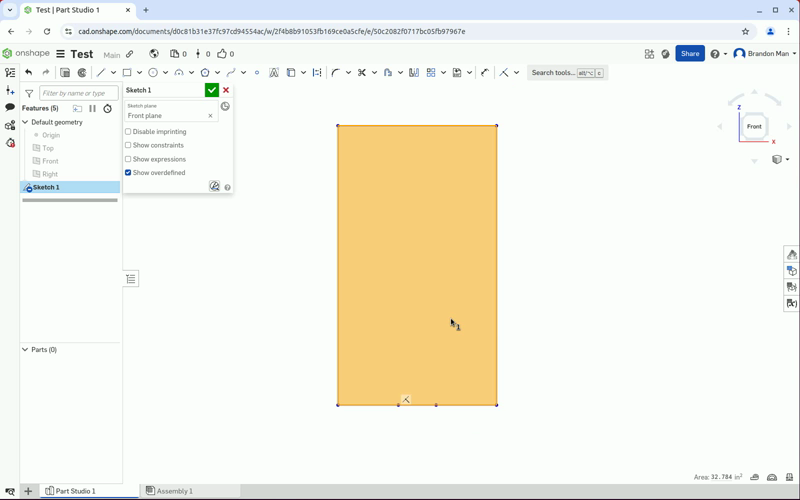
scroll(-6)
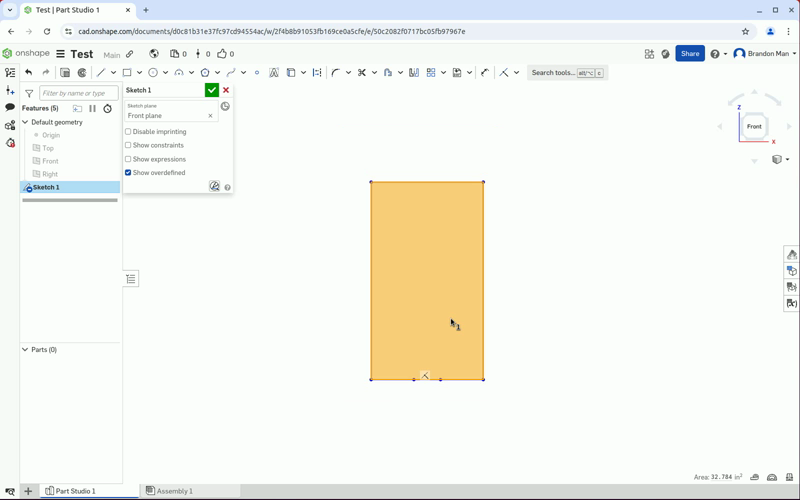
scroll(-6)
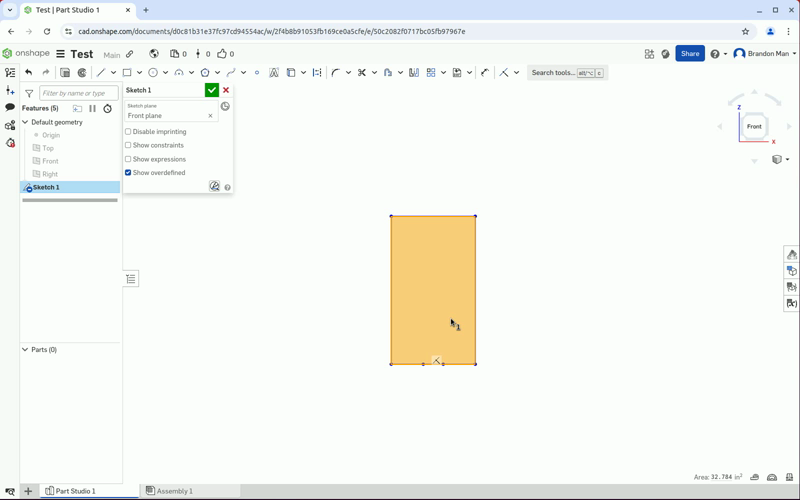
scroll(-6)
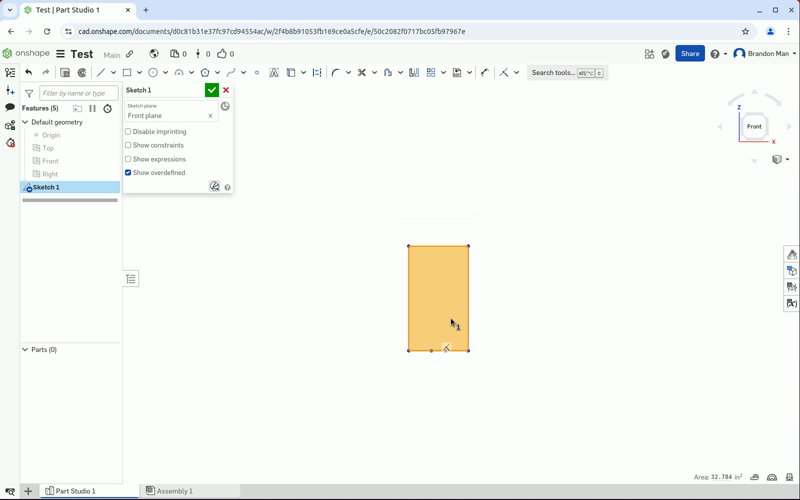
scroll(-6)
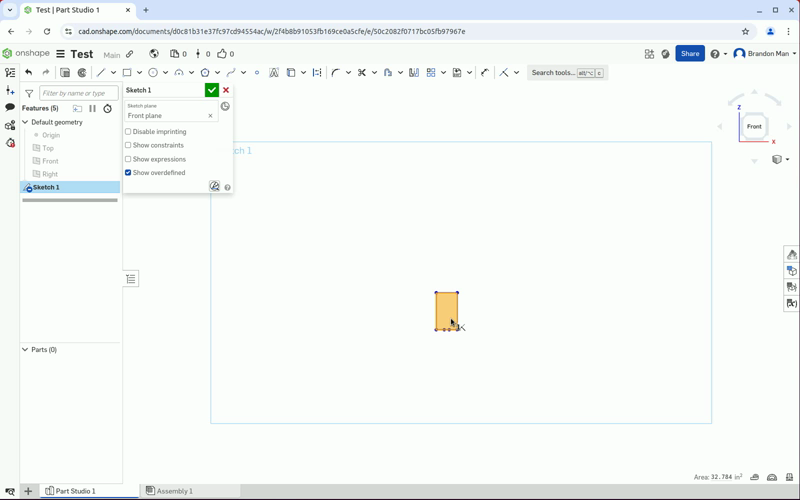
mouse_move(73, 352)
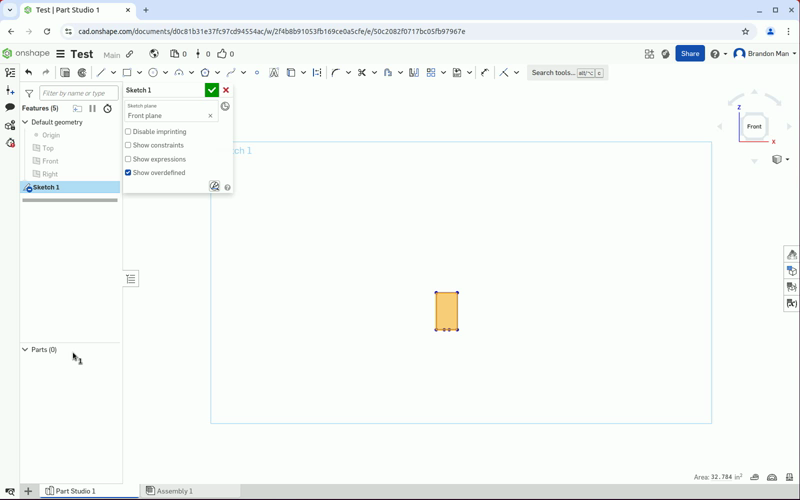
key(shift+y)
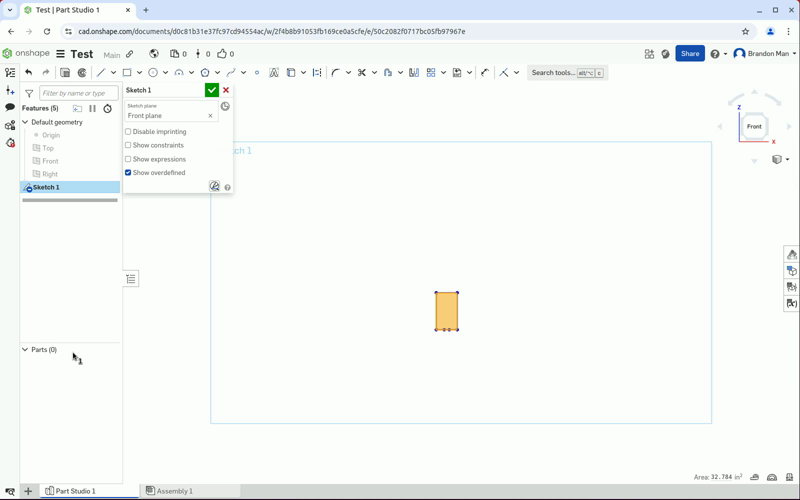
key(shift+e)
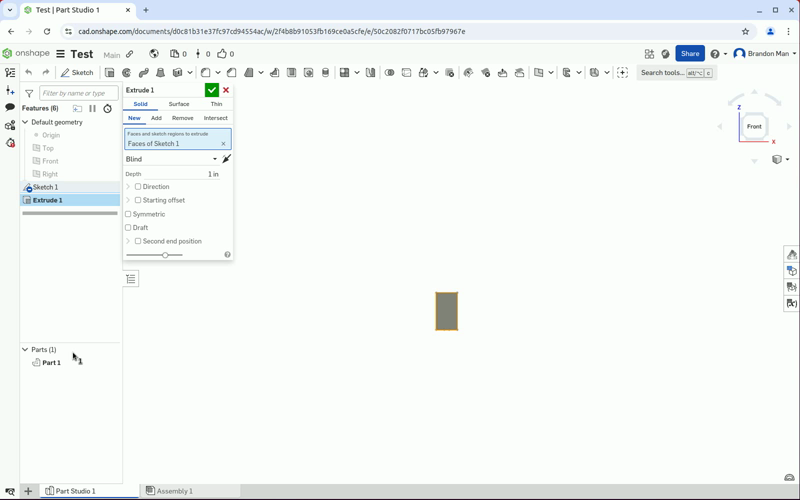
mouse_move(143, 106)
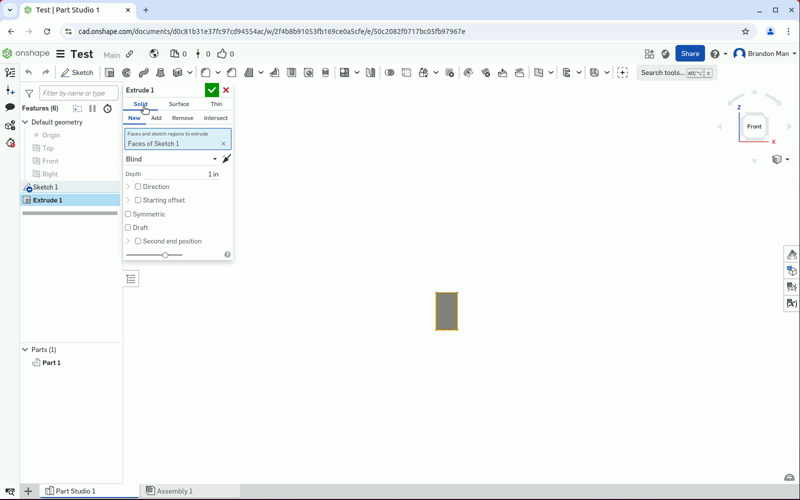
click(143, 106)
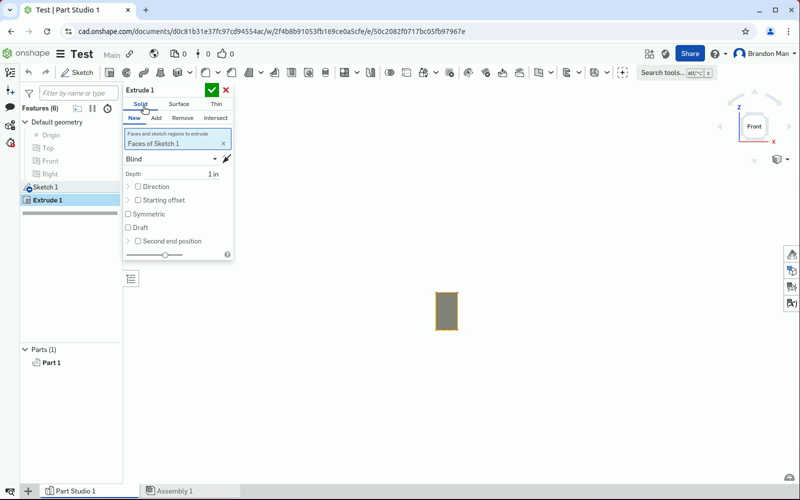
mouse_move(137, 120)
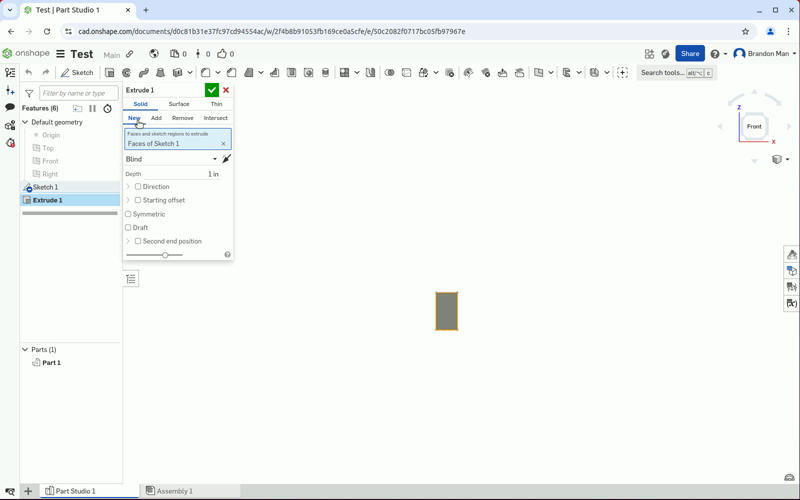
click(137, 120)
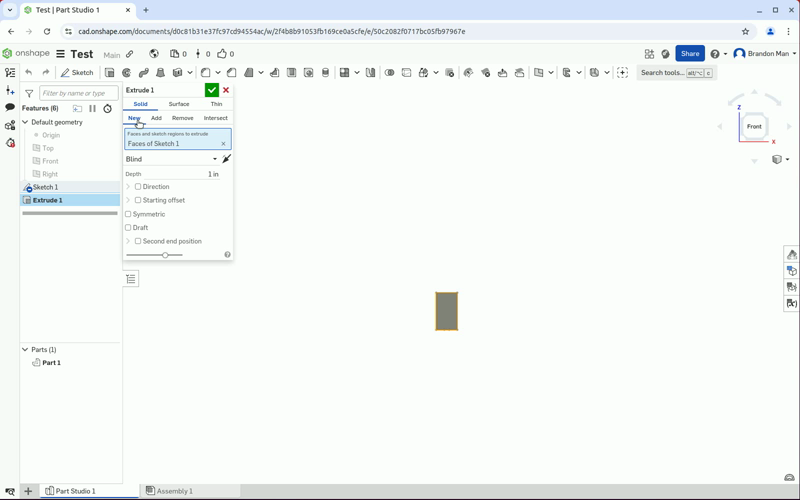
key(tab, 4)
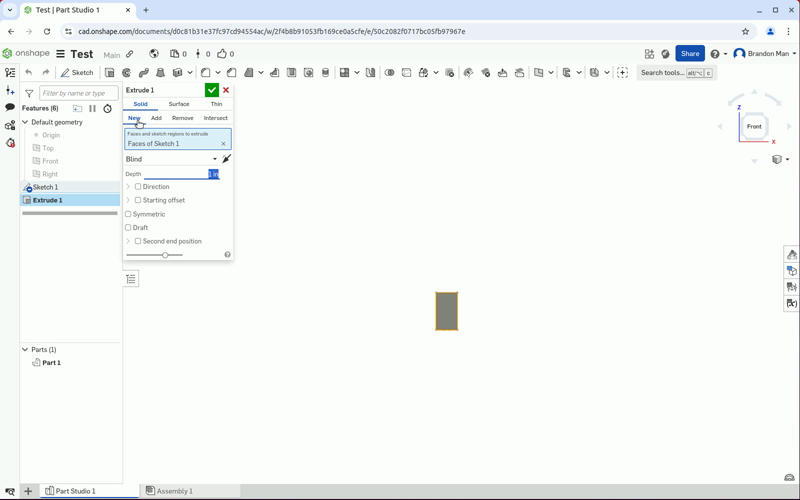
text(1.926)
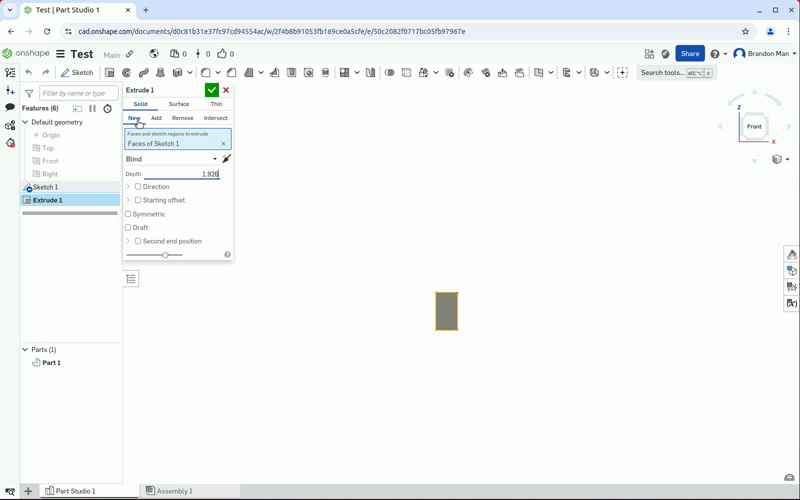
key(enter)
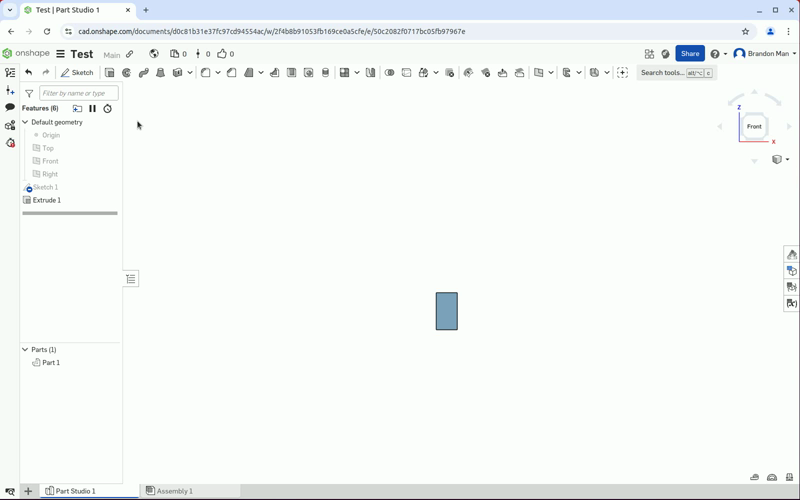
key(shift+h)
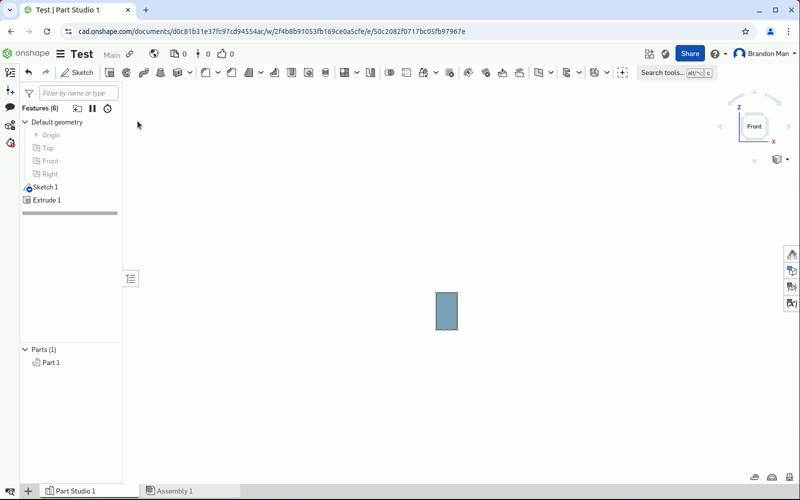
key(shift+h)
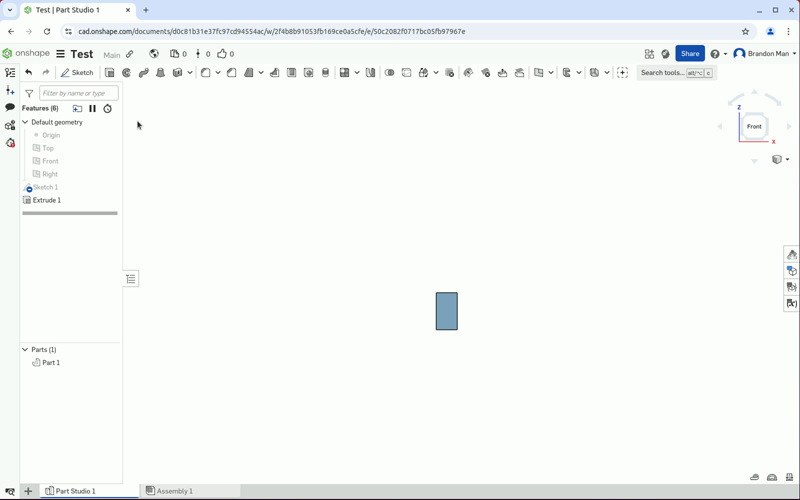
mouse_move(73, 189)
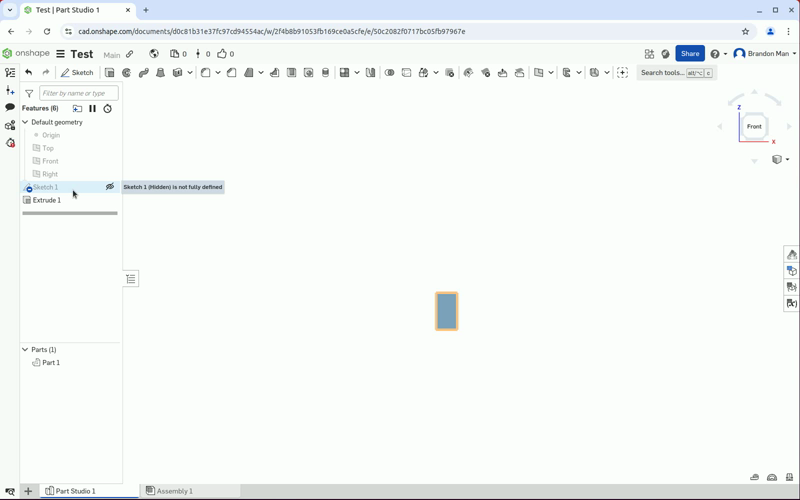
click(73, 189)
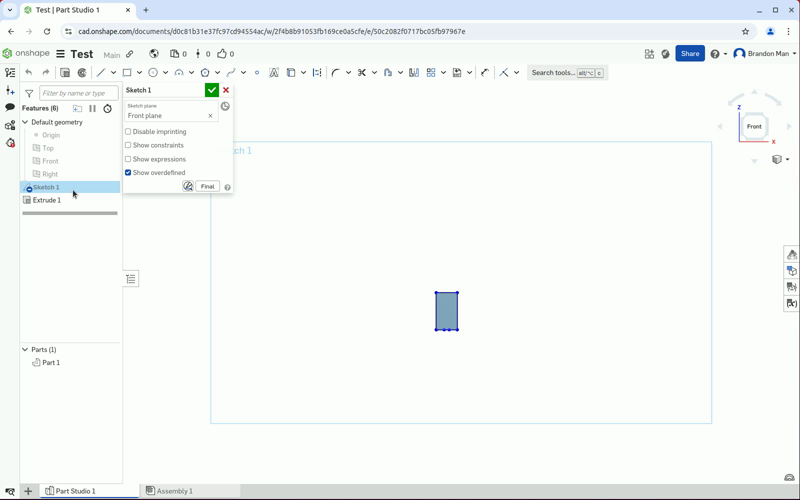
mouse_move(229, 92)
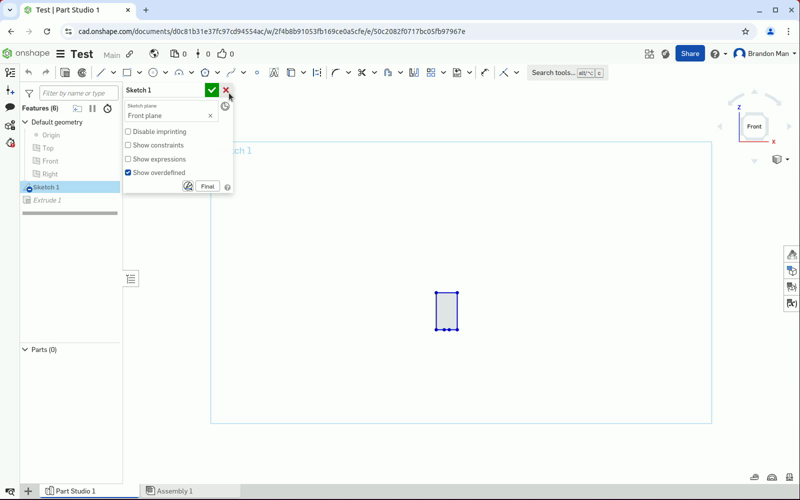
click(229, 92)
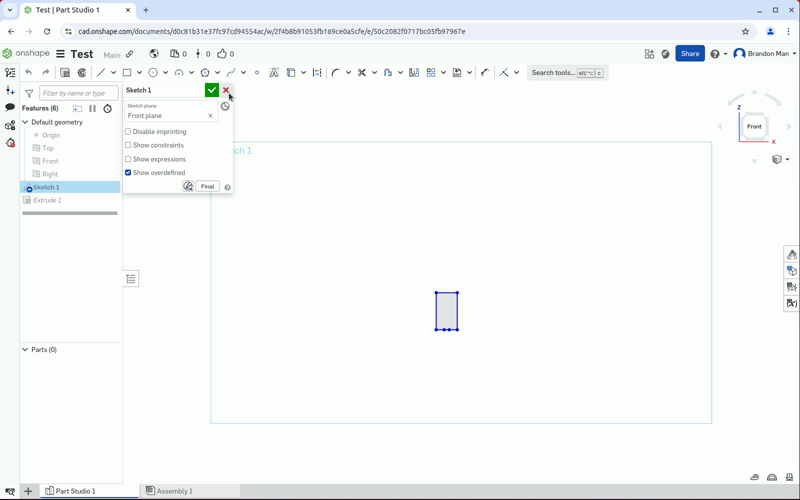
key(shift+s)
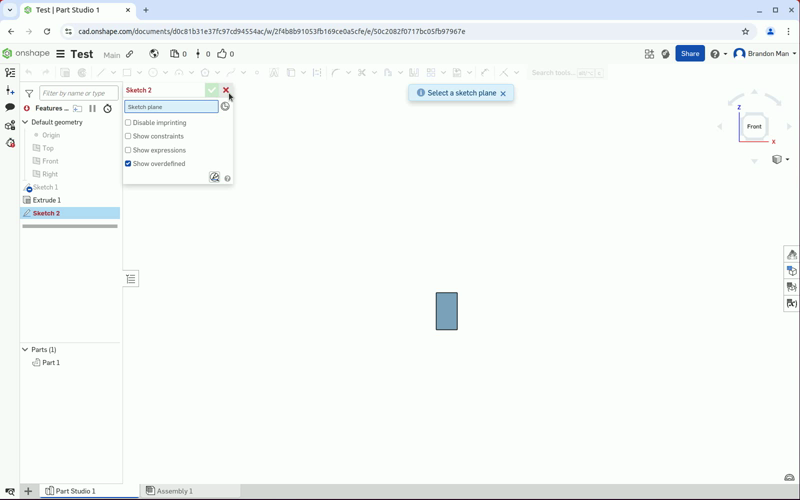
mouse_move(73, 163)
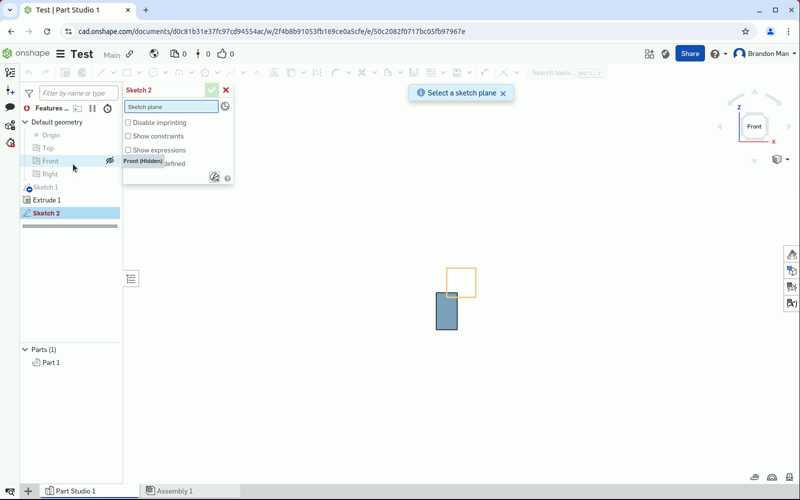
click(73, 163)
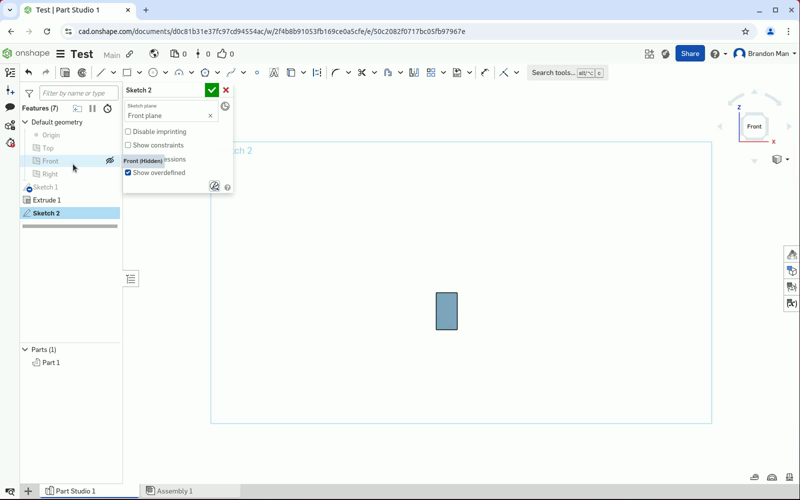
mouse_move(73, 352)
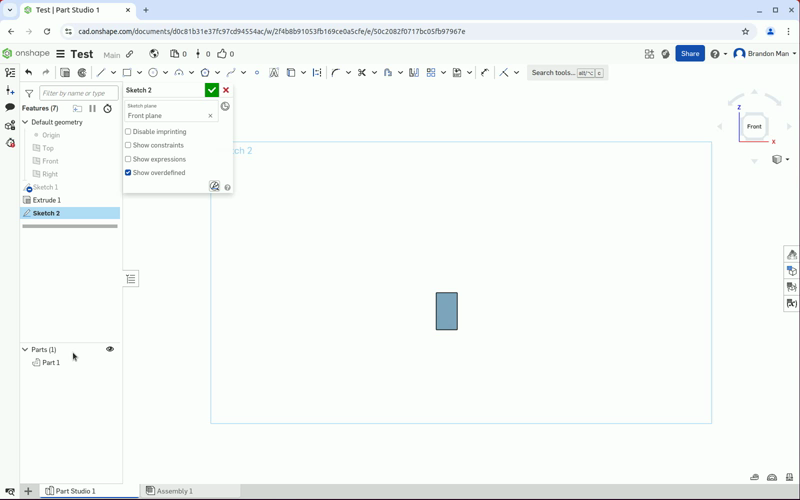
key(y)
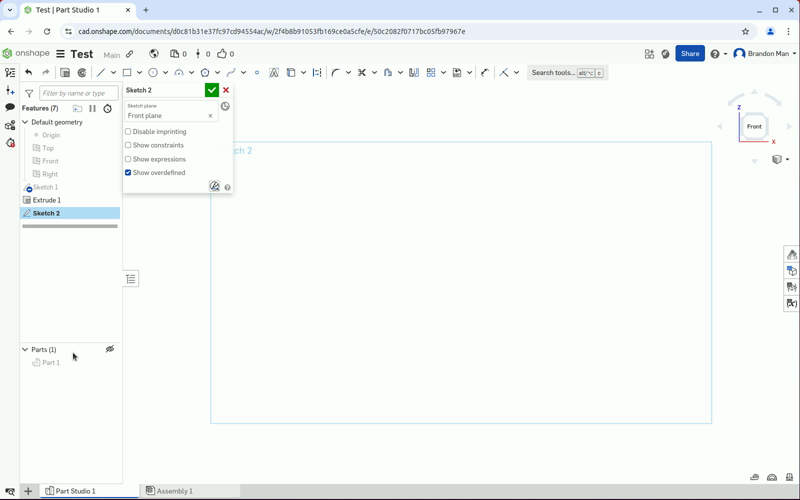
key(l)
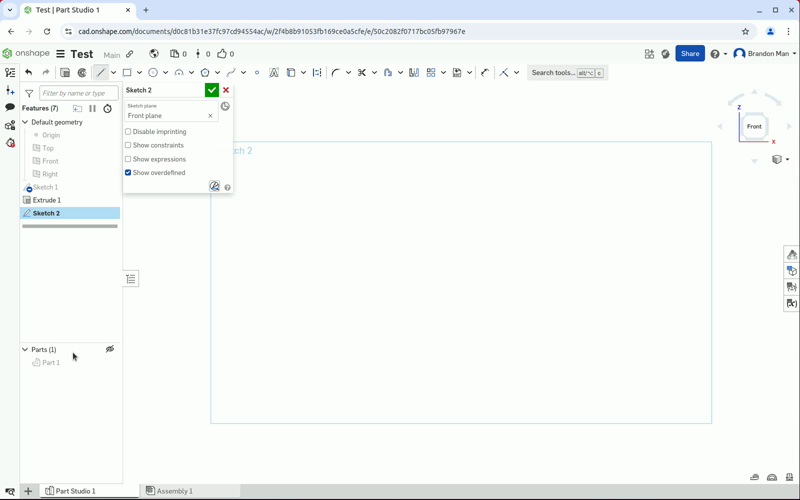
key_down(shift)
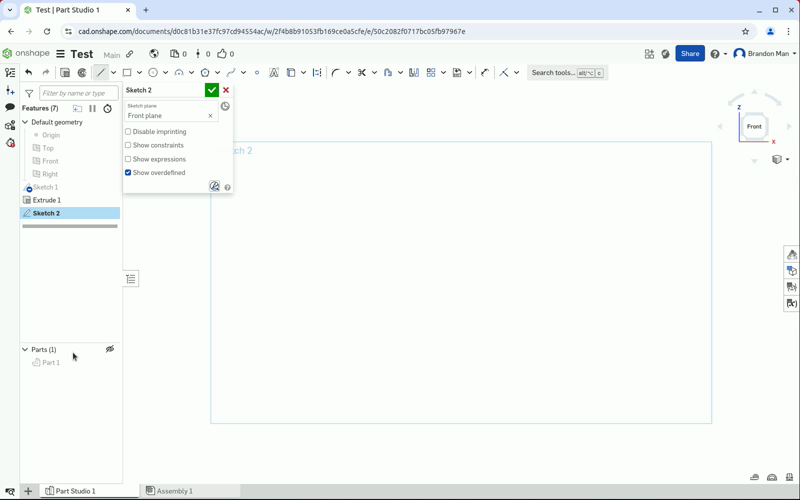
mouse_move(444, 395)
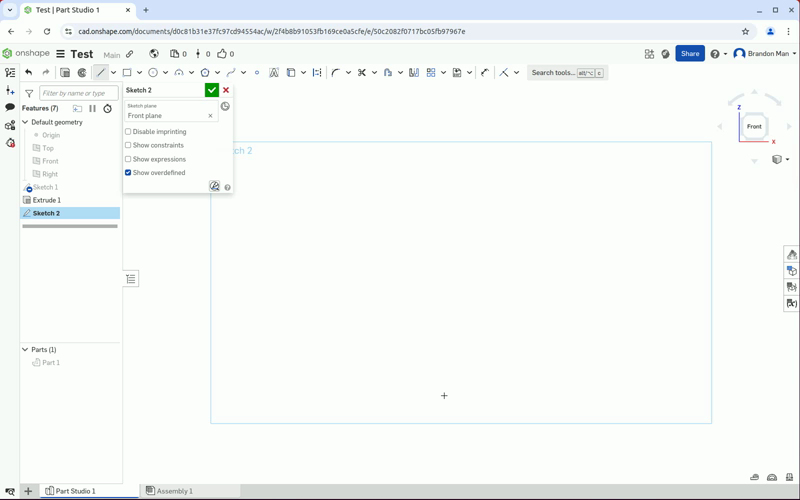
click(444, 395)
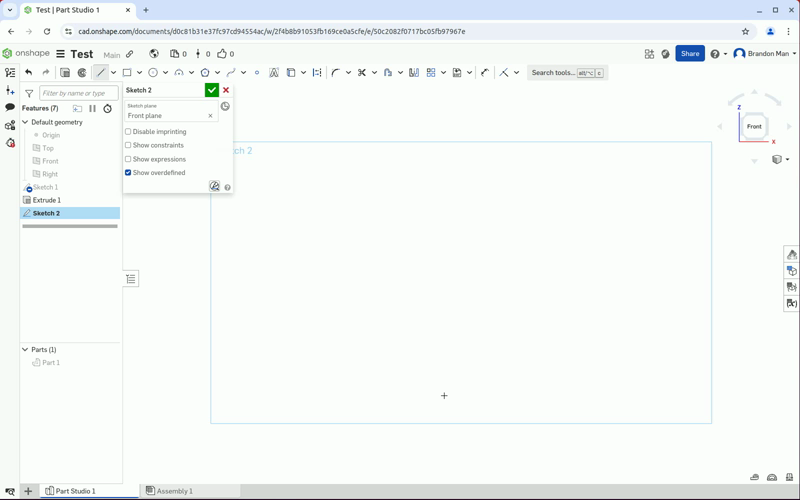
key_up(shift)
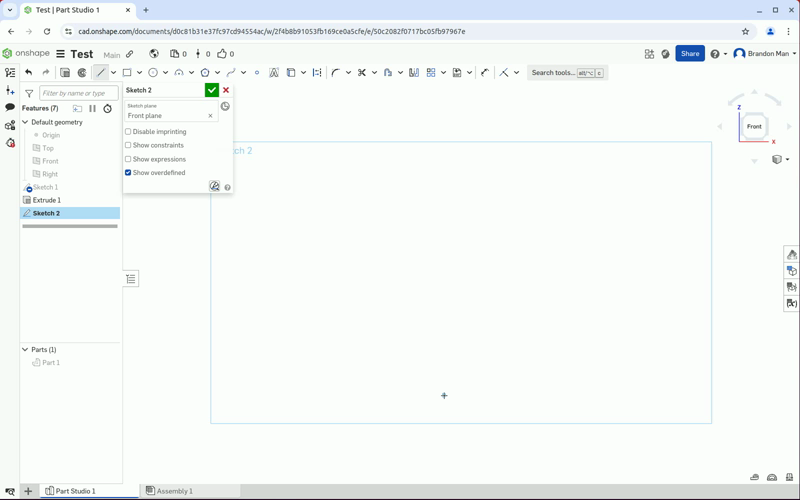
key_down(shift)
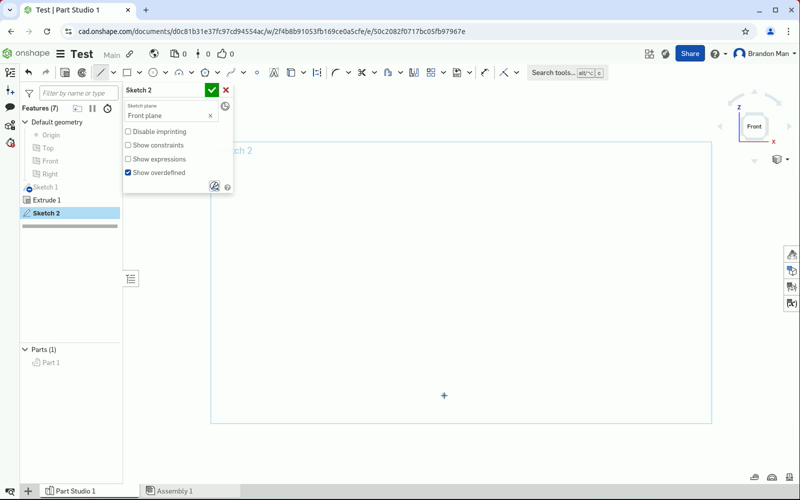
mouse_move(474, 395)
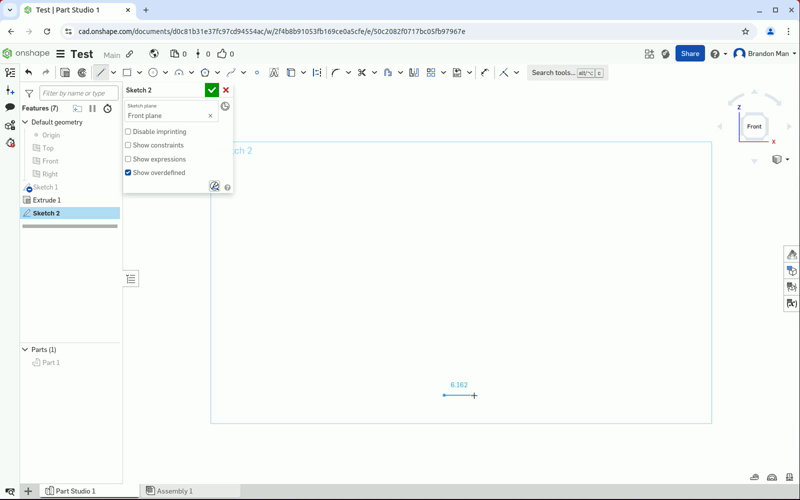
mouse_move(450, 395)
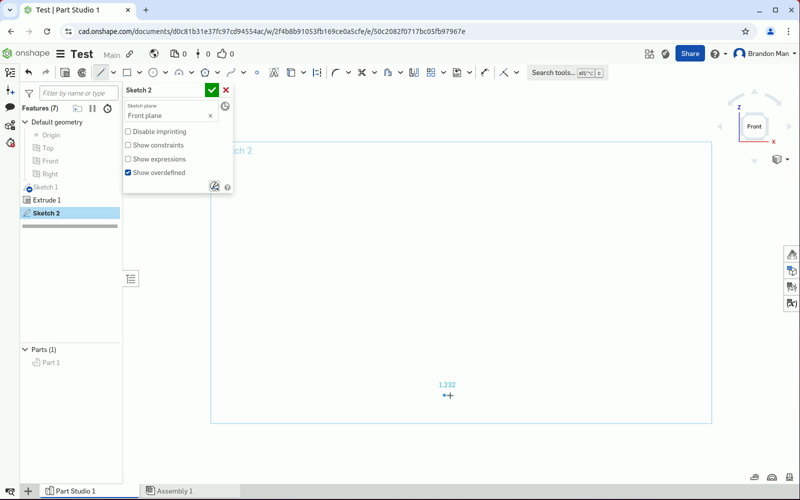
scroll(6)
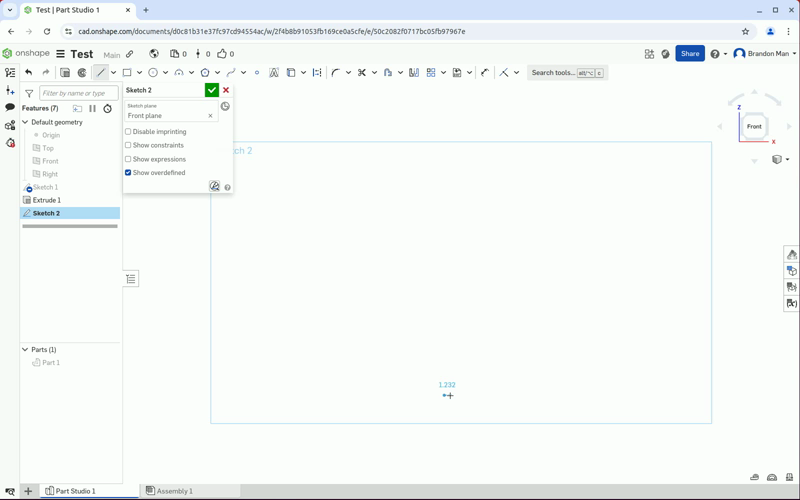
scroll(6)
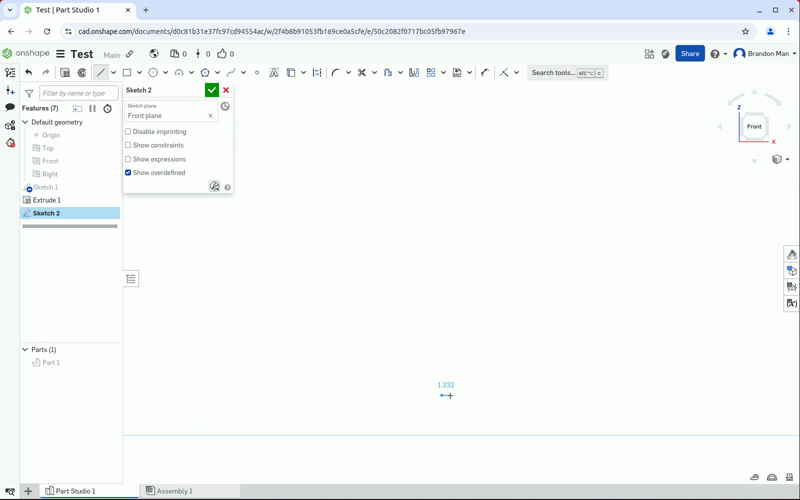
scroll(6)
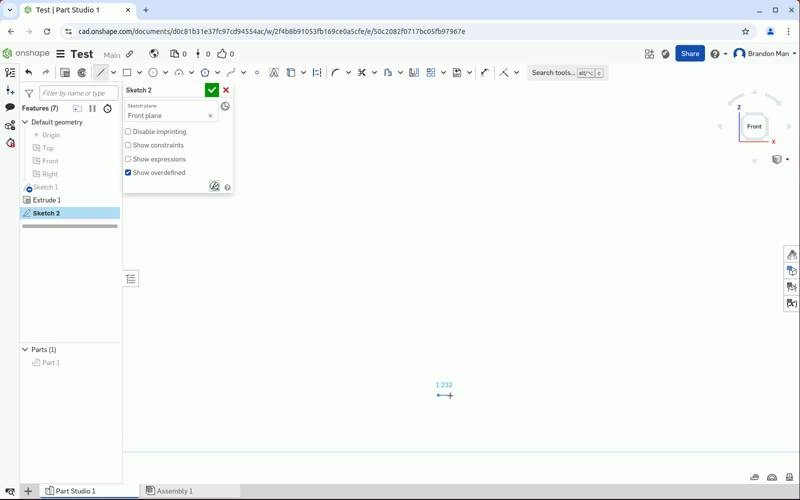
scroll(6)
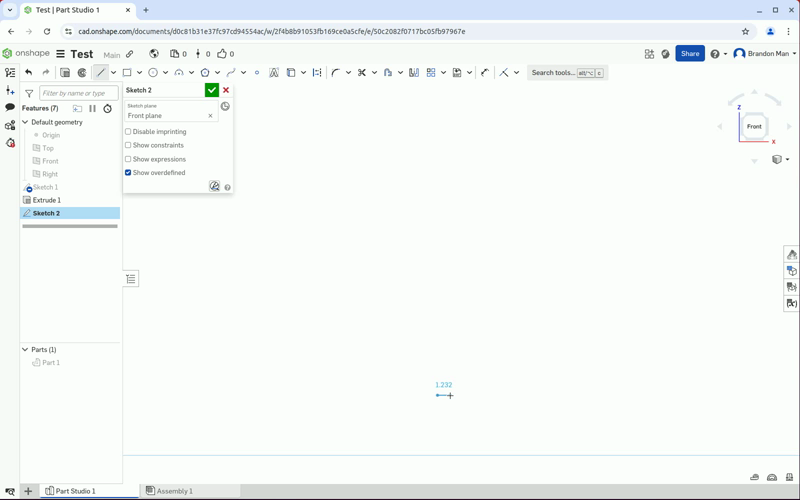
scroll(6)
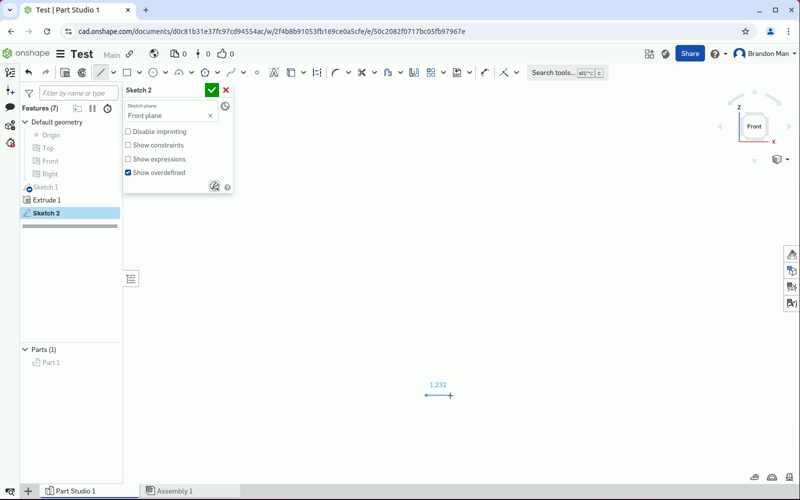
scroll(6)
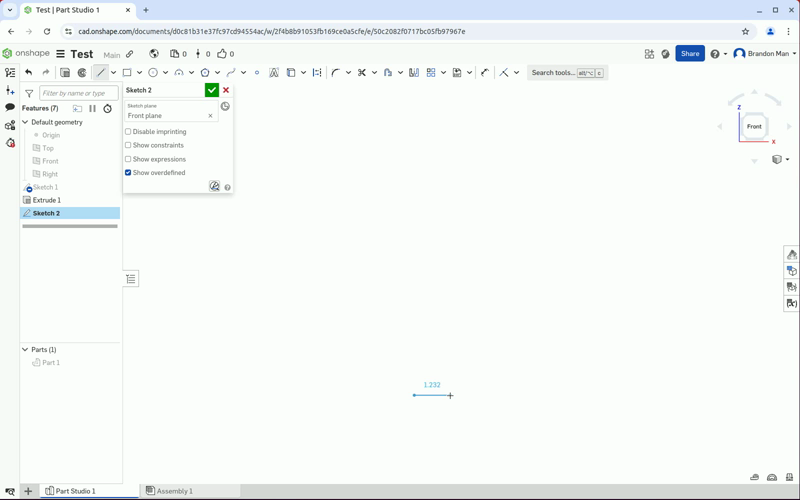
scroll(6)
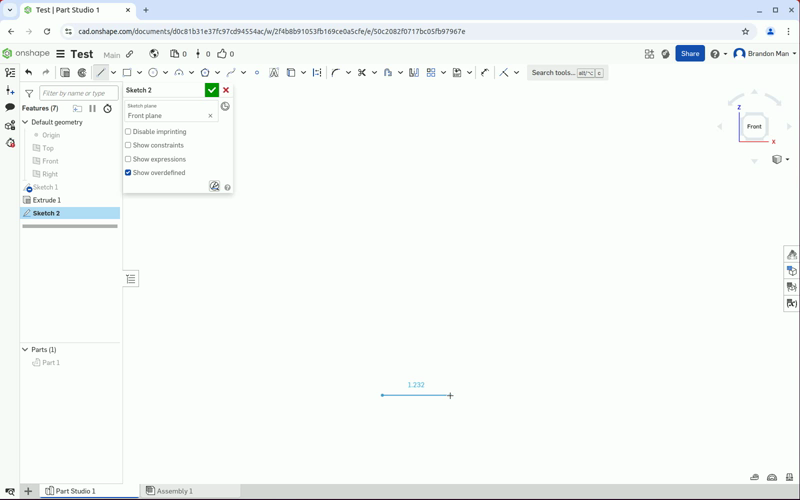
click(450, 395)
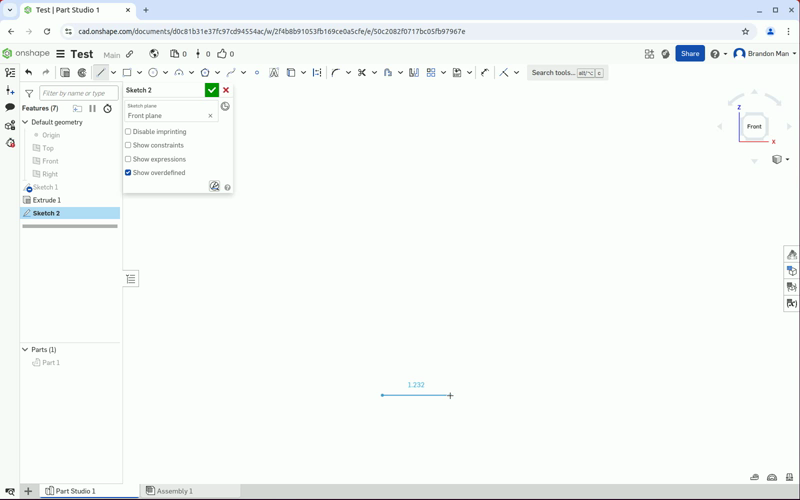
scroll(-6)
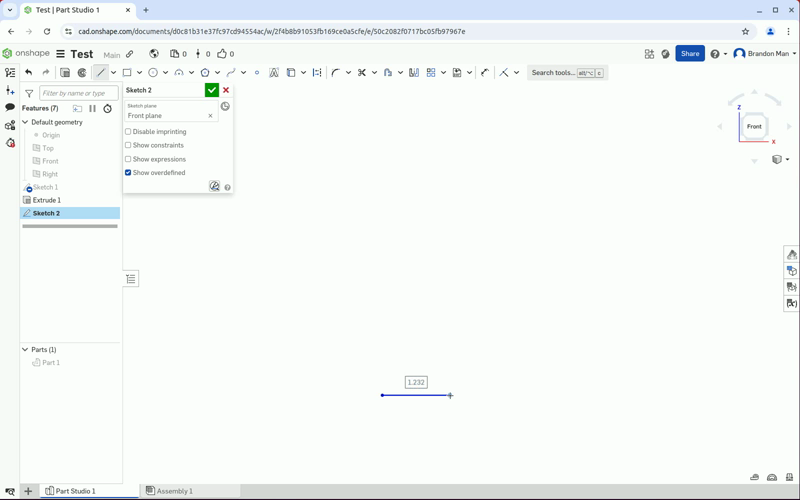
scroll(-6)
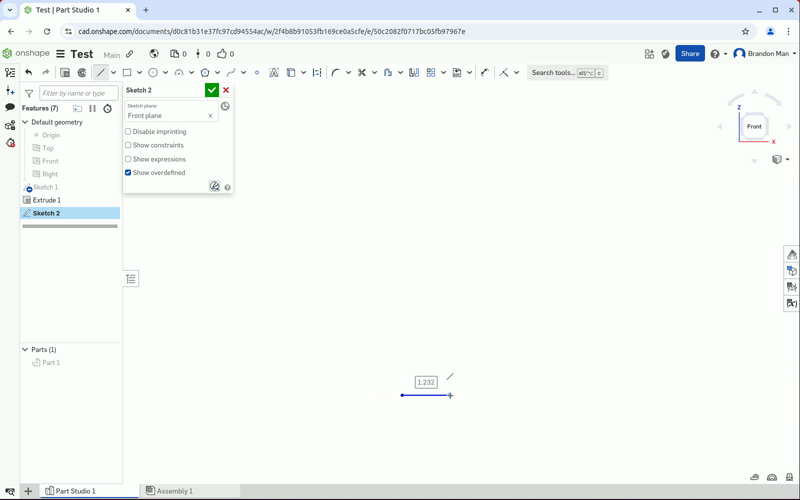
scroll(-6)
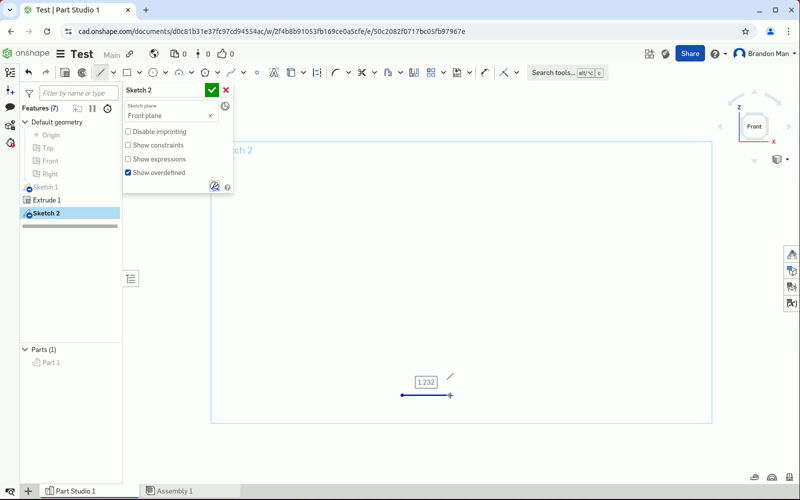
scroll(-6)
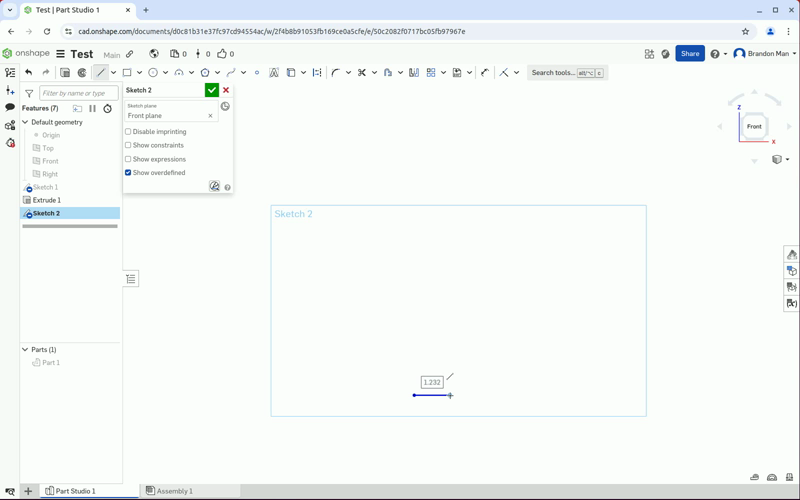
scroll(-6)
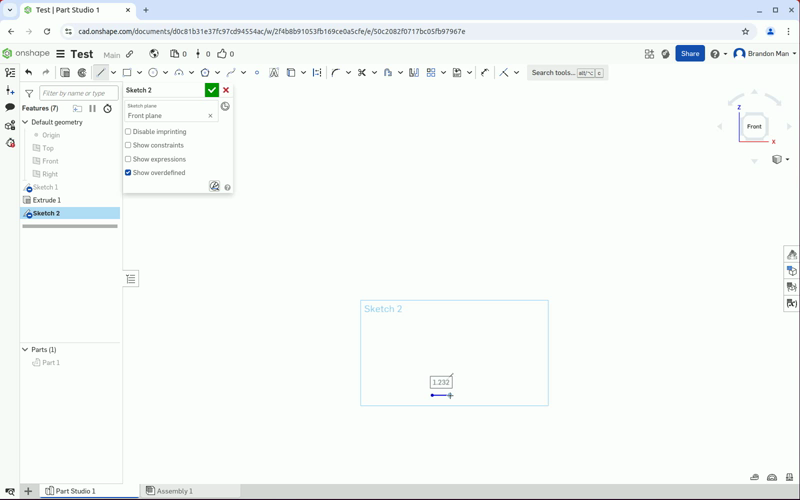
scroll(-6)
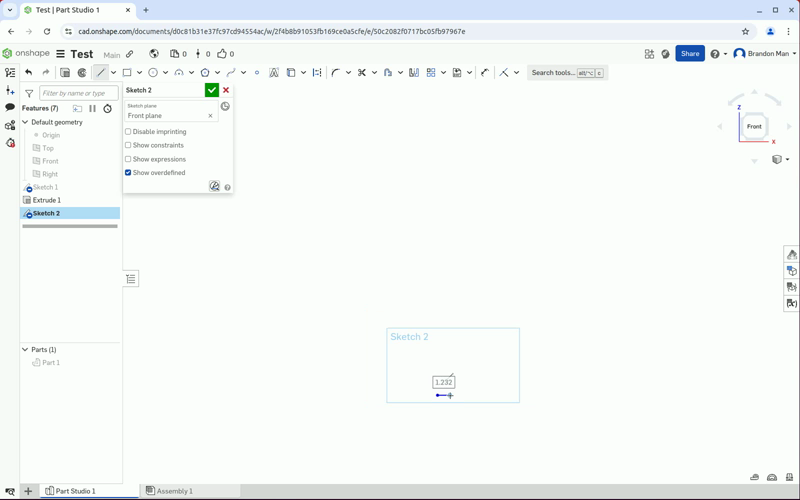
scroll(-6)
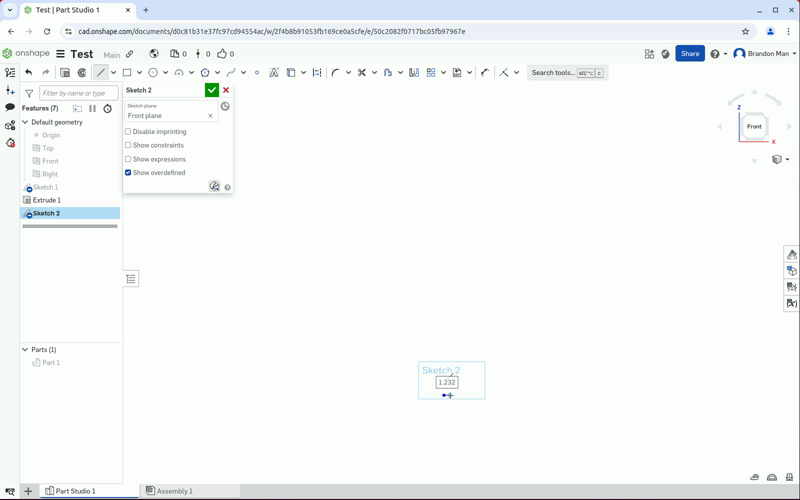
key_up(shift)
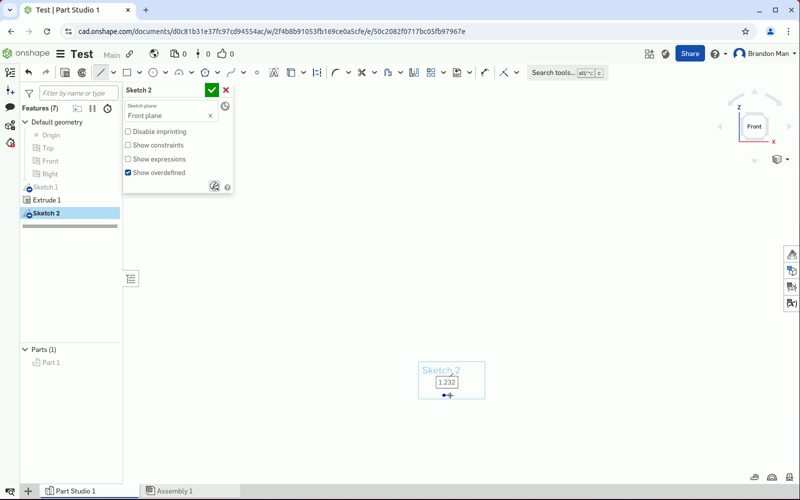
key_down(shift)
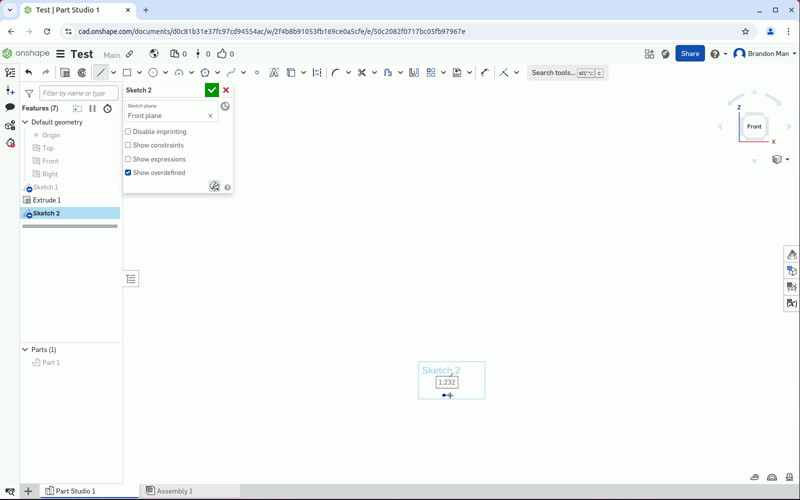
mouse_move(450, 329)
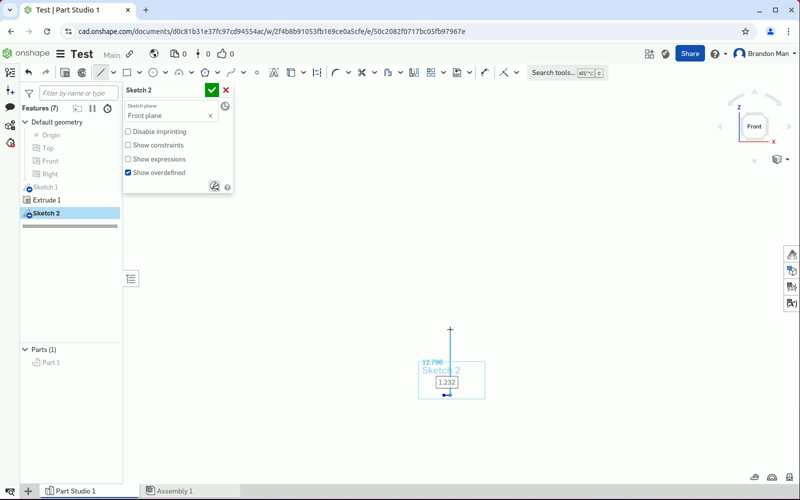
click(450, 329)
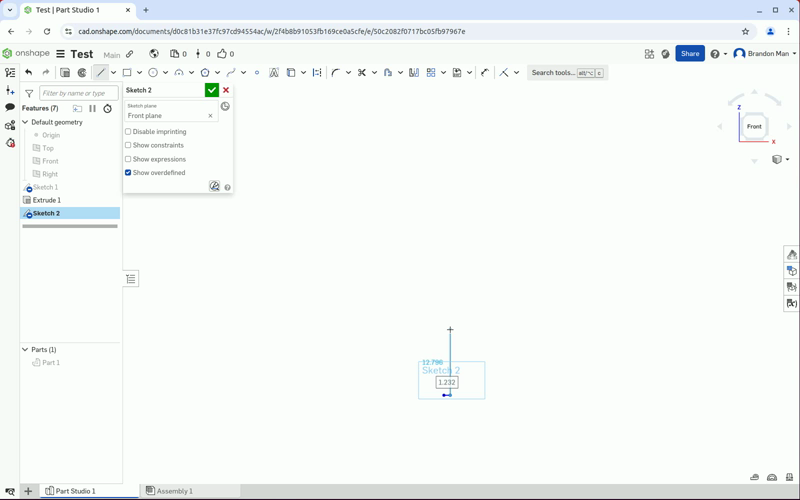
key_up(shift)
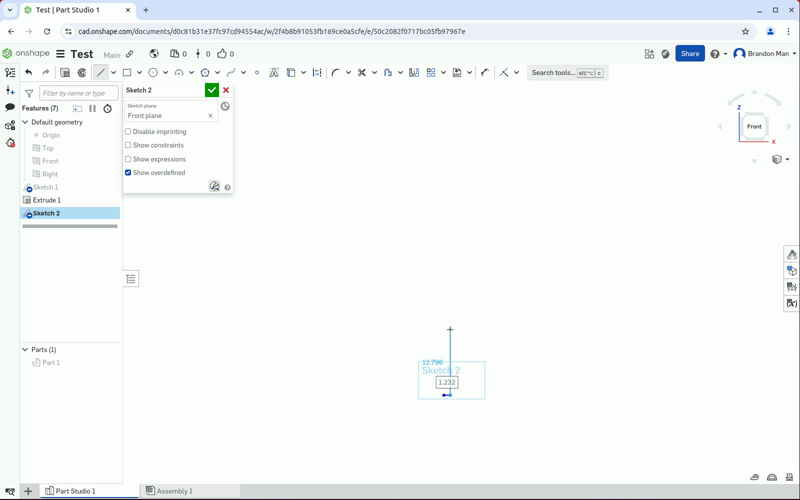
key_down(shift)
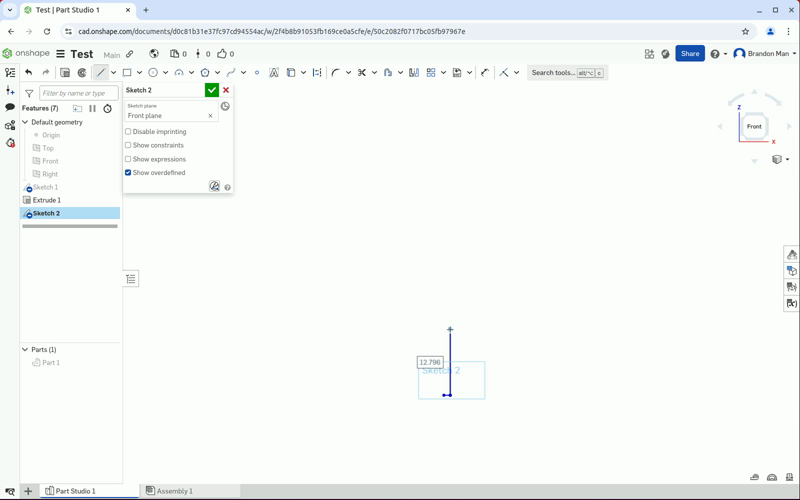
mouse_move(480, 329)
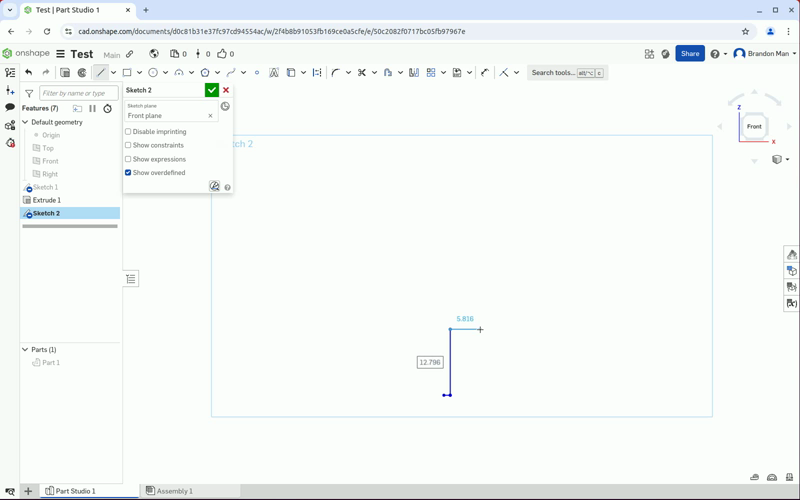
mouse_move(444, 329)
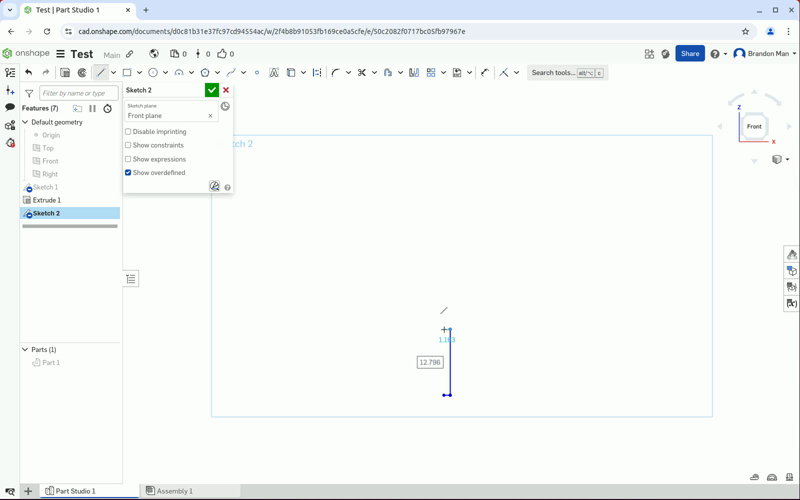
scroll(6)
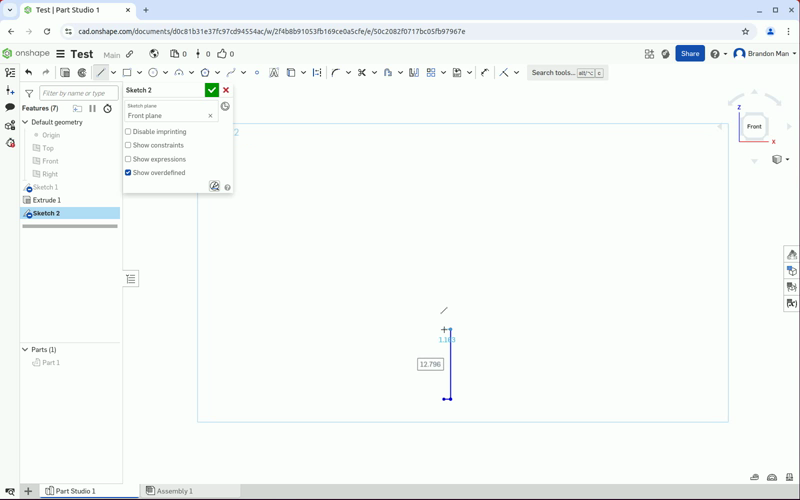
scroll(6)
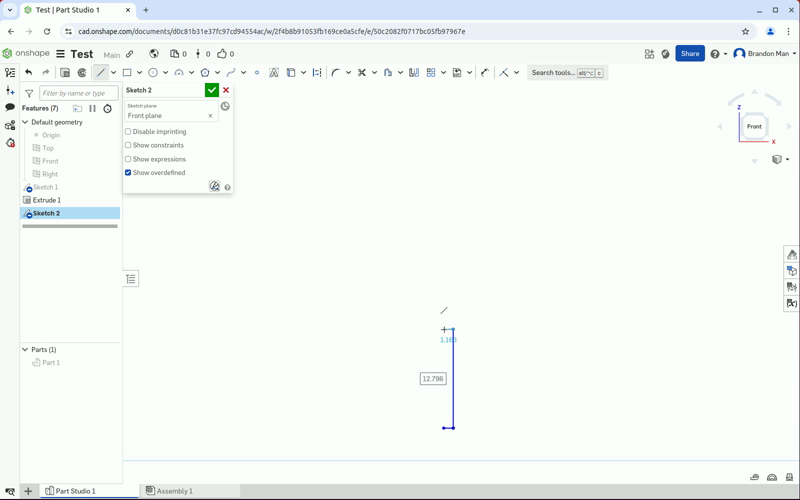
scroll(6)
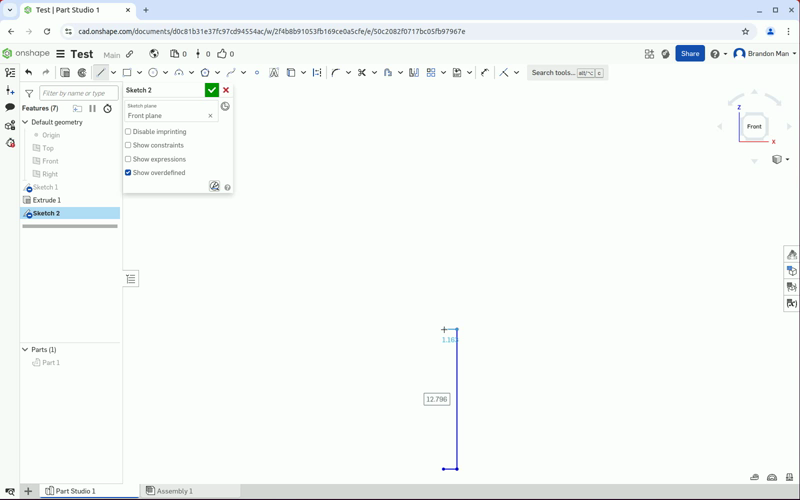
scroll(6)
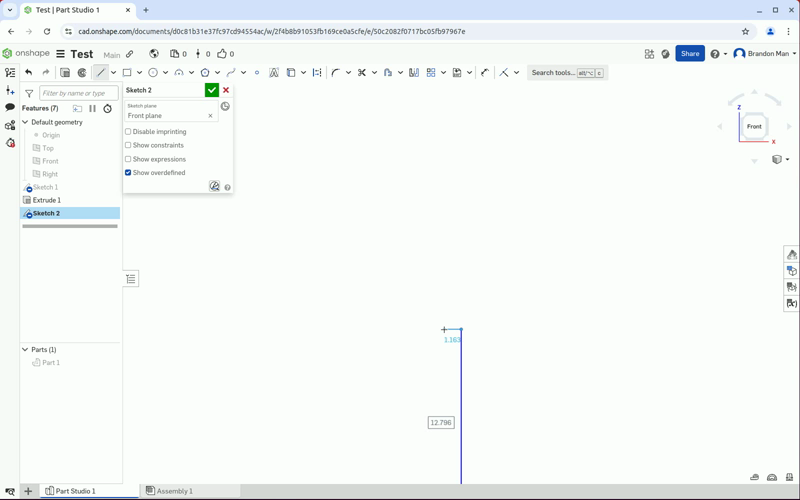
scroll(6)
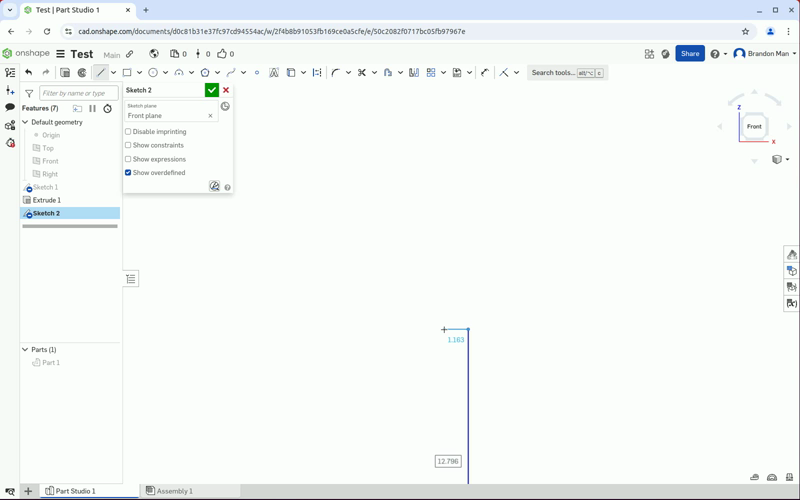
scroll(6)
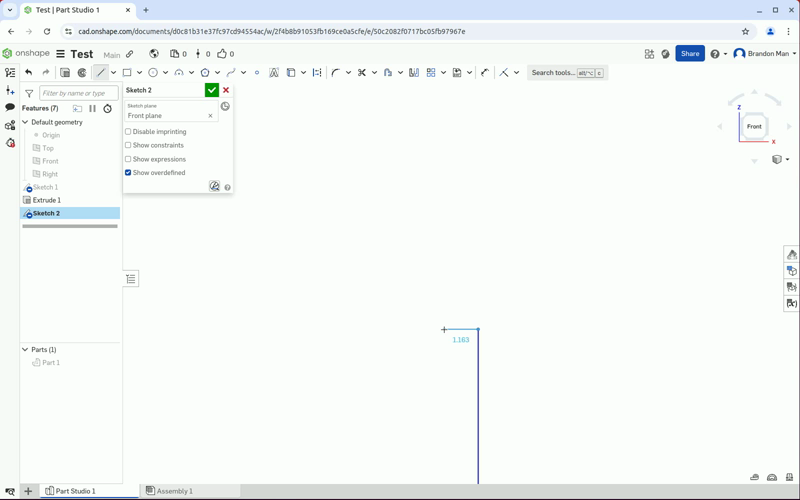
scroll(6)
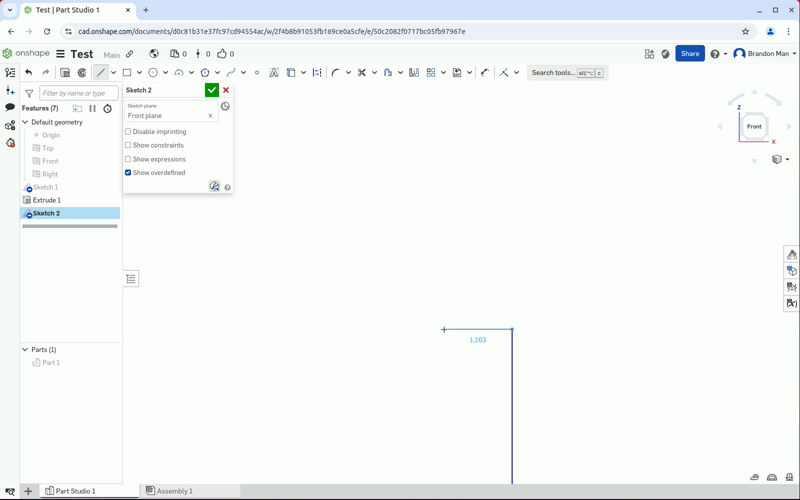
click(444, 329)
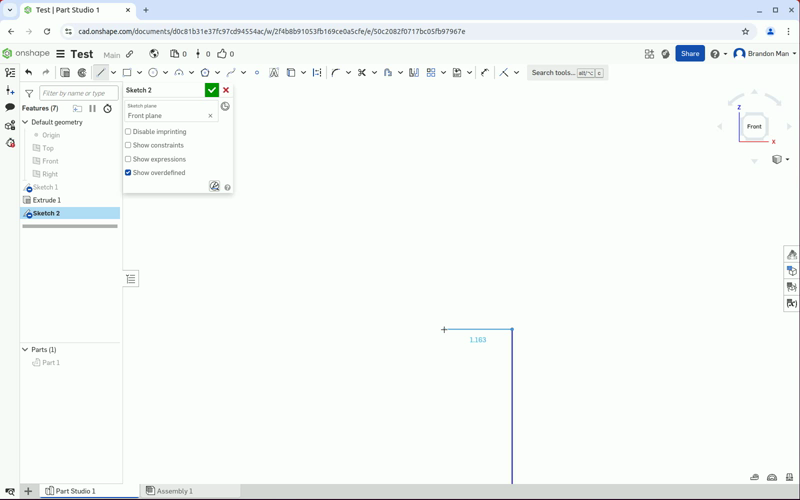
scroll(-6)
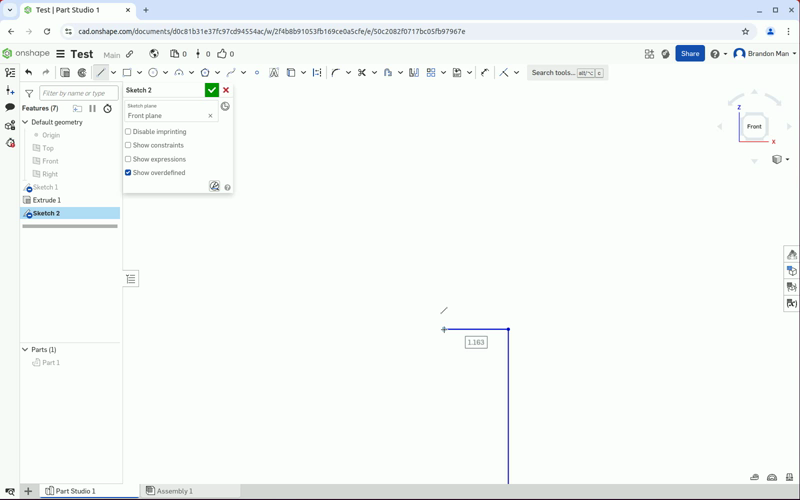
scroll(-6)
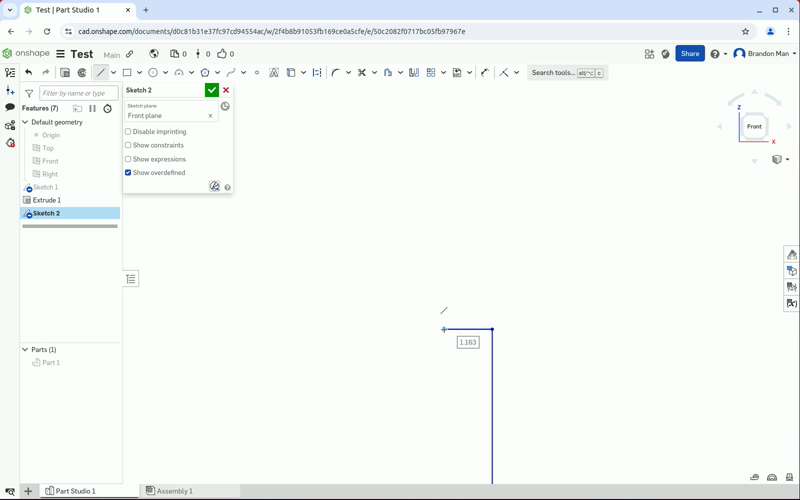
scroll(-6)
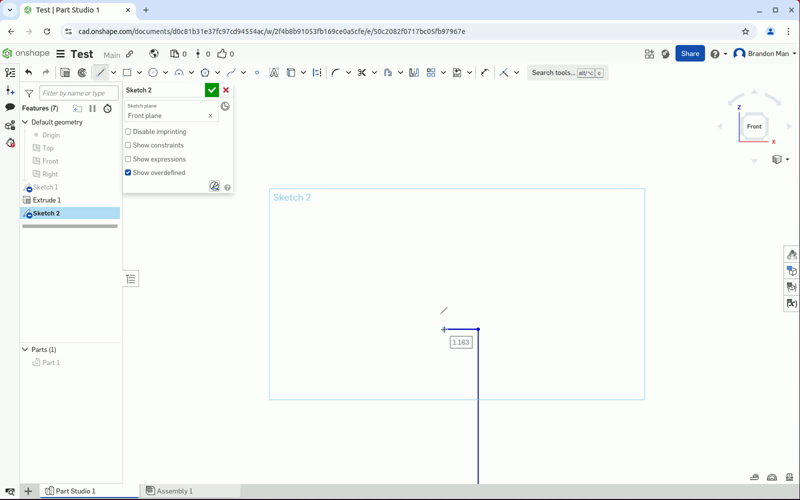
scroll(-6)
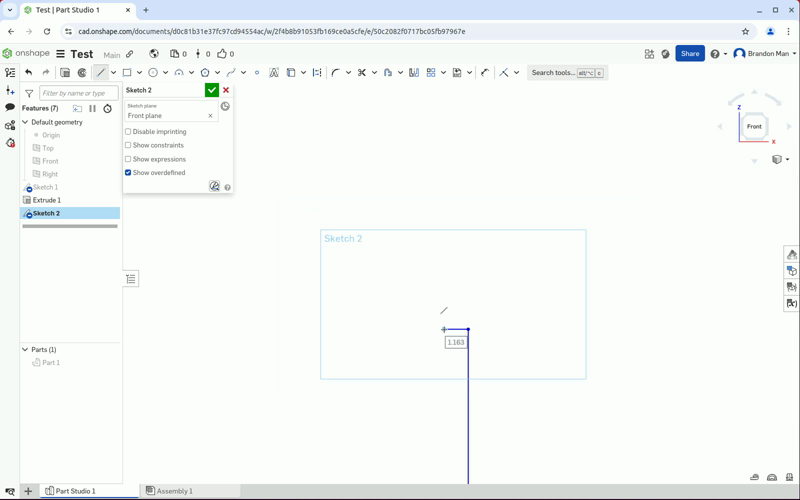
scroll(-6)
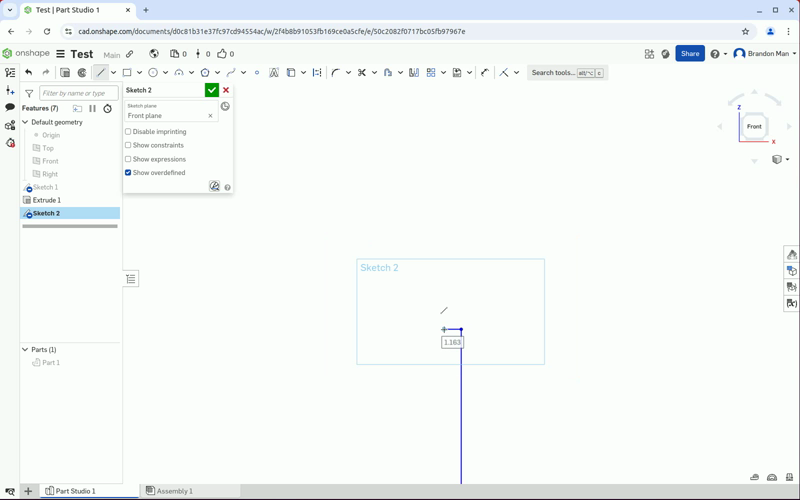
scroll(-6)
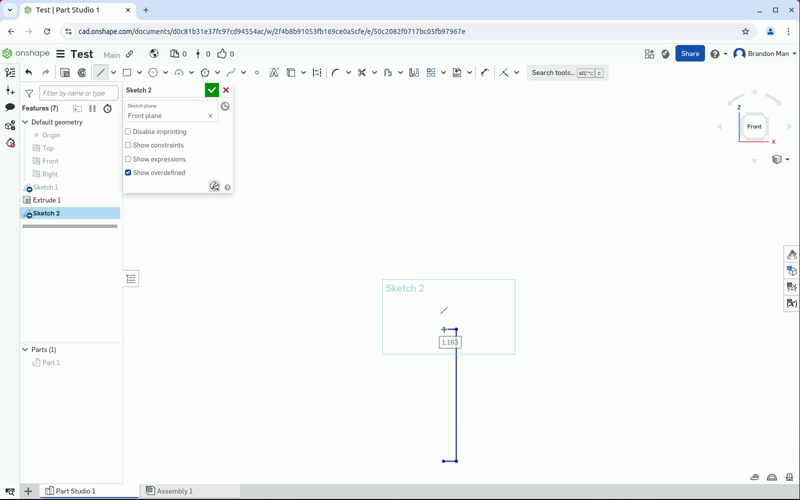
scroll(-6)
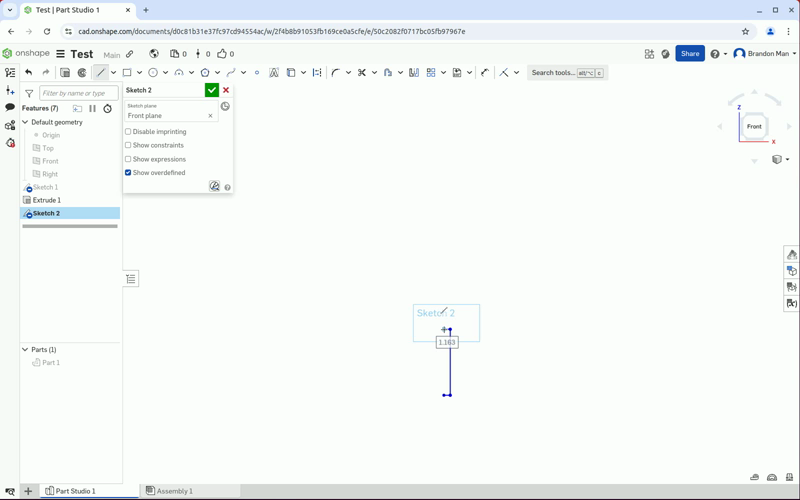
key_up(shift)
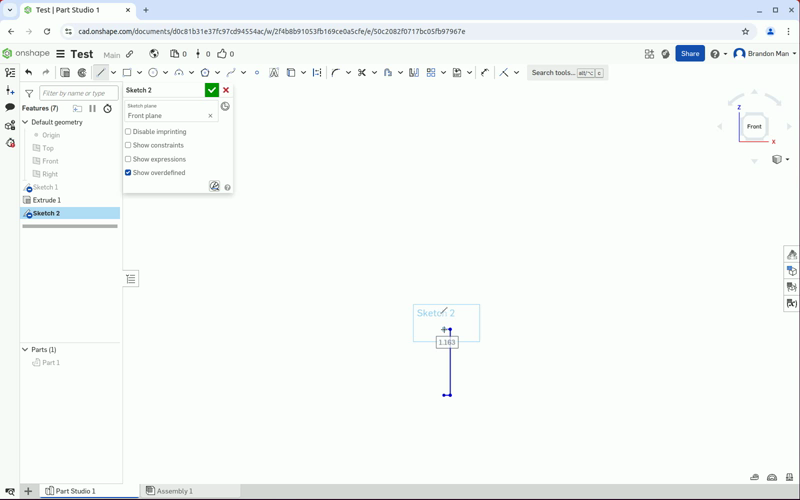
key_down(shift)
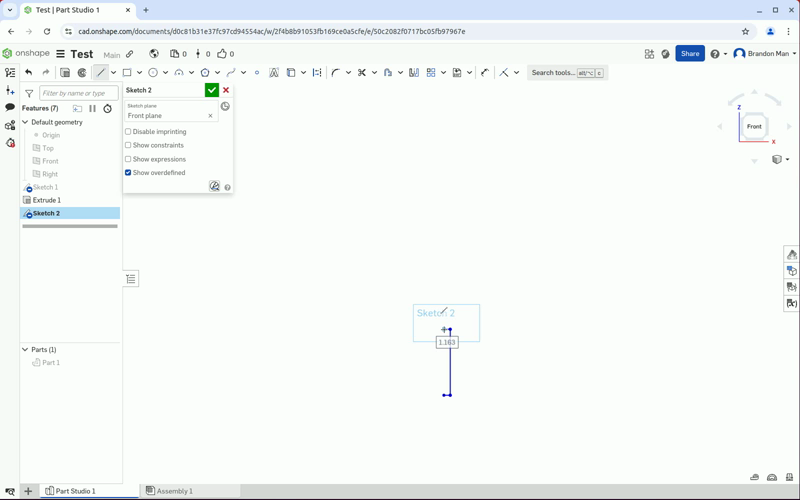
mouse_move(444, 395)
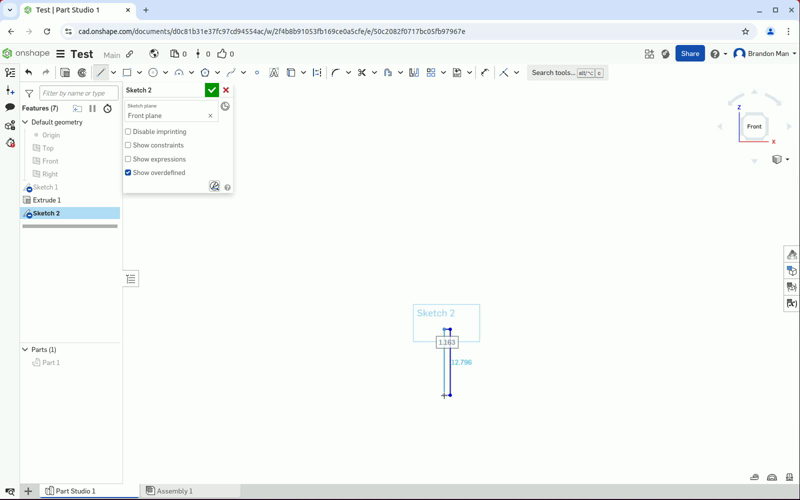
key_up(shift)
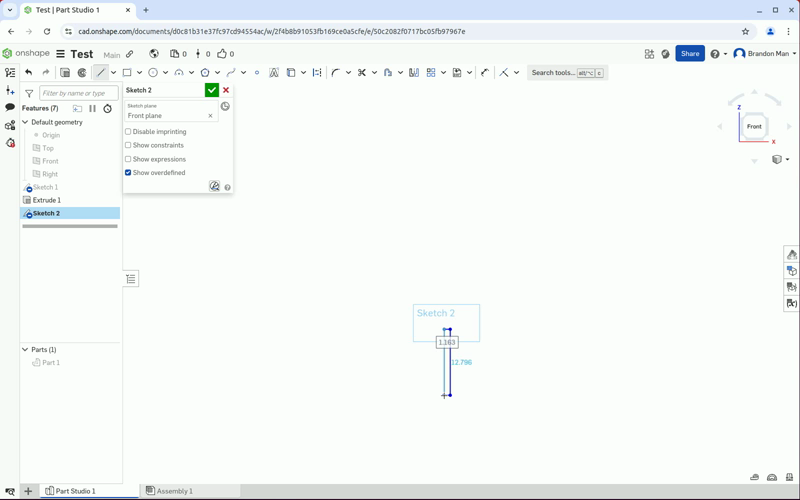
click(444, 395)
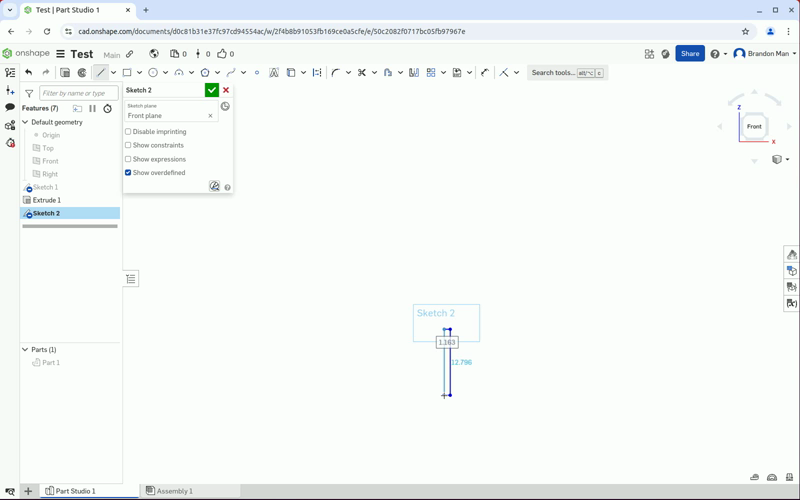
key(esc)
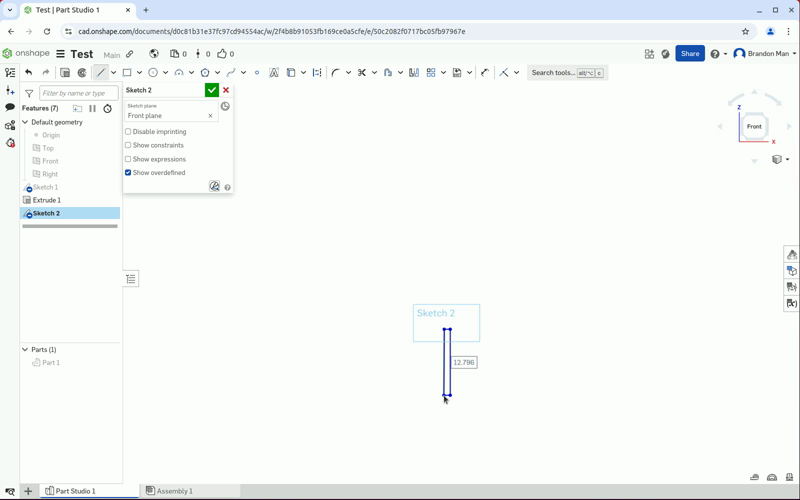
mouse_move(448, 331)
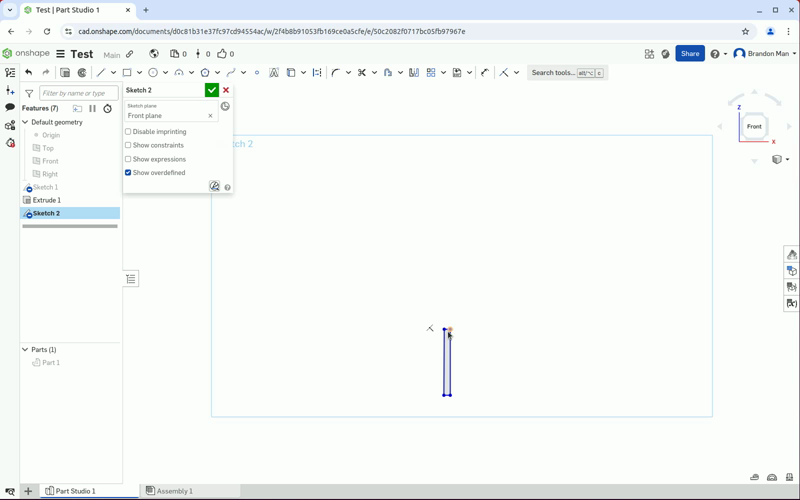
scroll(6)
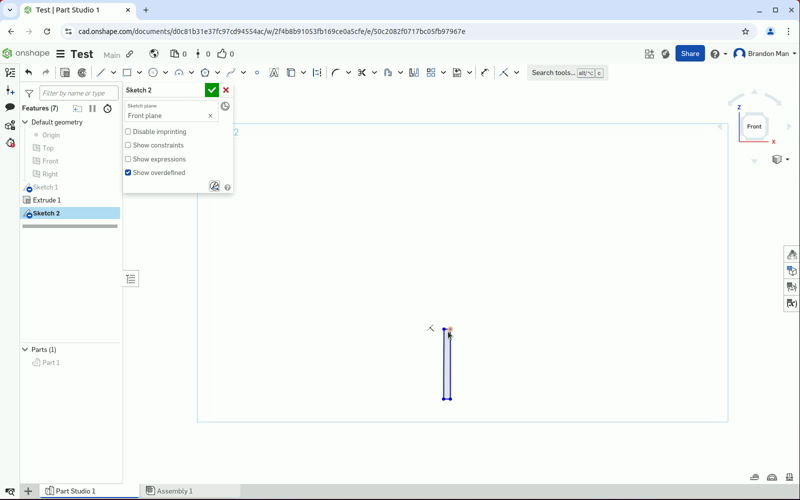
scroll(6)
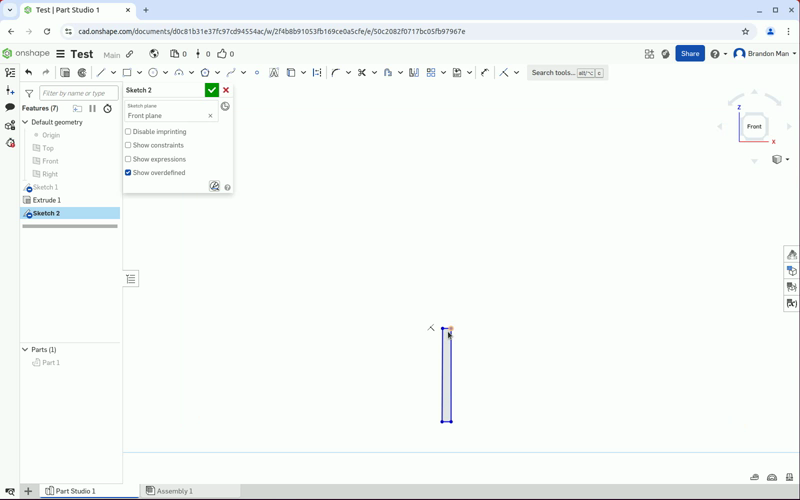
scroll(6)
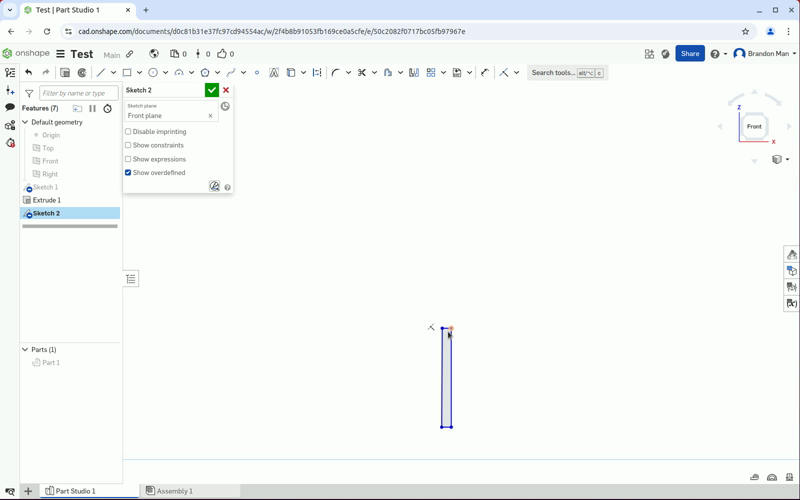
scroll(6)
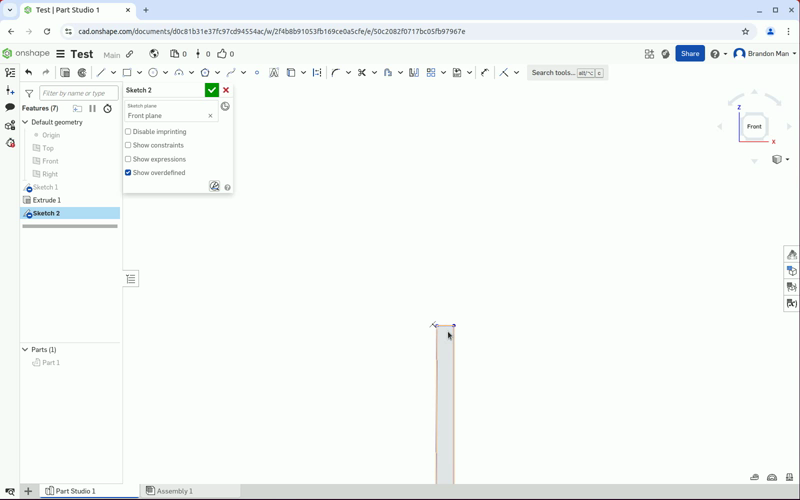
scroll(6)
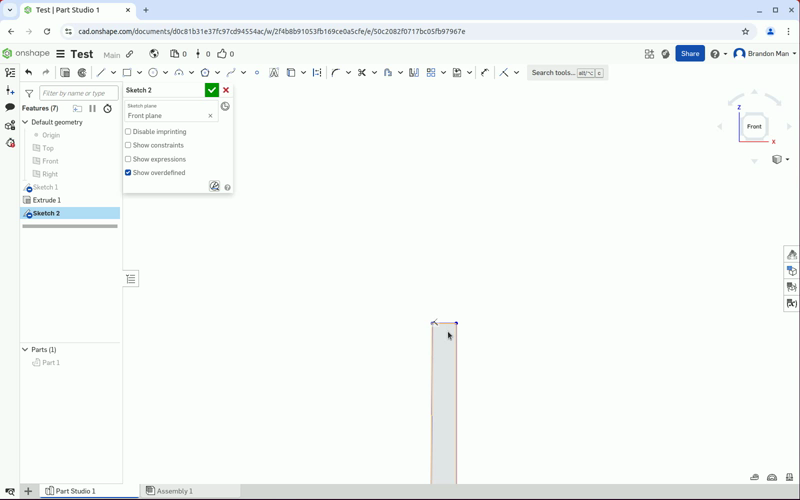
scroll(6)
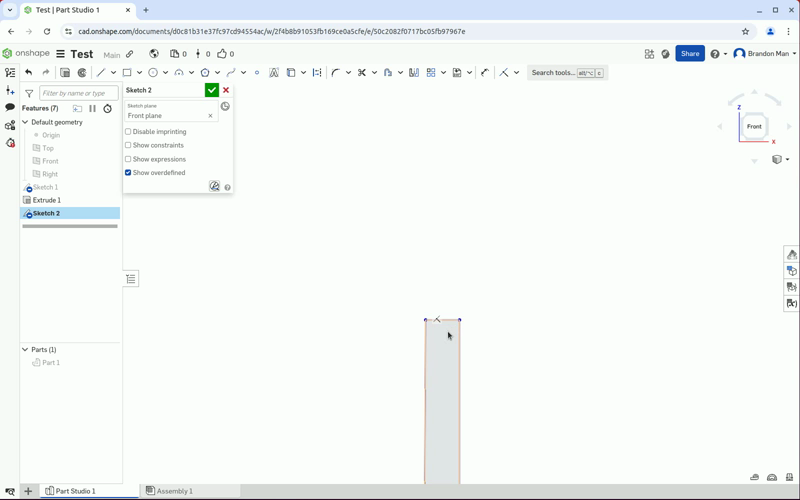
scroll(6)
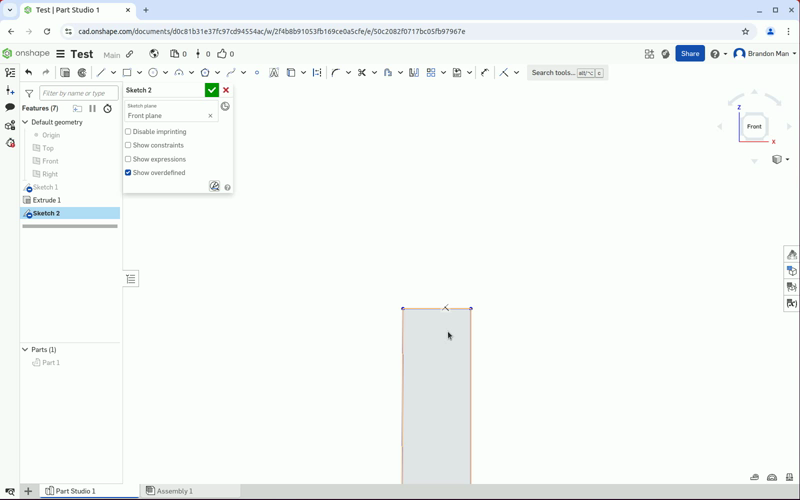
click(448, 331)
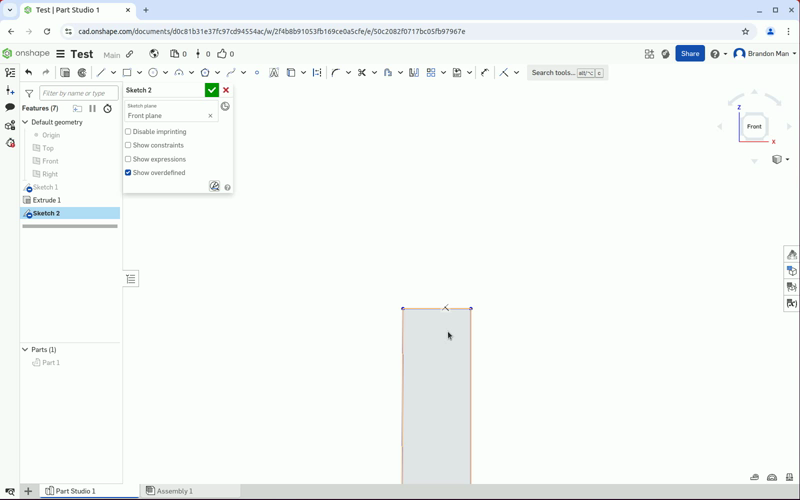
scroll(-6)
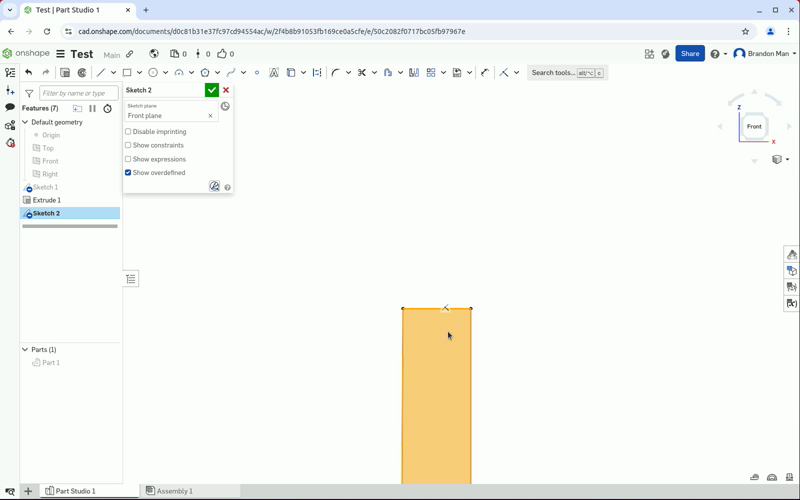
scroll(-6)
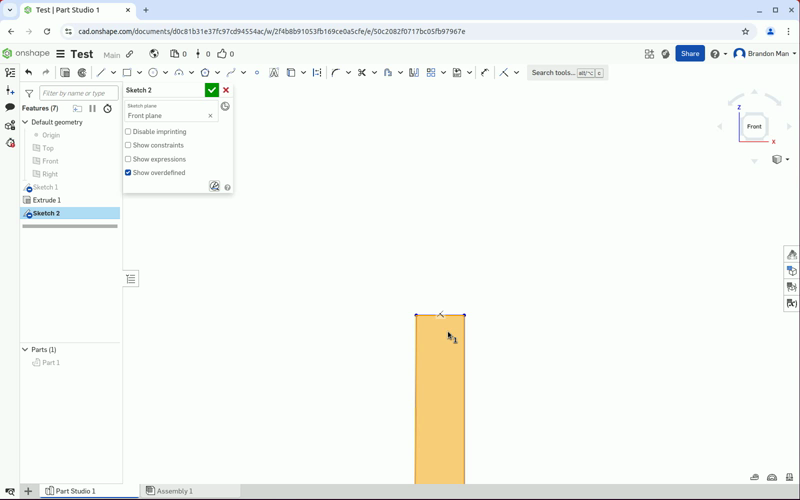
scroll(-6)
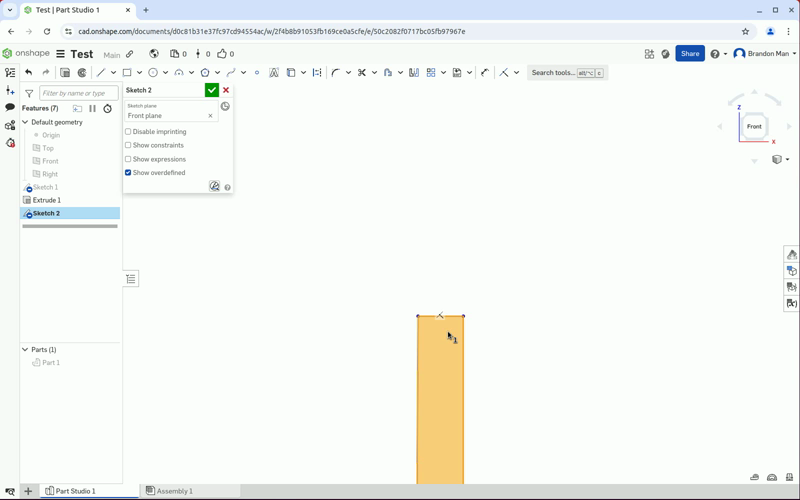
scroll(-6)
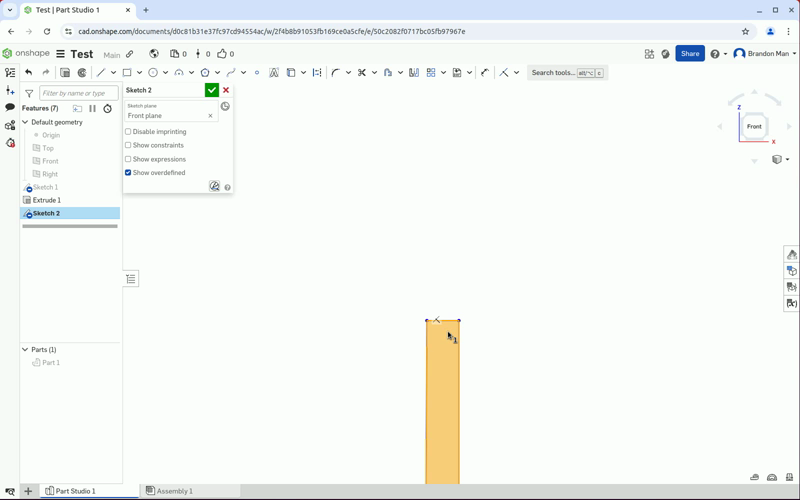
scroll(-6)
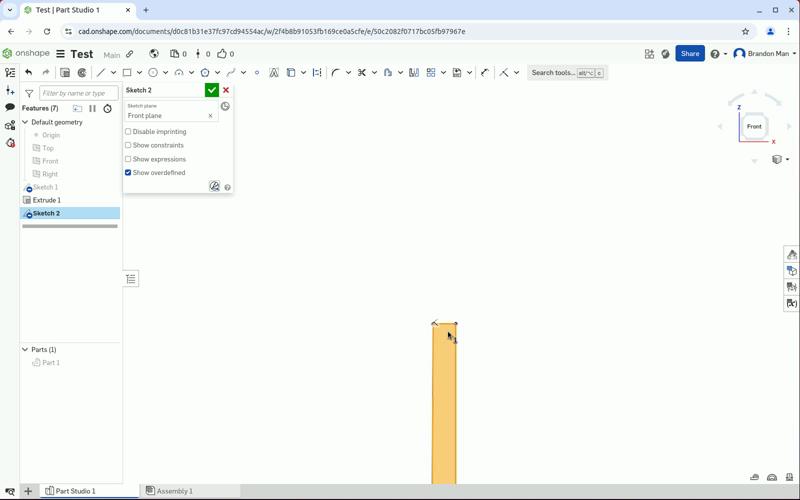
scroll(-6)
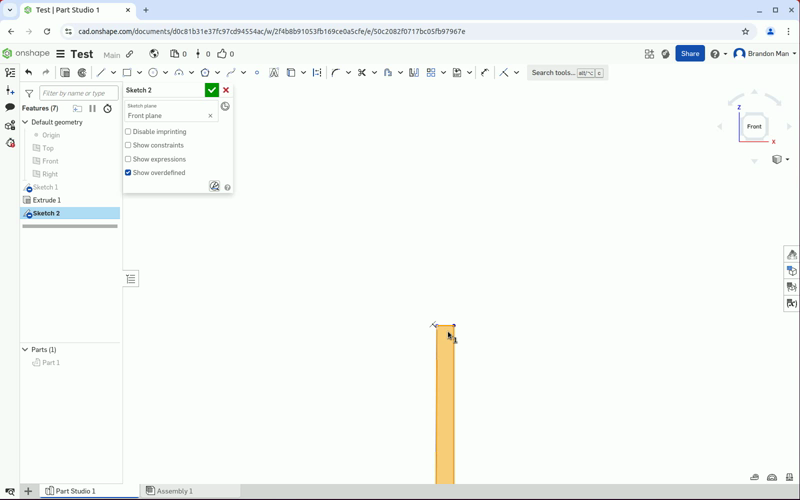
scroll(-6)
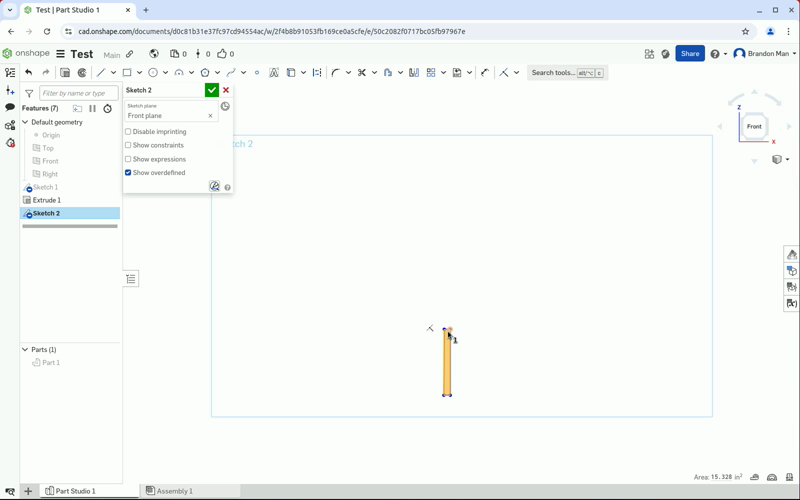
mouse_move(73, 352)
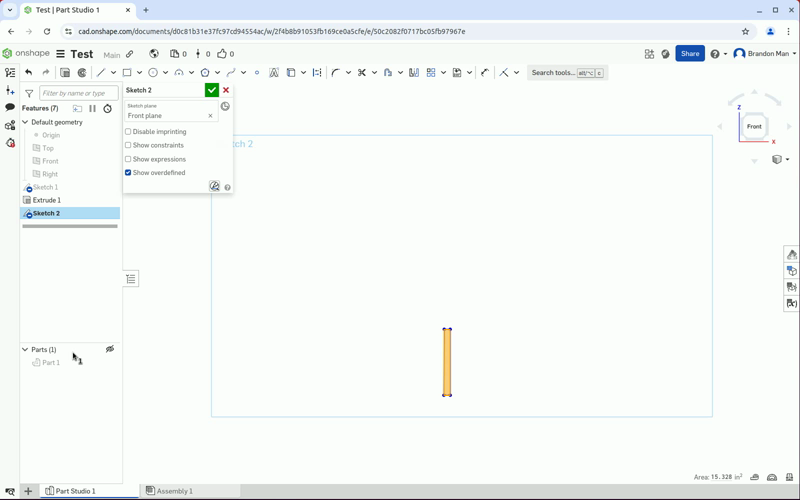
key(shift+y)
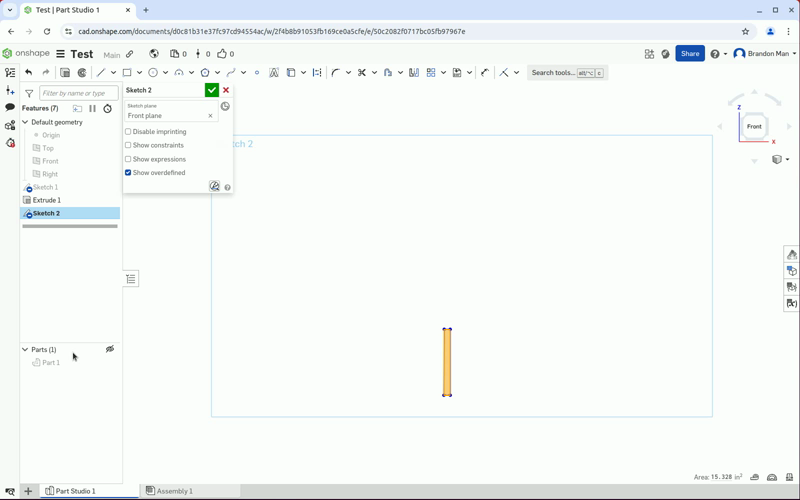
key(shift+e)
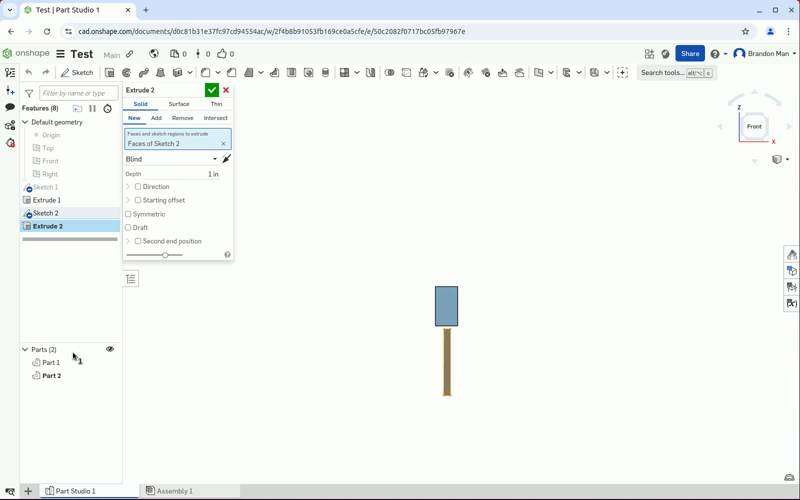
mouse_move(143, 106)
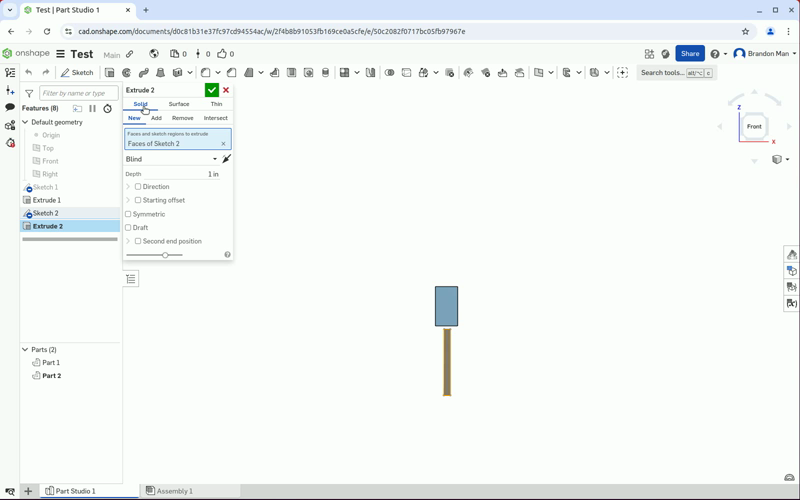
click(143, 106)
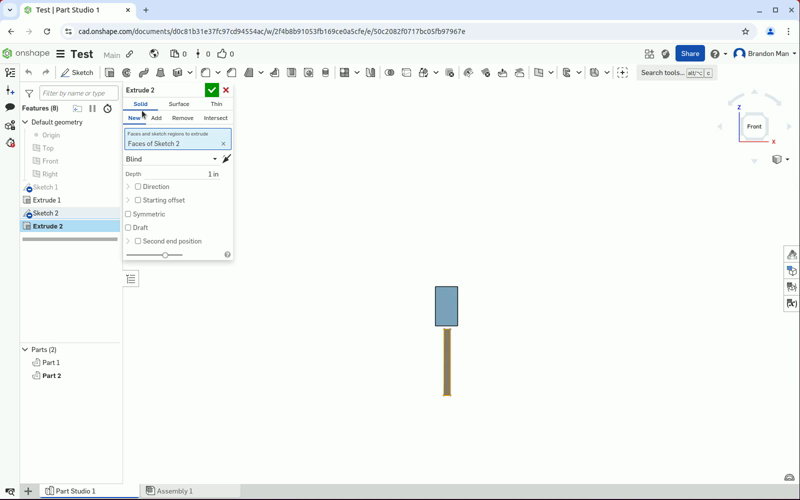
mouse_move(137, 120)
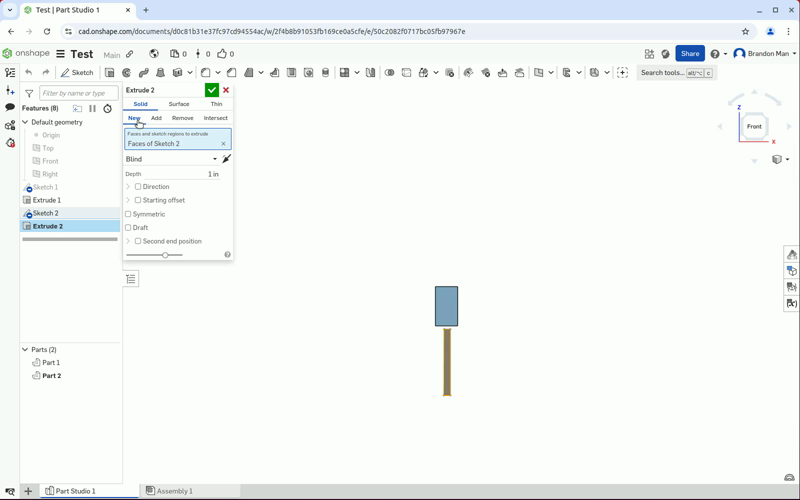
click(137, 120)
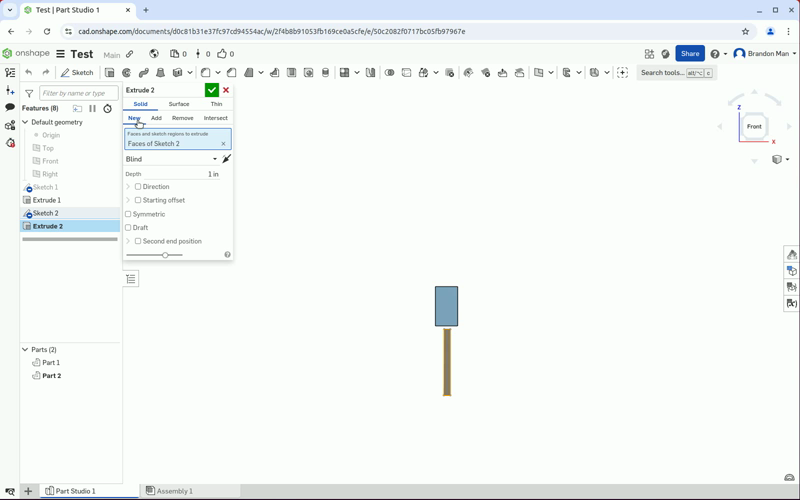
key(tab, 4)
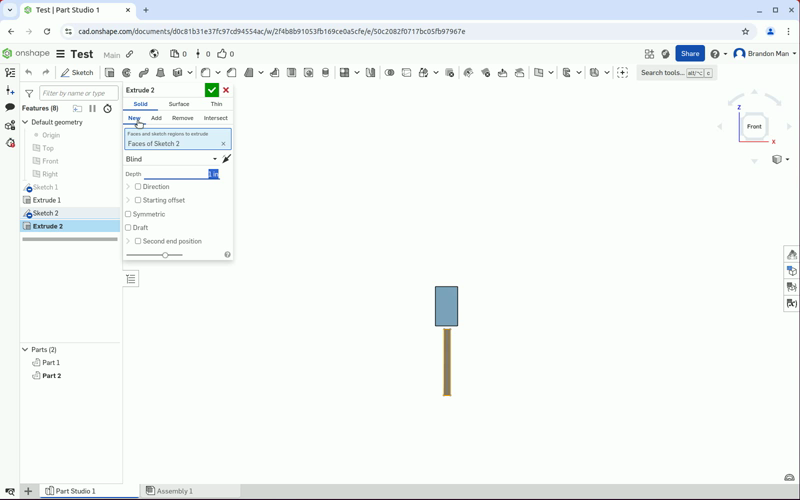
text(1.926)
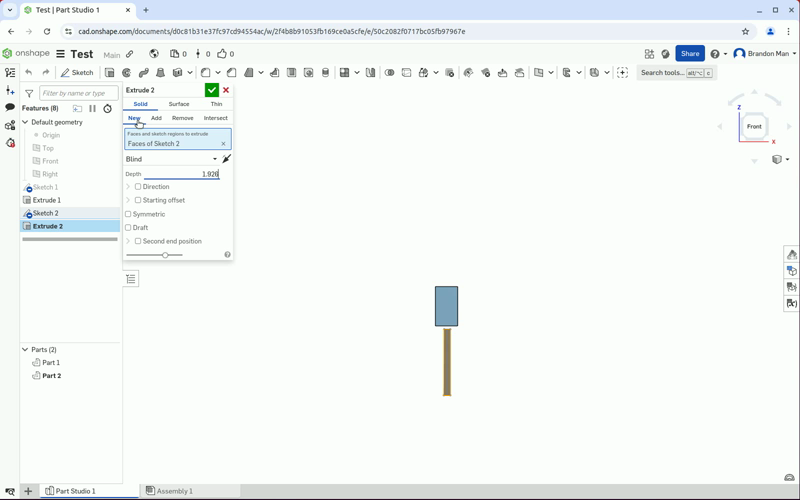
key(enter)
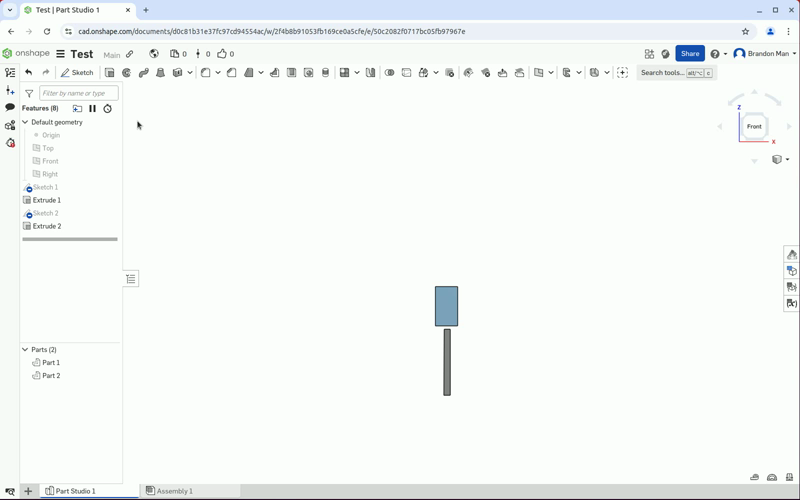
key(shift+h)
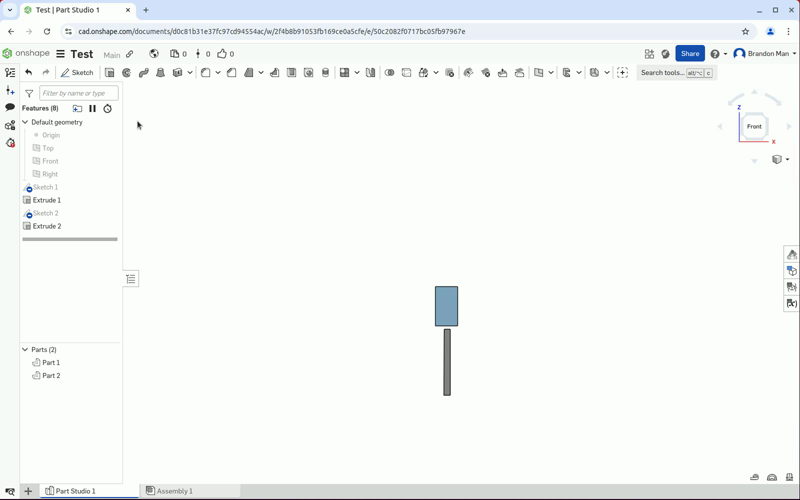
key(shift+h)
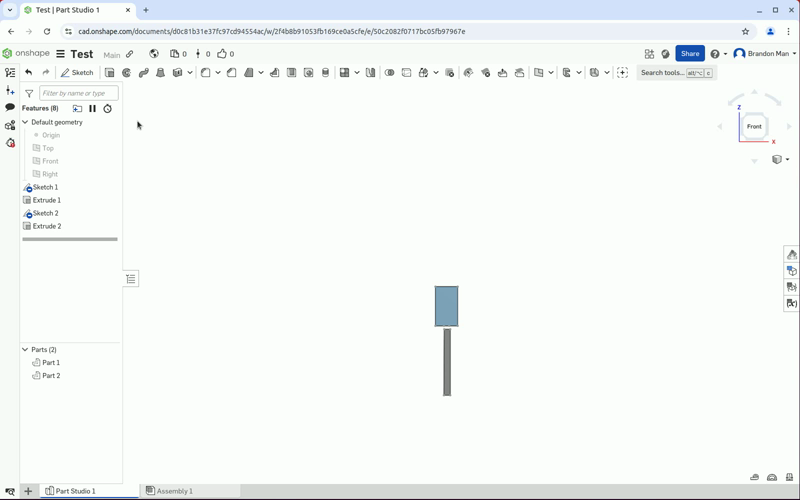
key(shift+7)
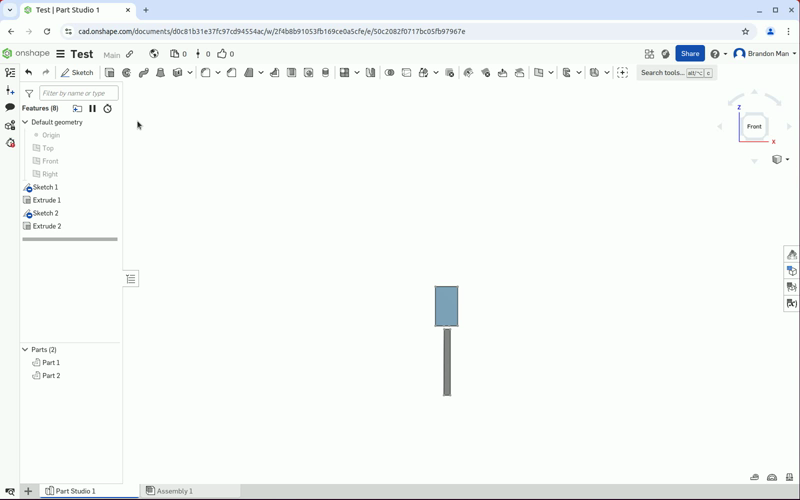
key(left, 2)
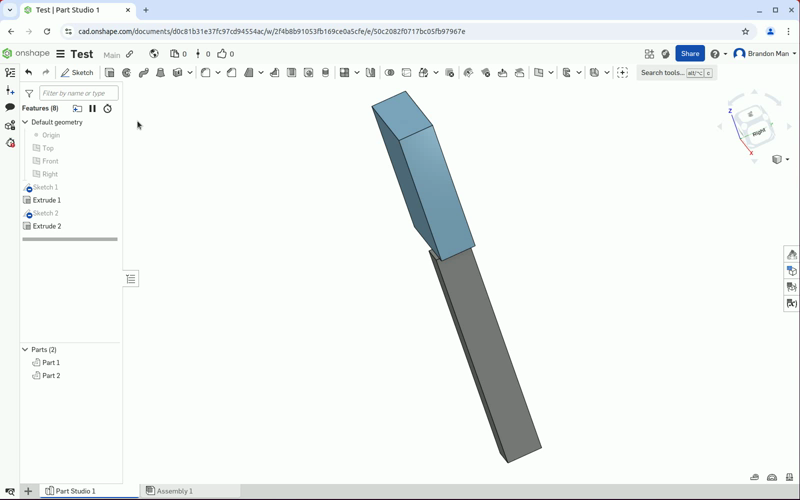
key(down, 2)
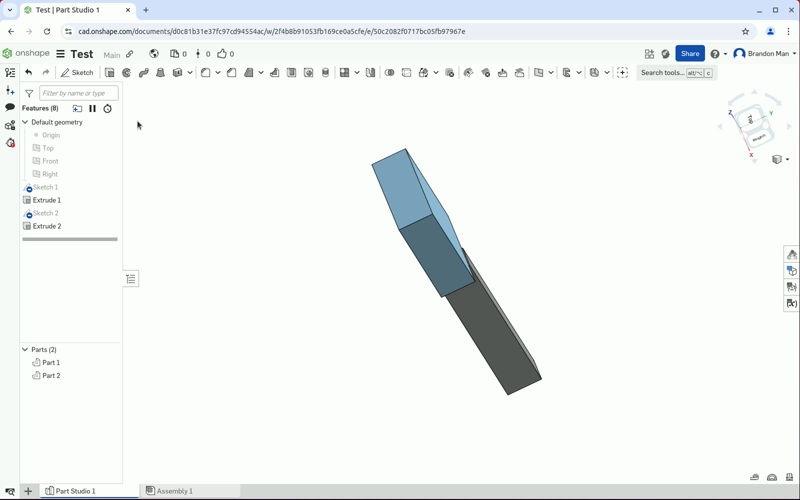
key(up, 2)
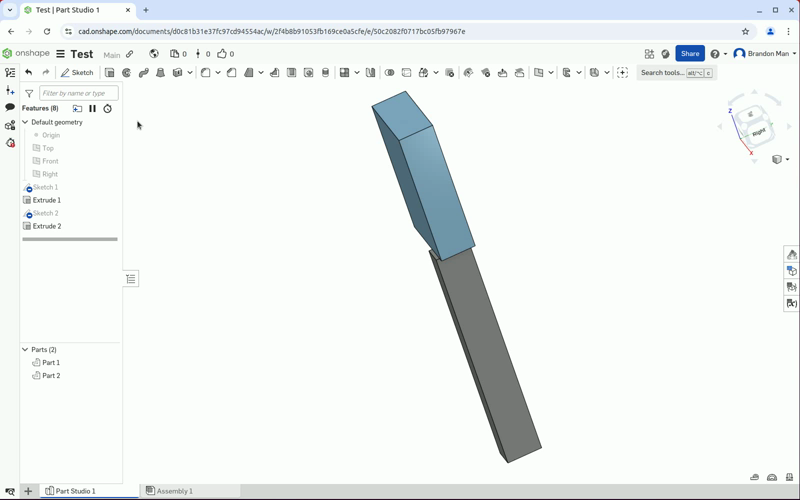
key(right, 2)
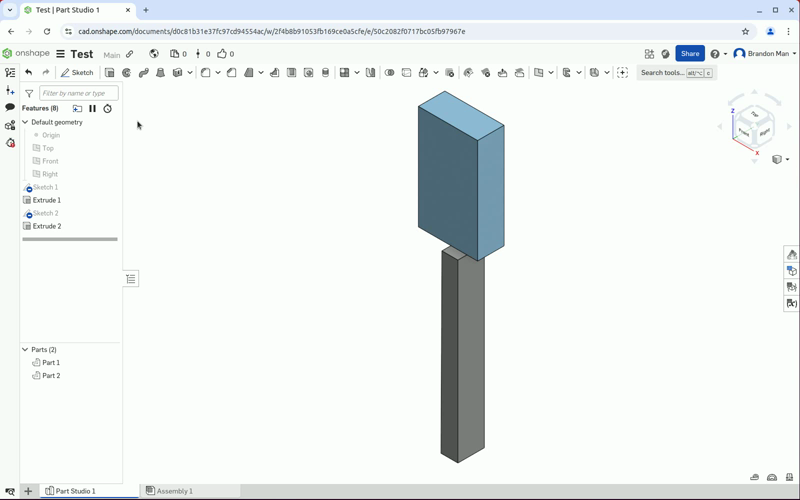
mouse_move(73, 189)
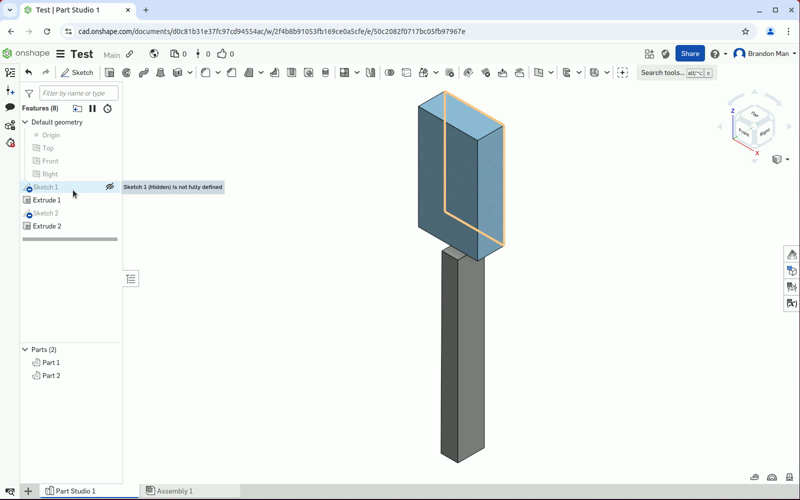
click(73, 189)